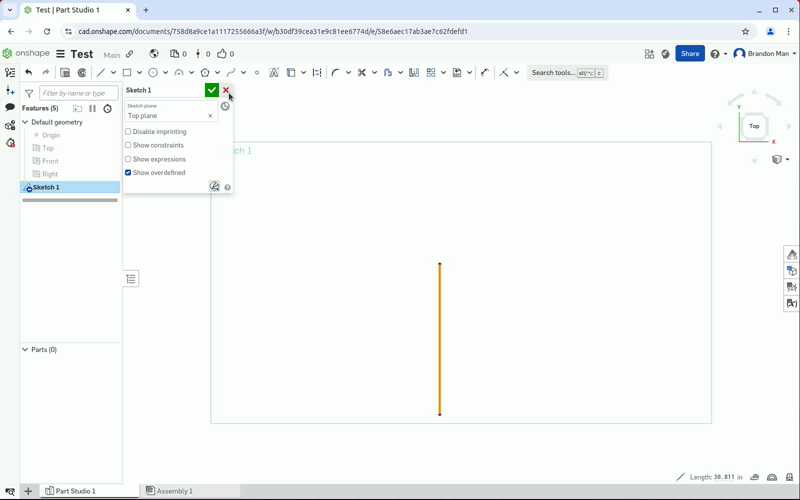
key(shift+h)
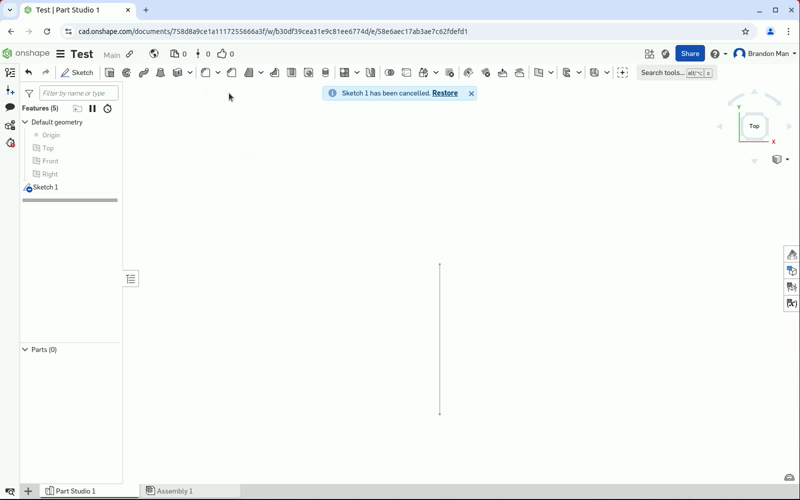
key(shift+s)
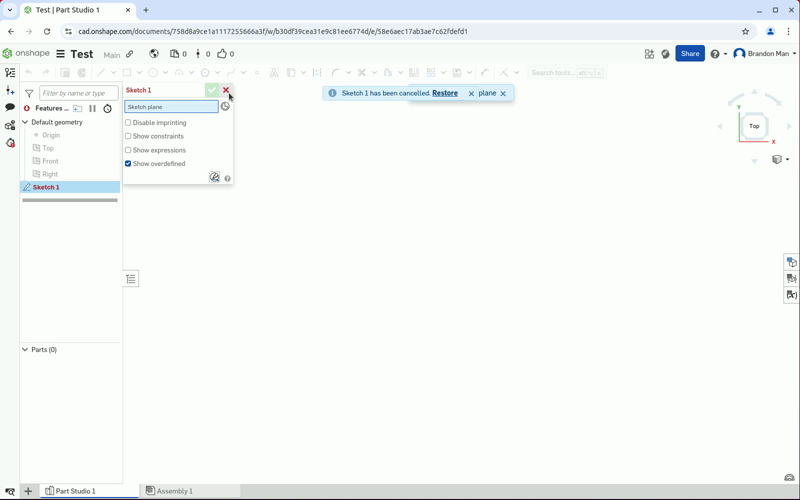
mouse_move(73, 150)
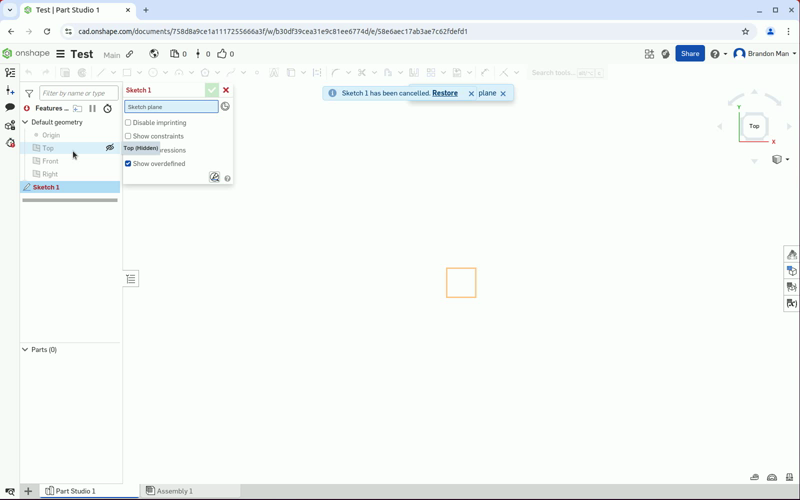
click(73, 150)
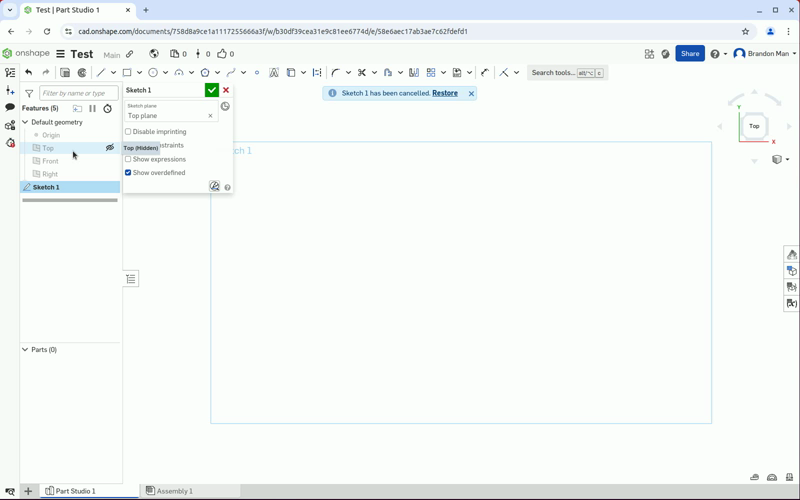
mouse_move(73, 352)
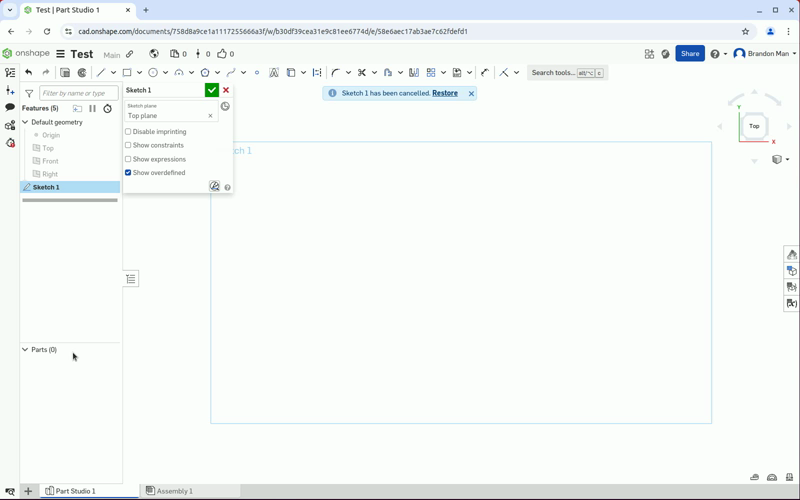
key(y)
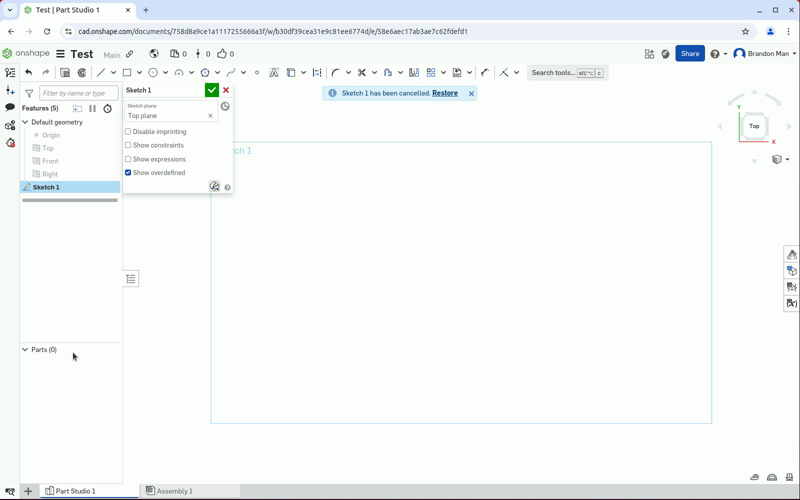
key(l)
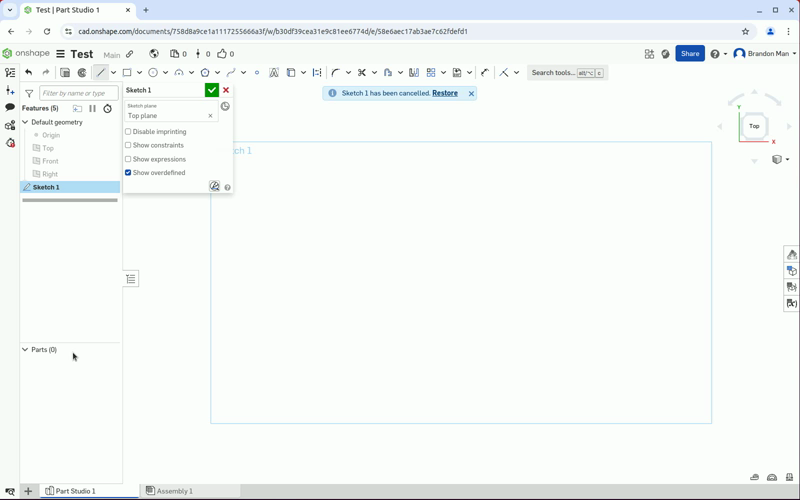
key_down(shift)
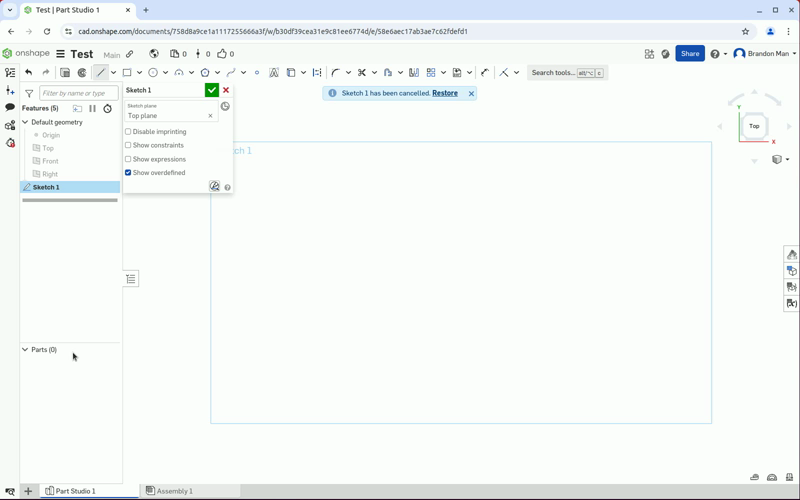
mouse_move(348, 298)
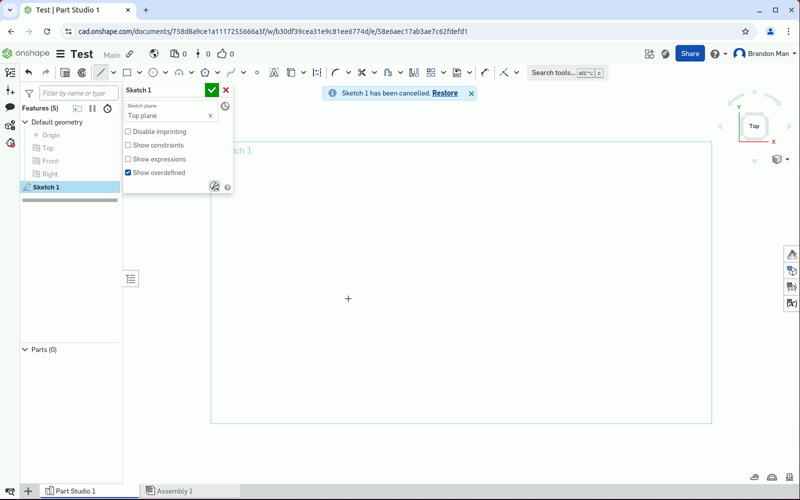
click(348, 298)
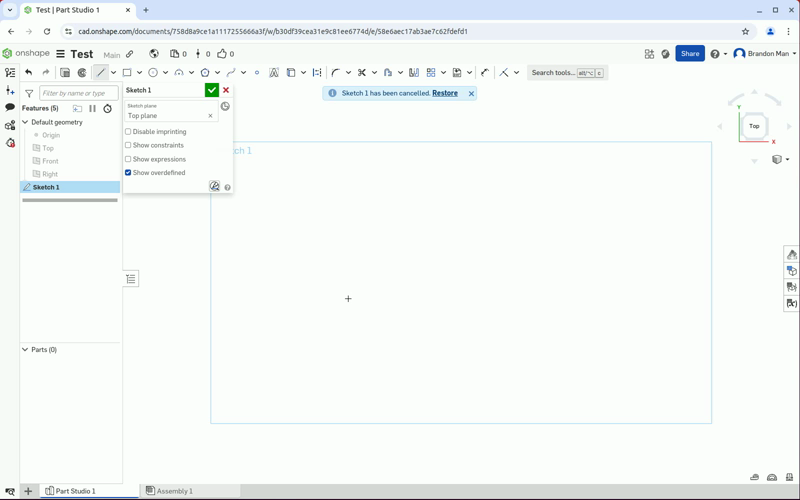
key_up(shift)
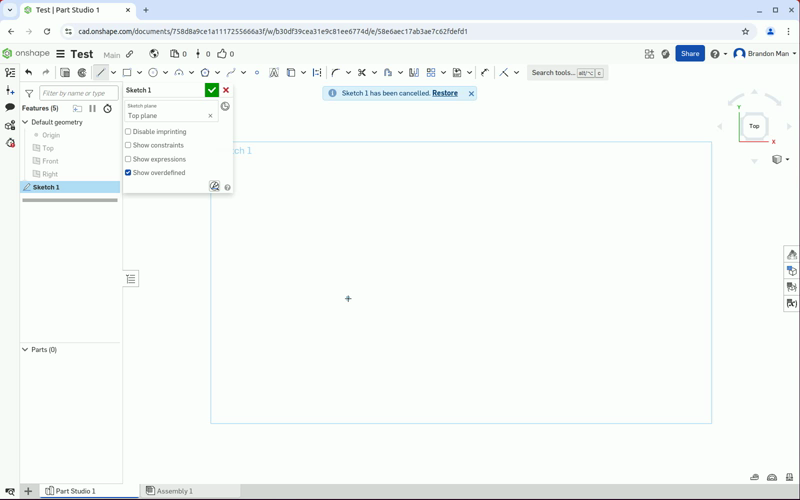
key_down(shift)
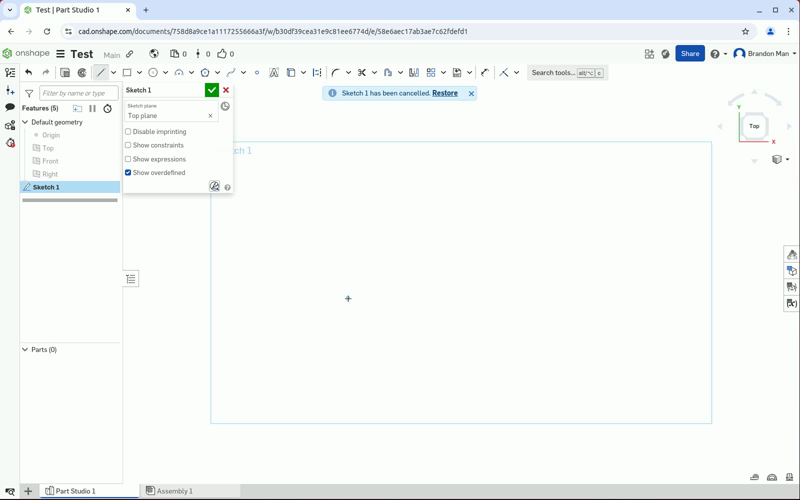
mouse_move(423, 298)
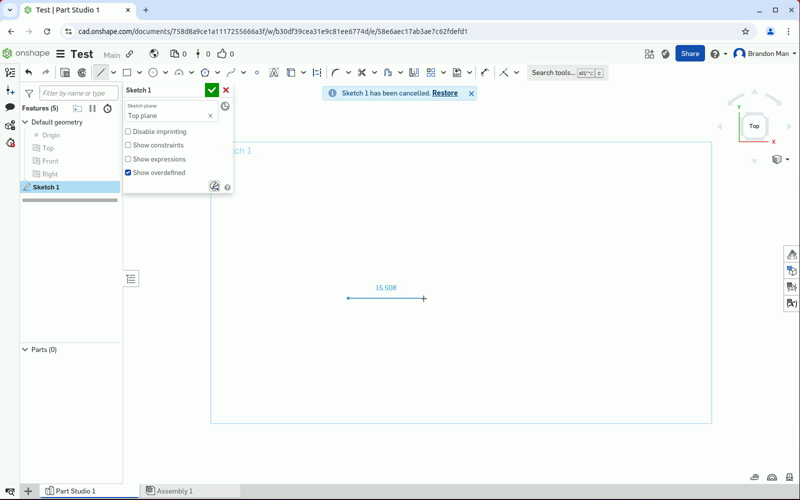
click(423, 298)
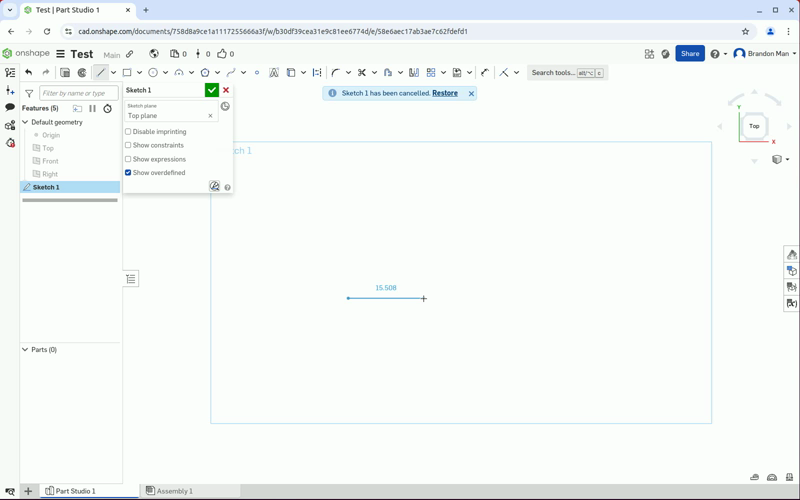
key_up(shift)
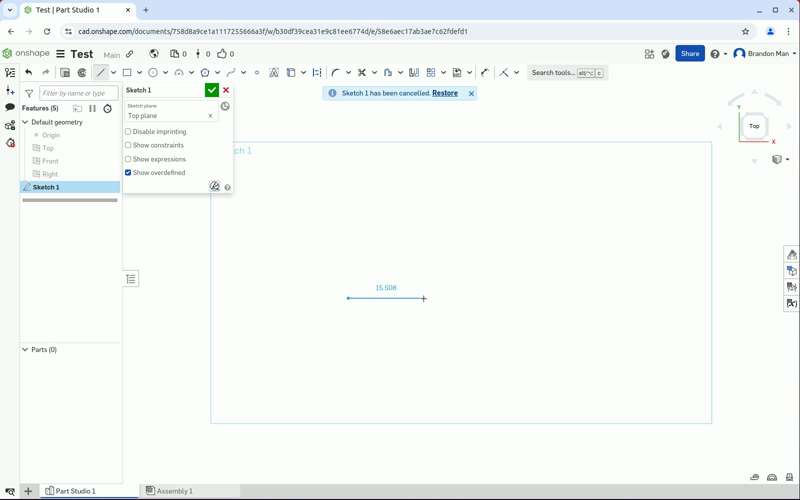
key_down(shift)
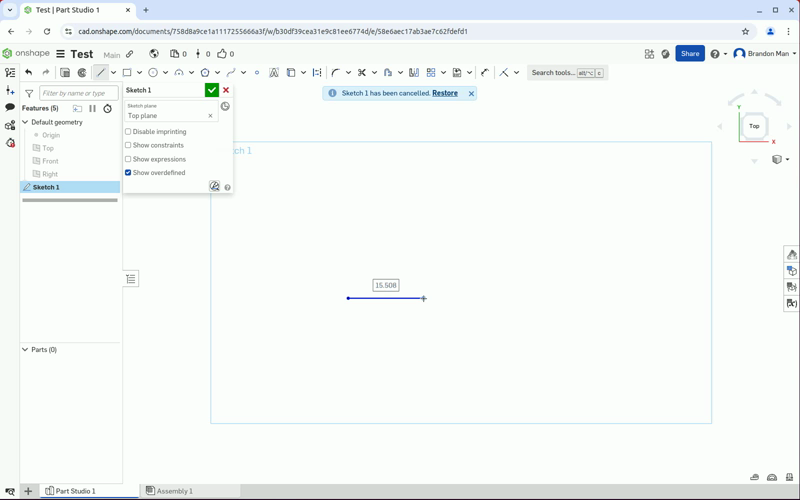
mouse_move(423, 222)
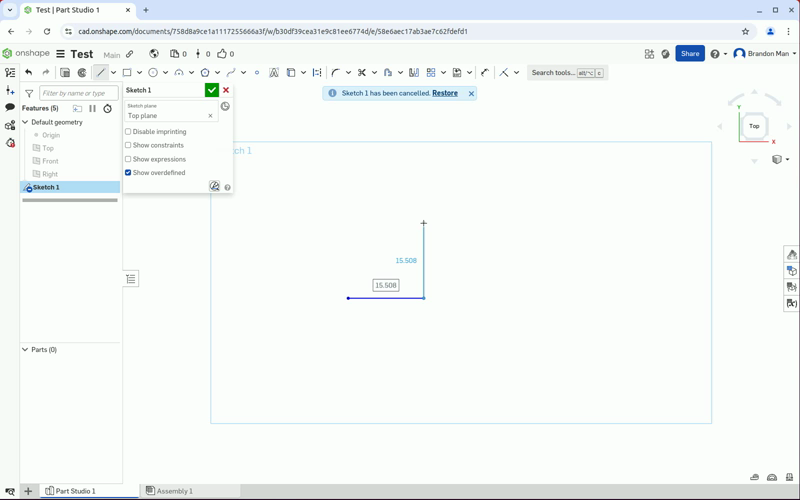
click(423, 222)
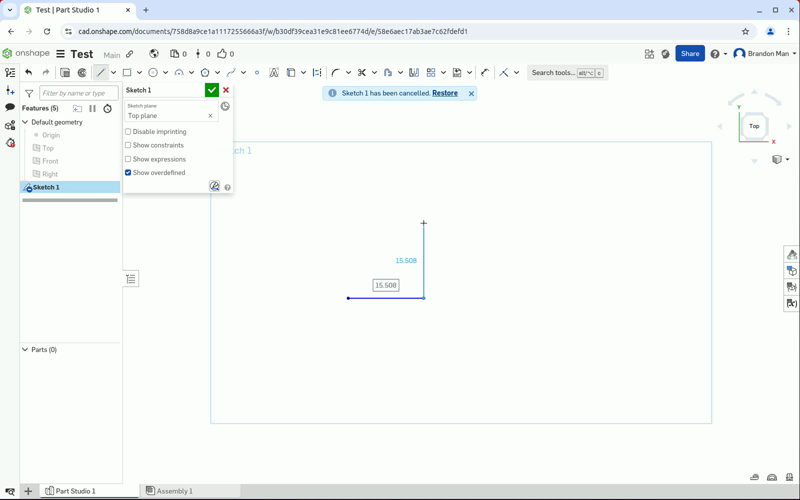
key_up(shift)
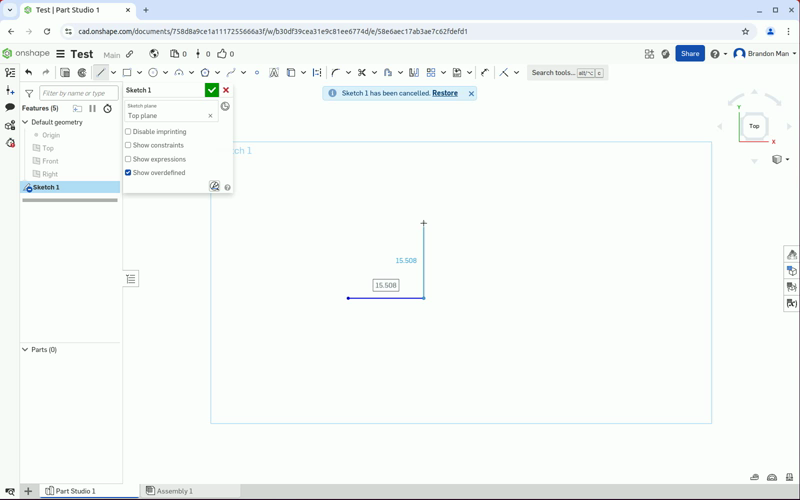
key_down(shift)
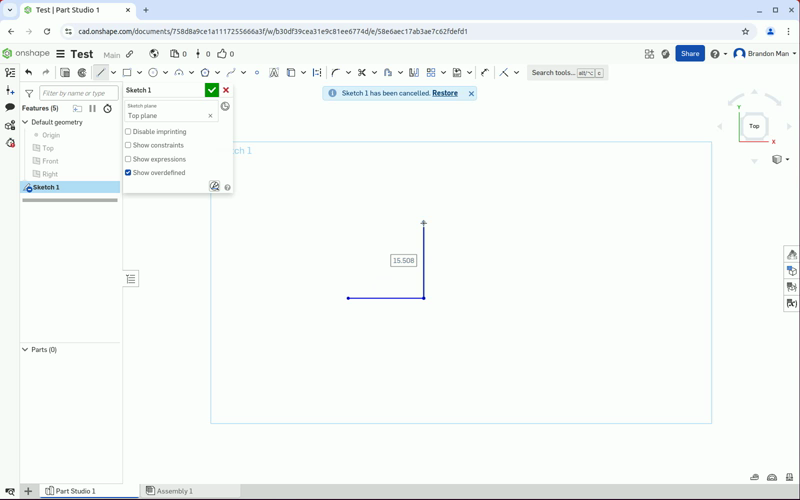
mouse_move(348, 222)
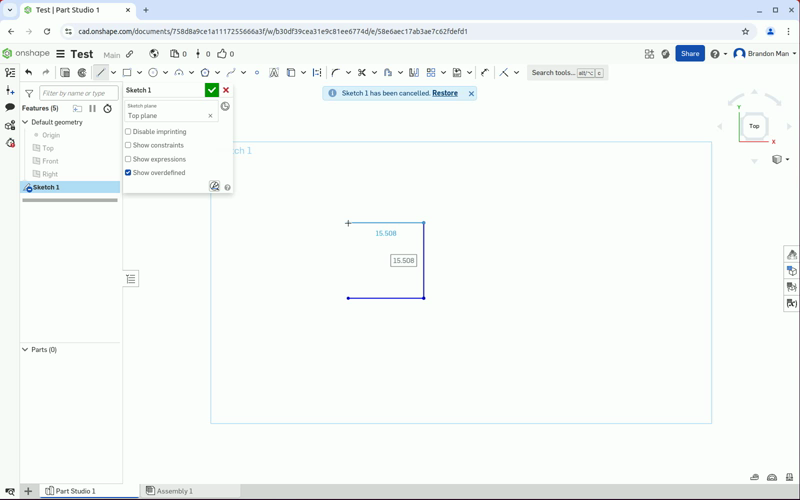
click(348, 222)
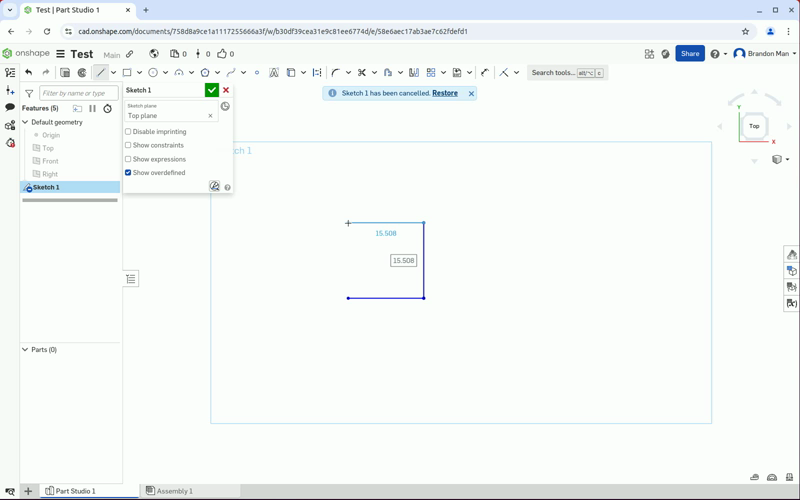
key_up(shift)
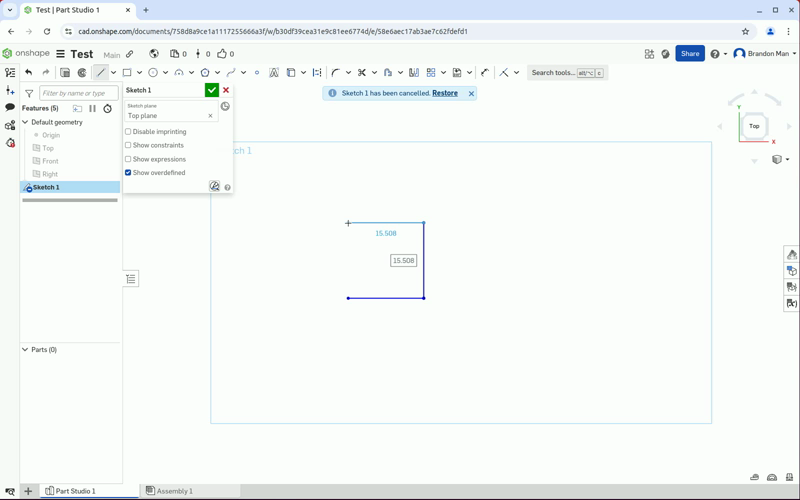
key_down(shift)
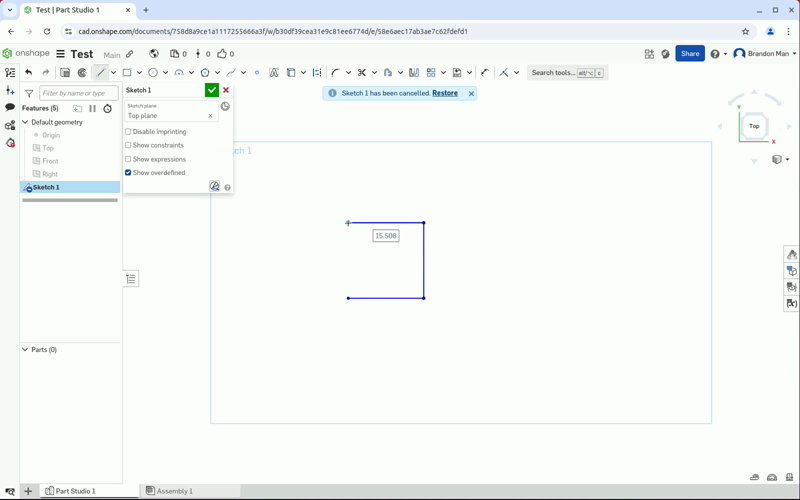
mouse_move(348, 298)
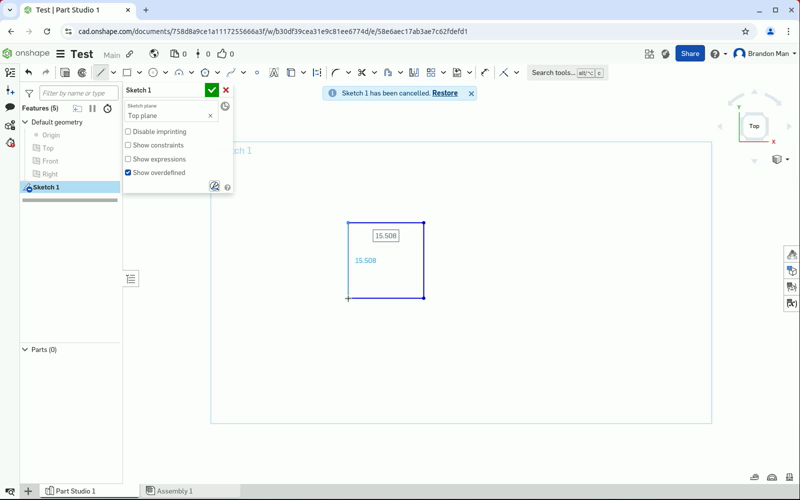
key_up(shift)
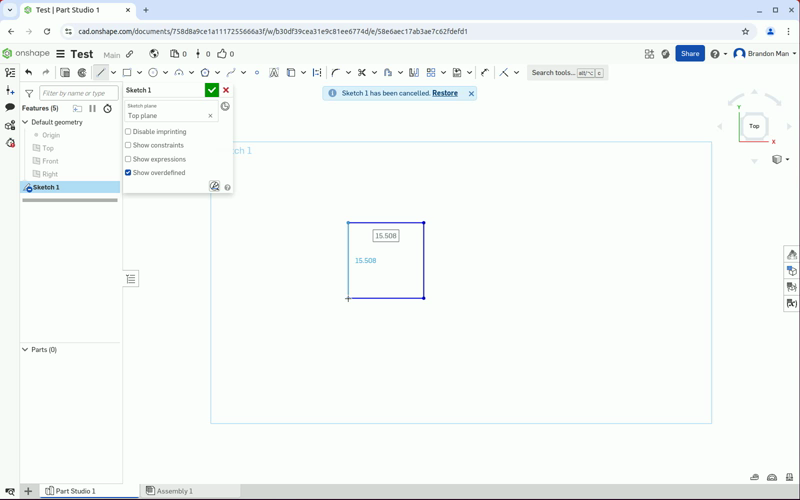
click(348, 298)
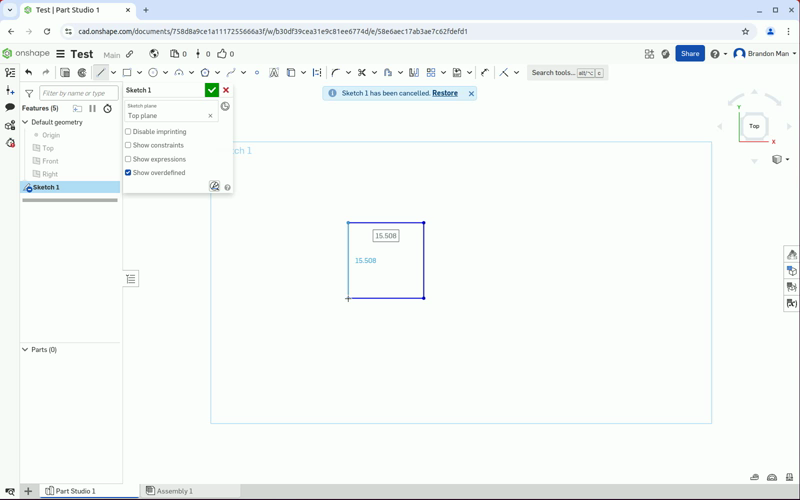
key(esc)
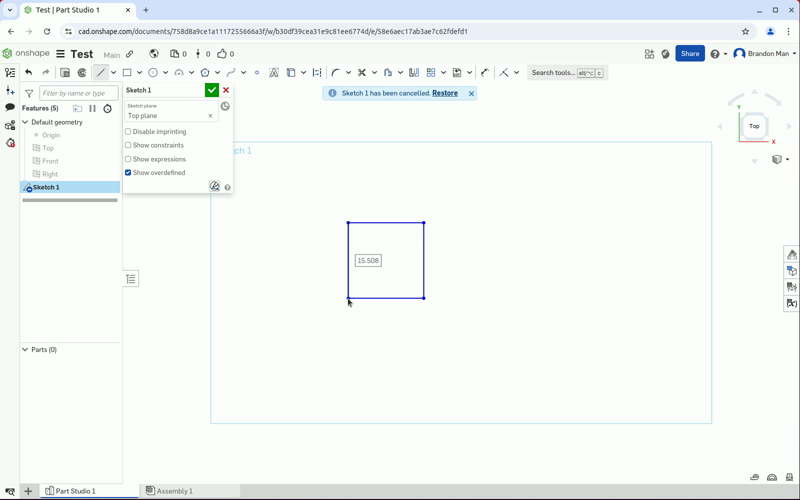
mouse_move(352, 230)
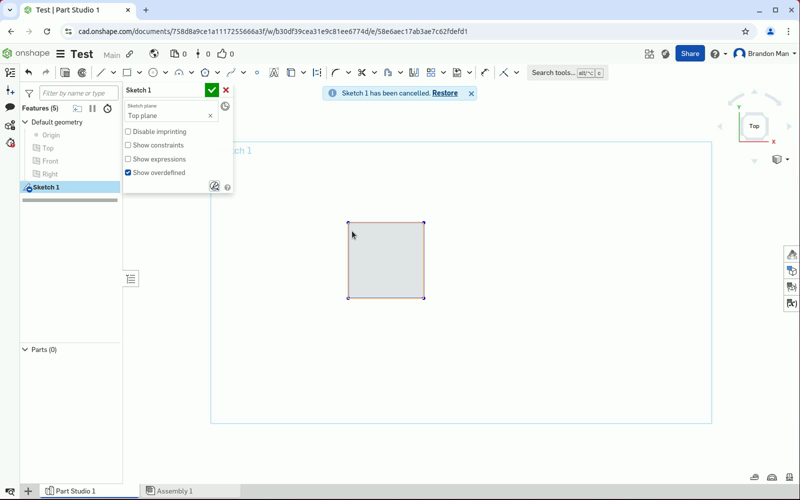
click(352, 230)
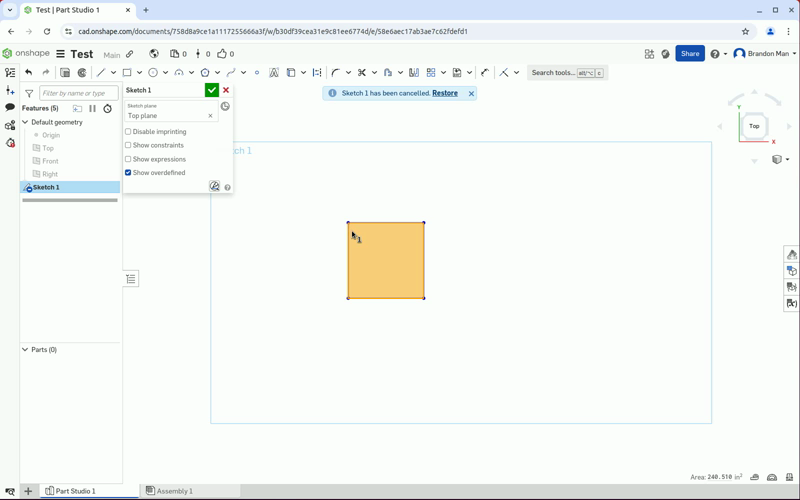
mouse_move(73, 352)
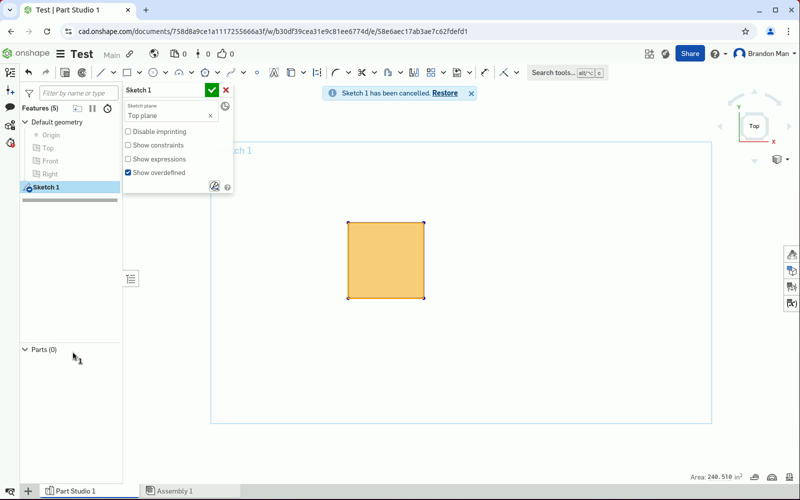
key(shift+y)
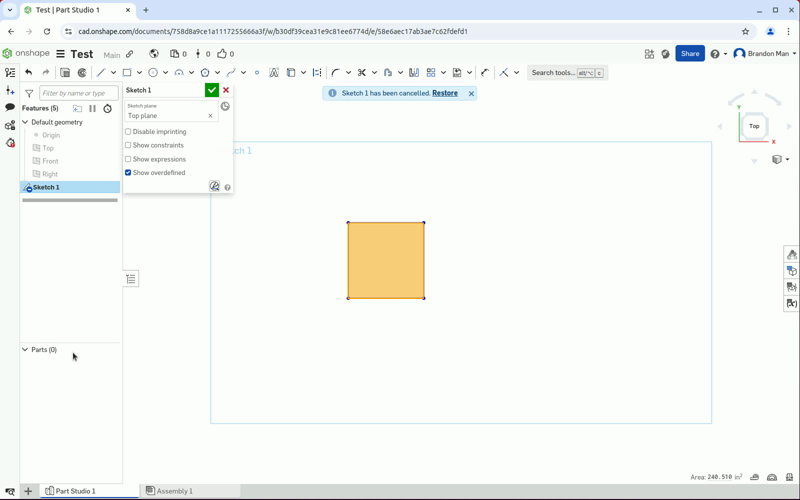
key(shift+e)
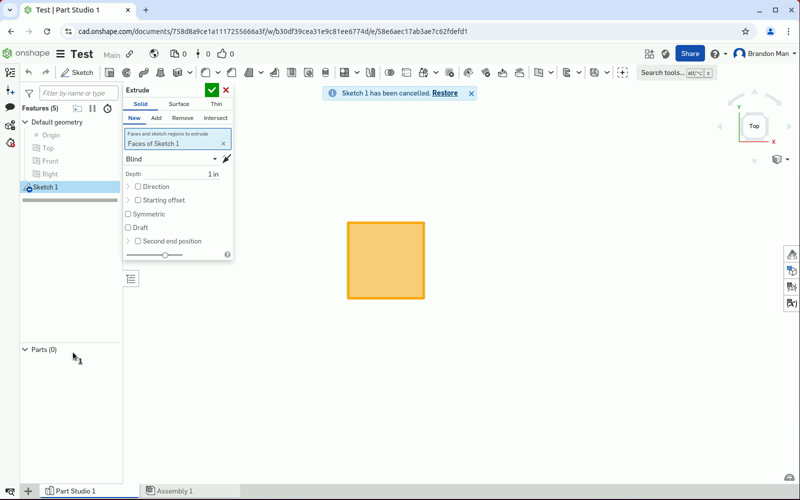
mouse_move(143, 106)
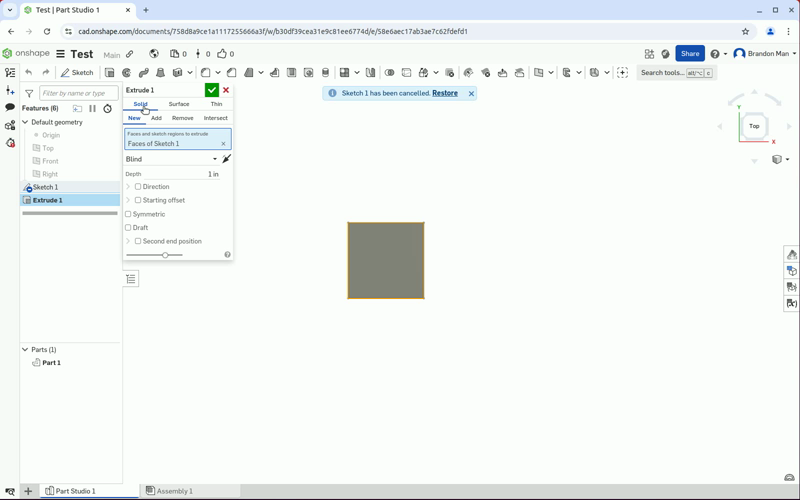
click(143, 106)
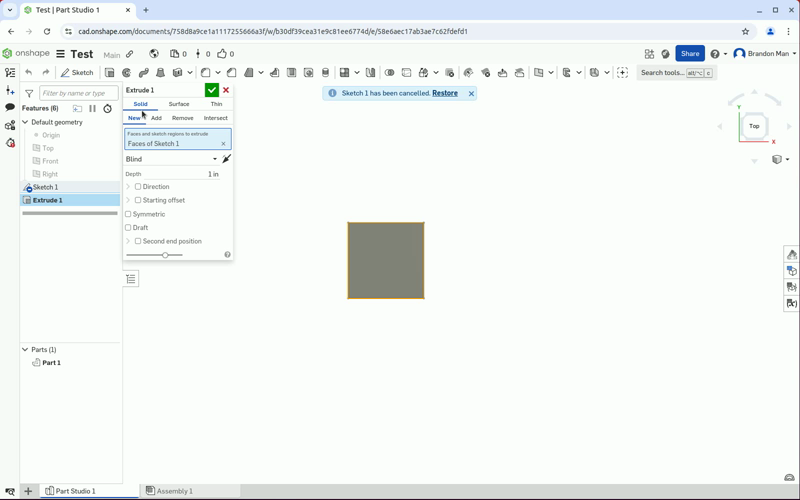
mouse_move(137, 120)
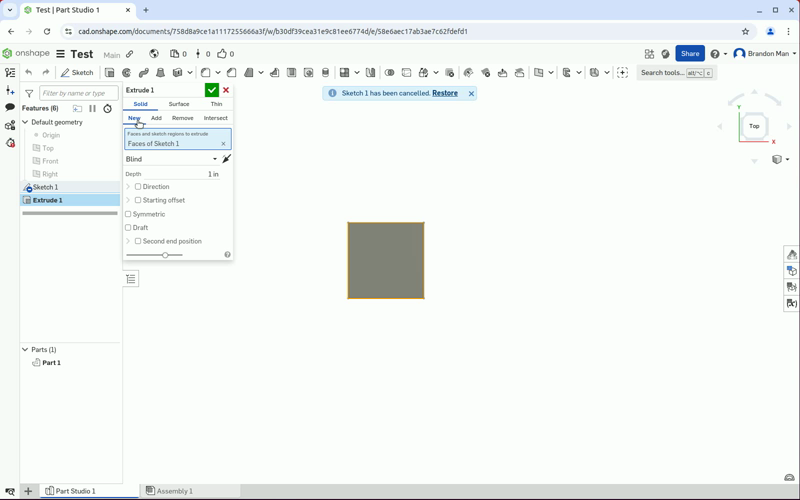
click(137, 120)
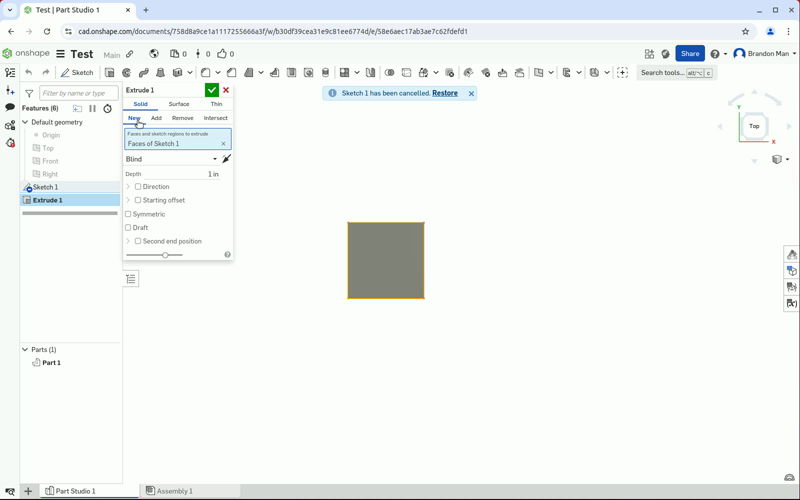
key(tab, 4)
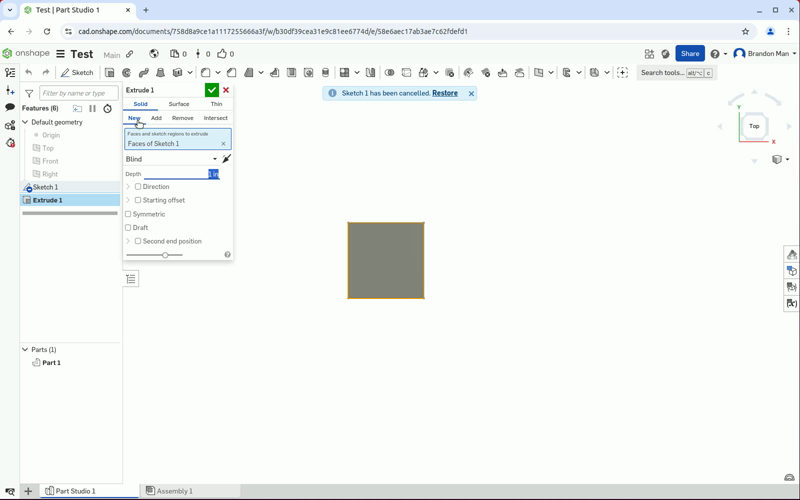
text(-0.241)
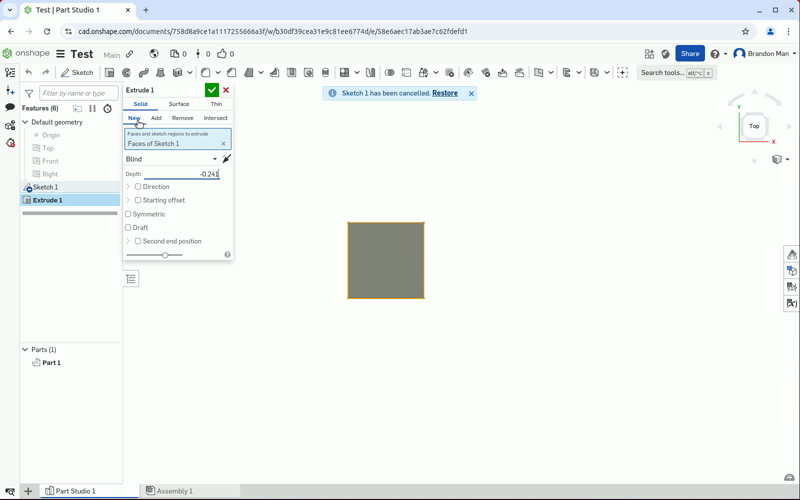
key(enter)
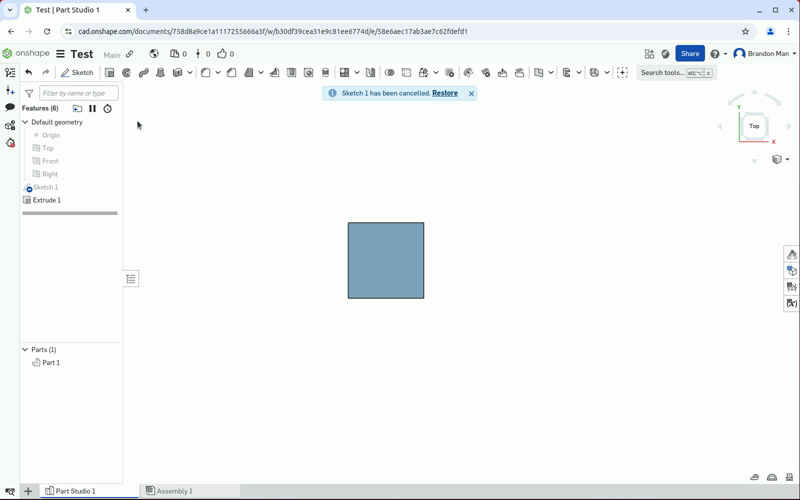
key(shift+h)
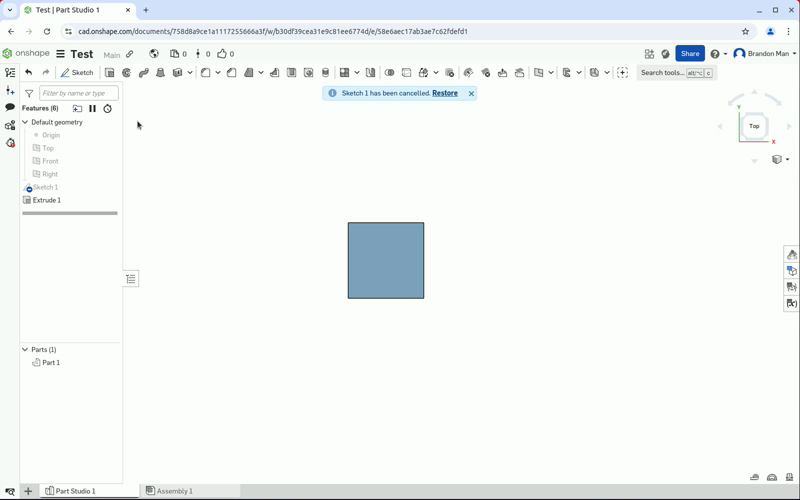
key(shift+h)
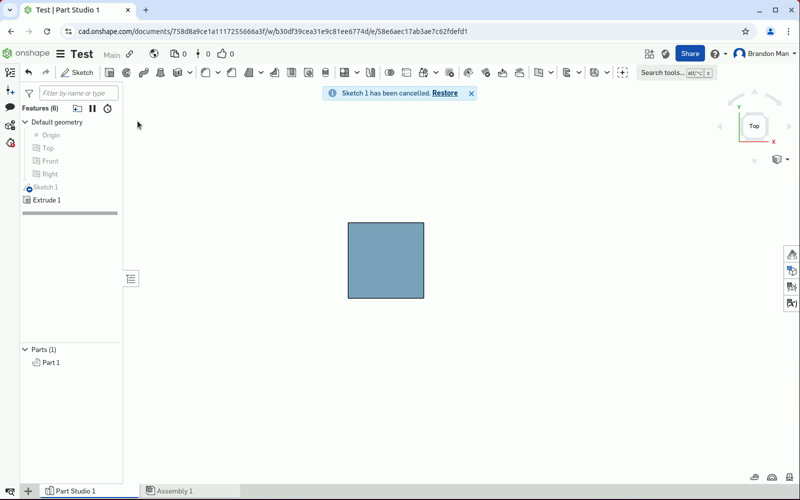
mouse_move(73, 189)
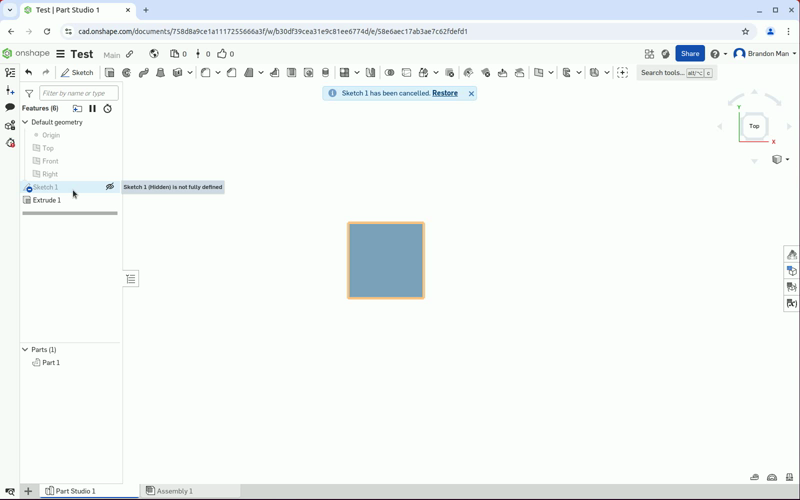
click(73, 189)
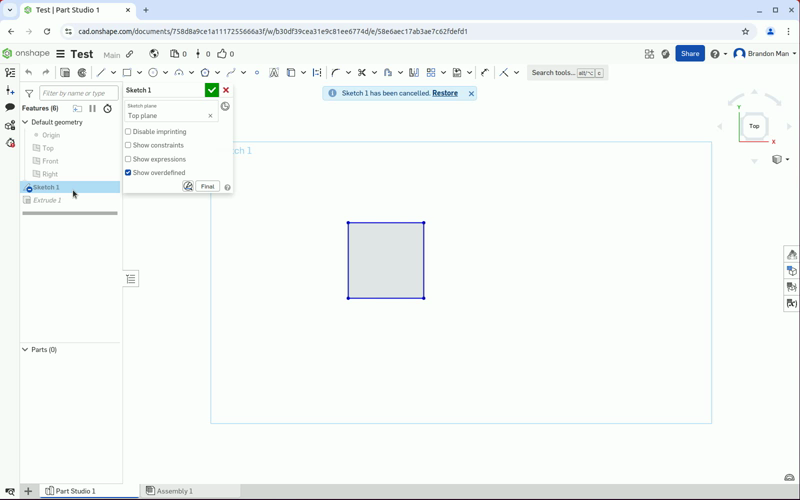
mouse_move(229, 92)
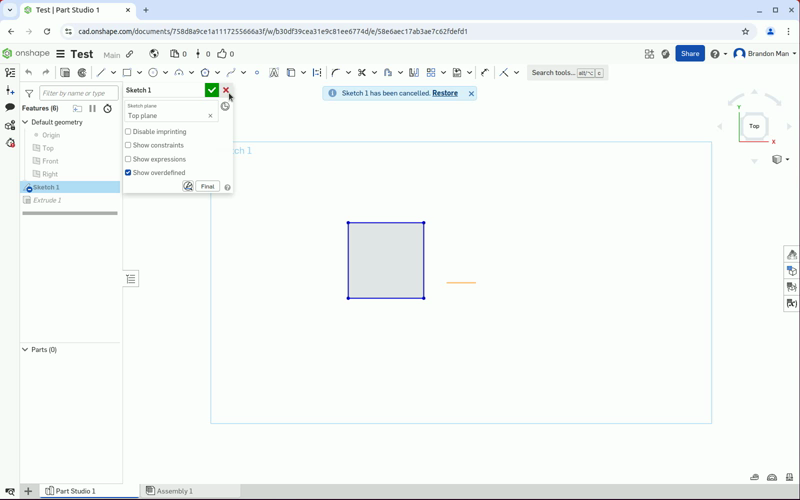
click(229, 92)
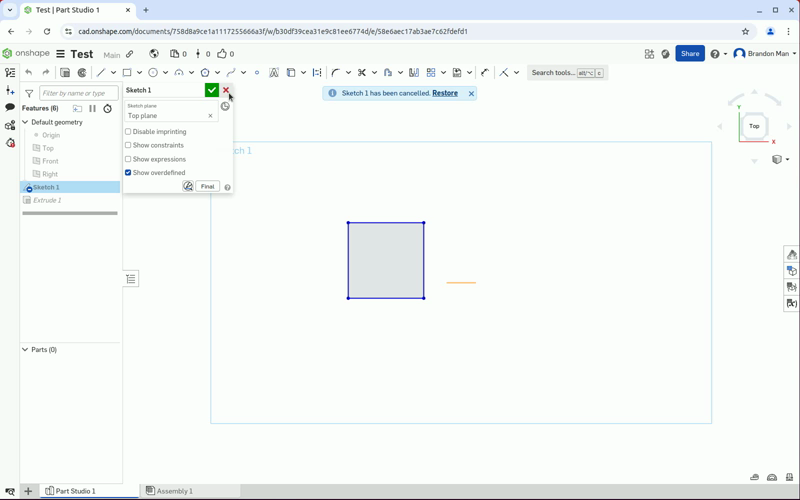
key(shift+s)
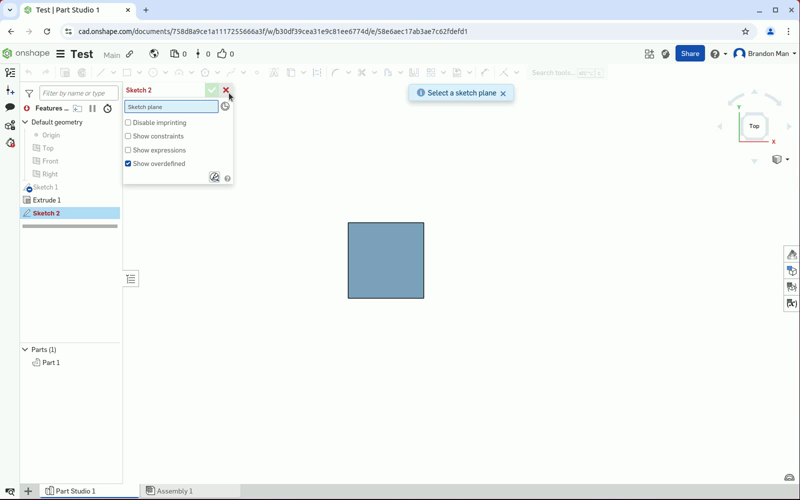
mouse_move(73, 150)
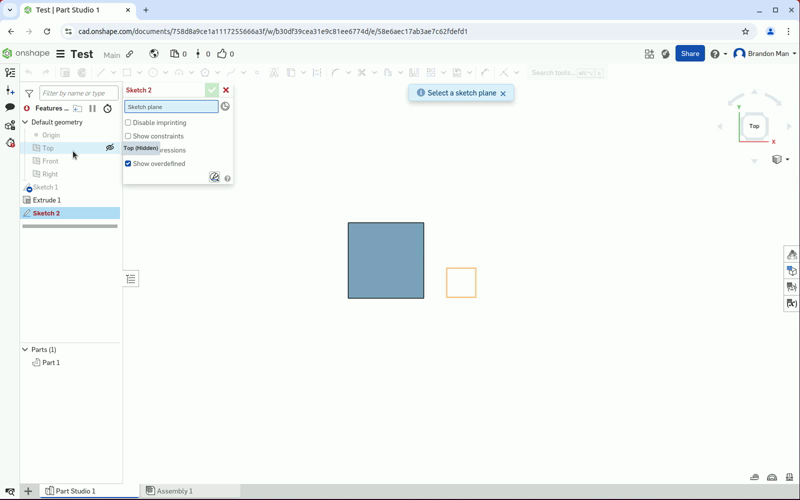
click(73, 150)
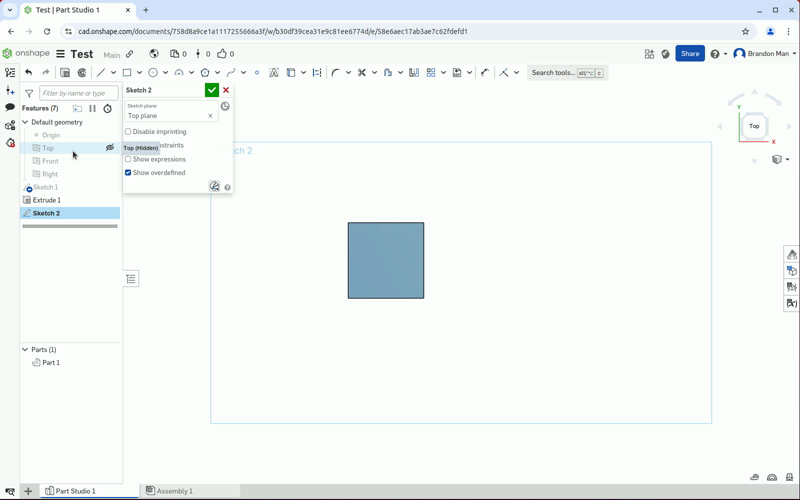
mouse_move(73, 352)
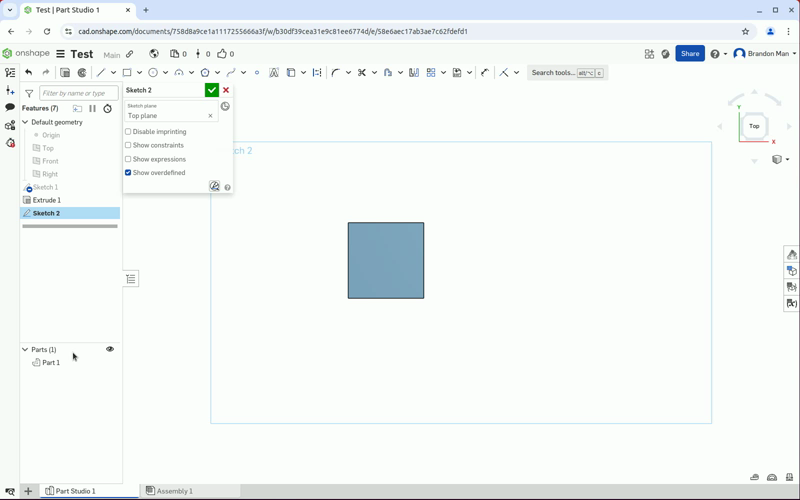
key(y)
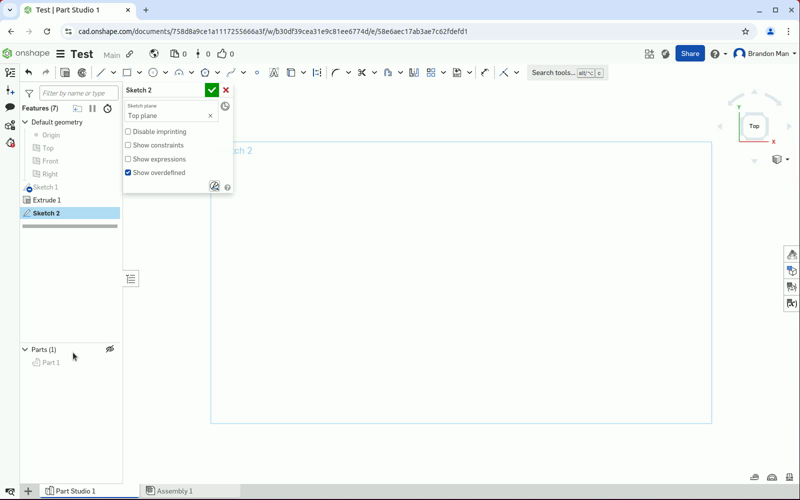
key(l)
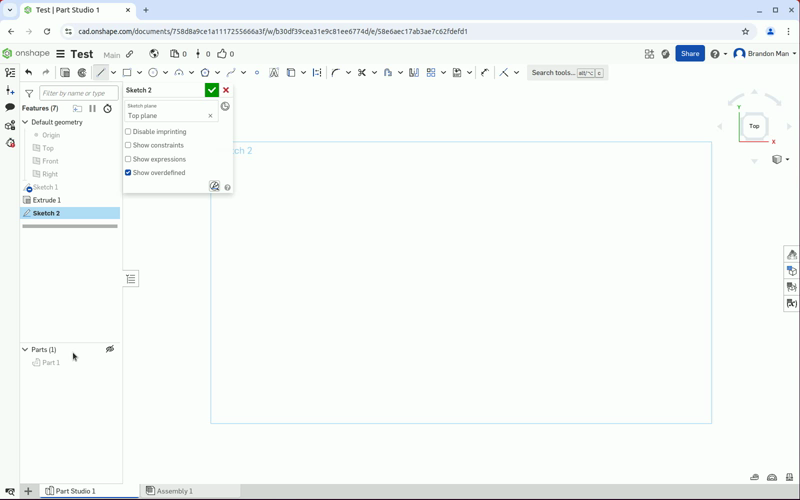
key_down(shift)
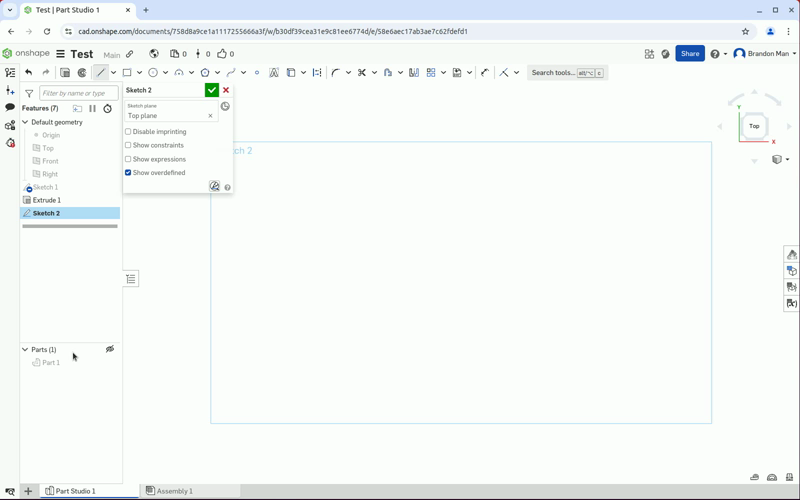
mouse_move(348, 298)
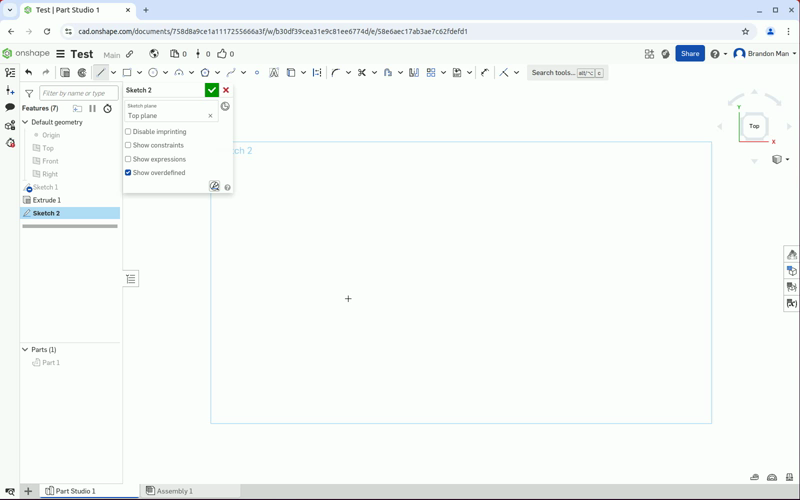
click(348, 298)
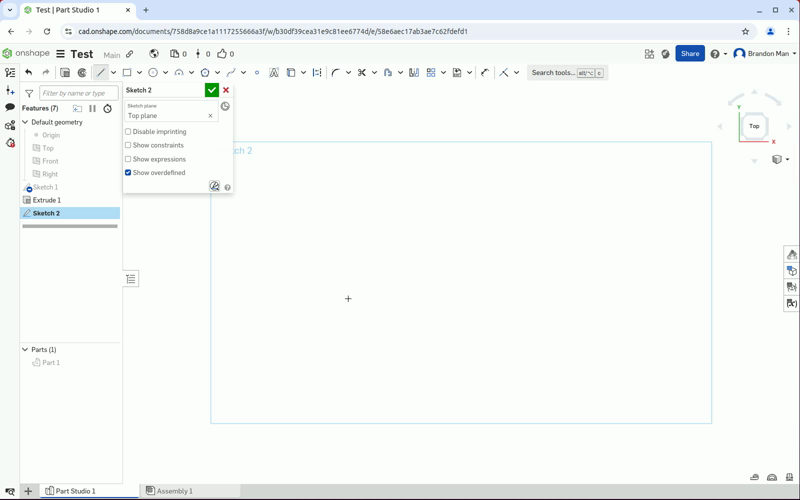
key_up(shift)
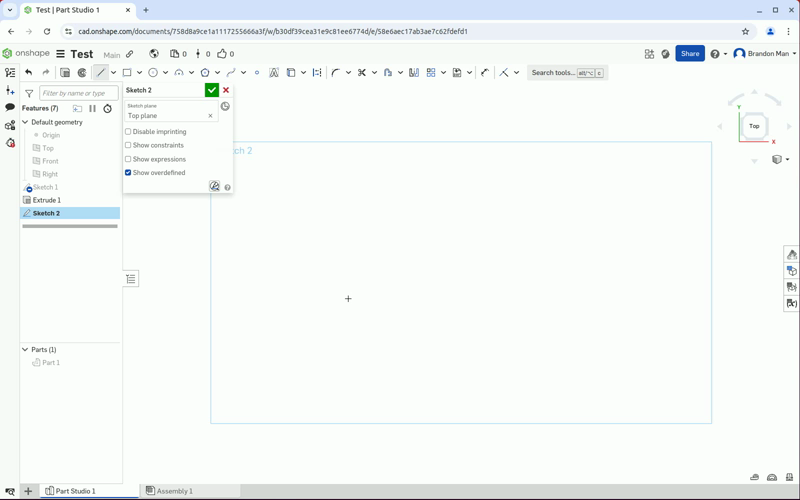
key_down(shift)
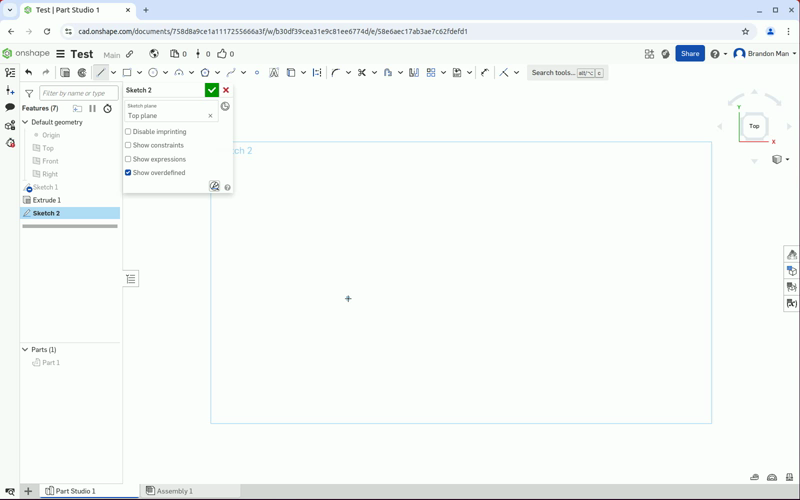
mouse_move(423, 368)
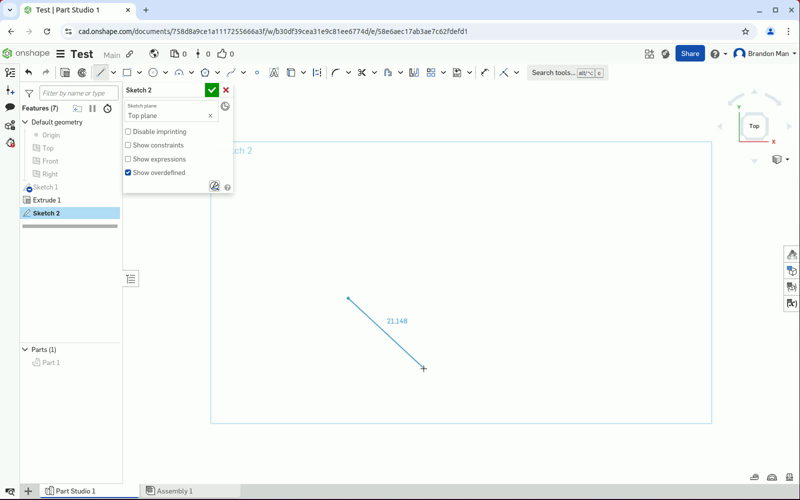
click(423, 368)
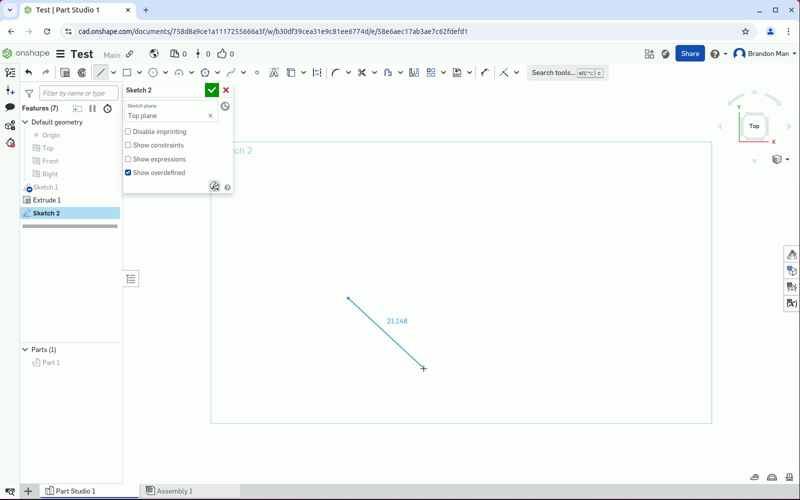
key_up(shift)
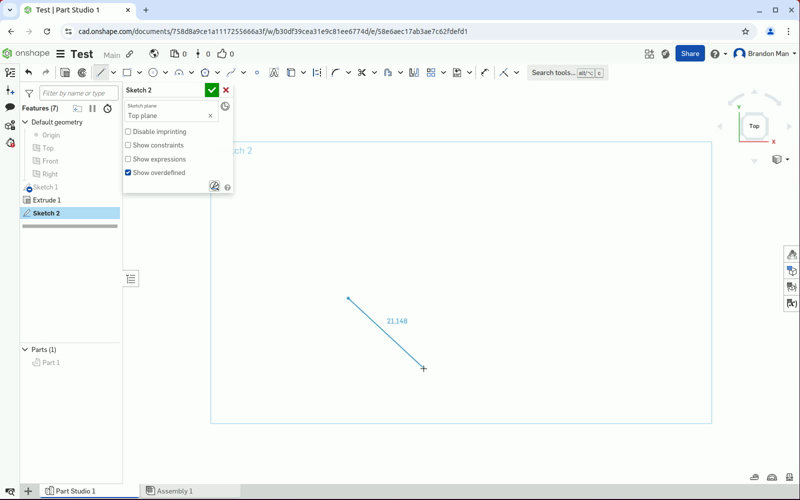
key_down(shift)
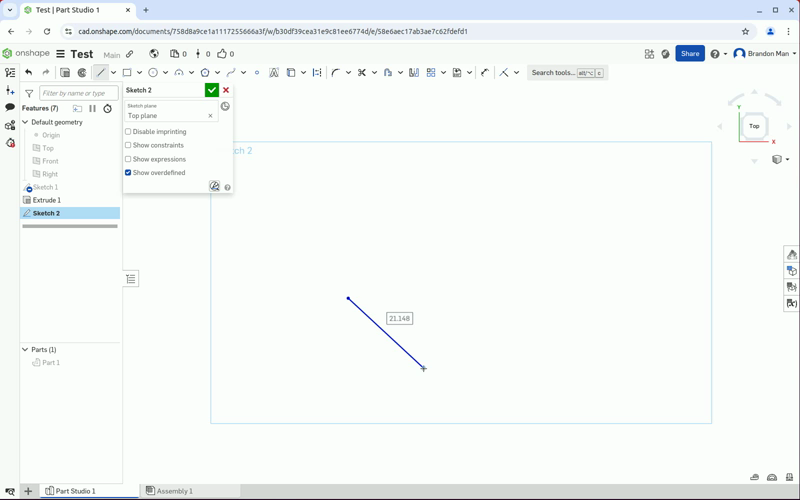
mouse_move(423, 298)
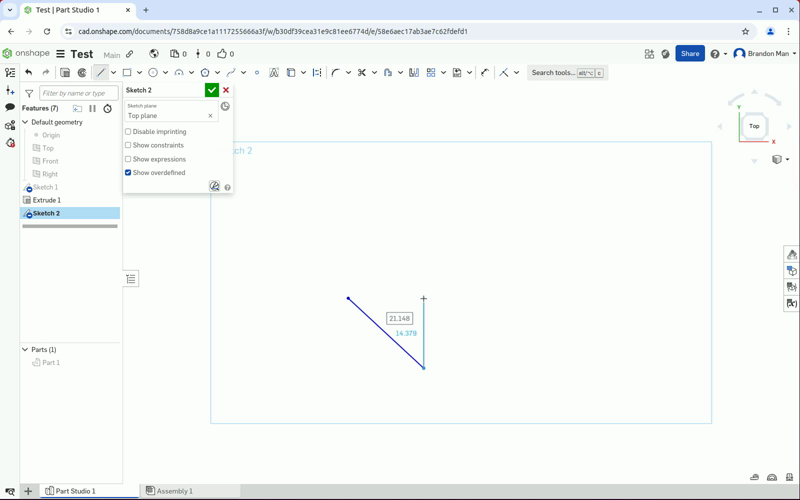
click(423, 298)
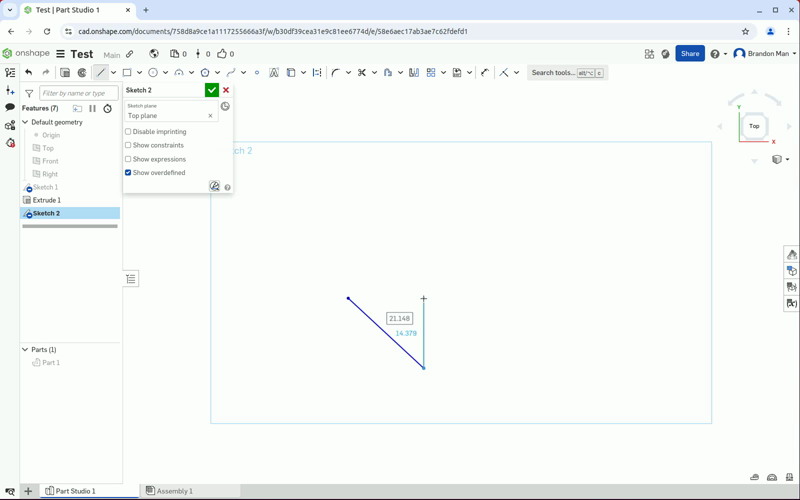
key_up(shift)
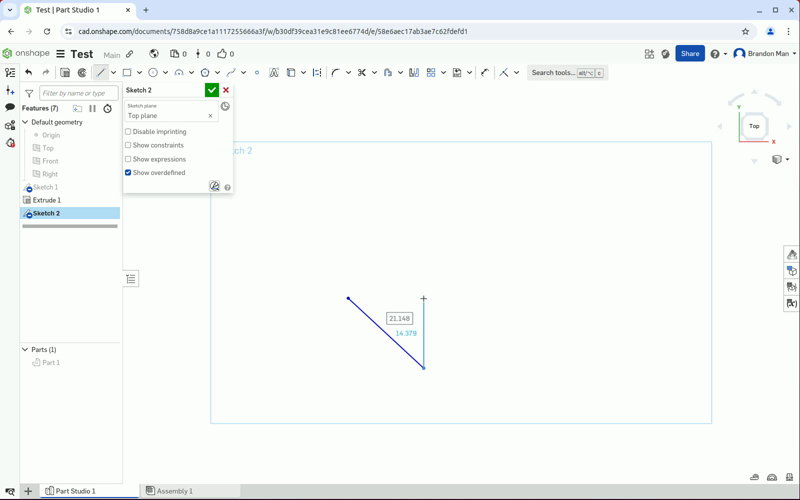
key_down(shift)
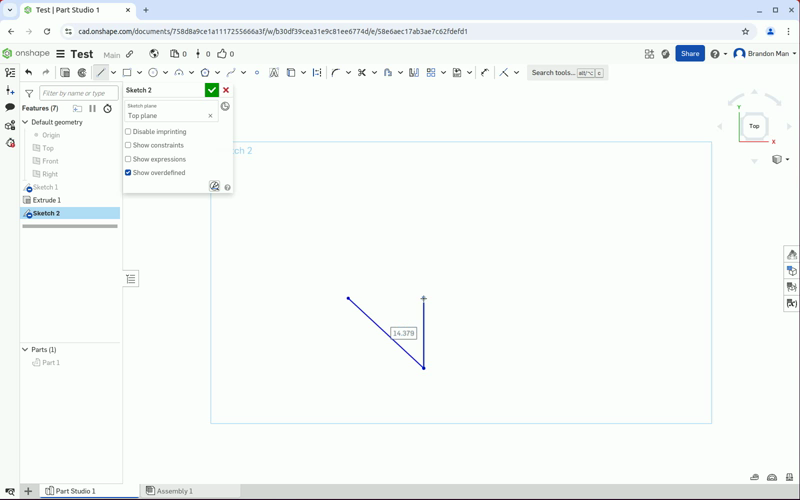
mouse_move(348, 298)
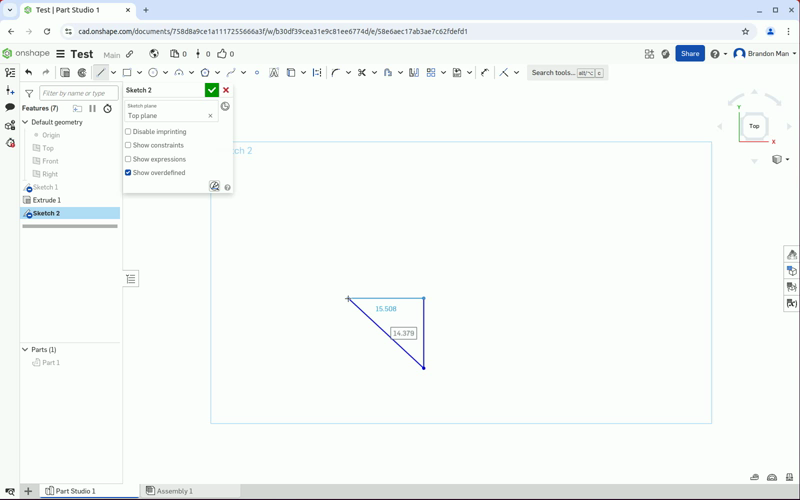
key_up(shift)
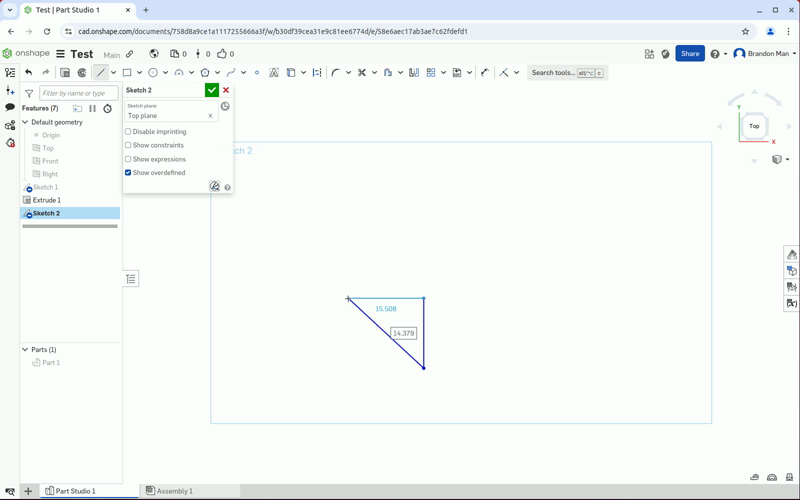
click(348, 298)
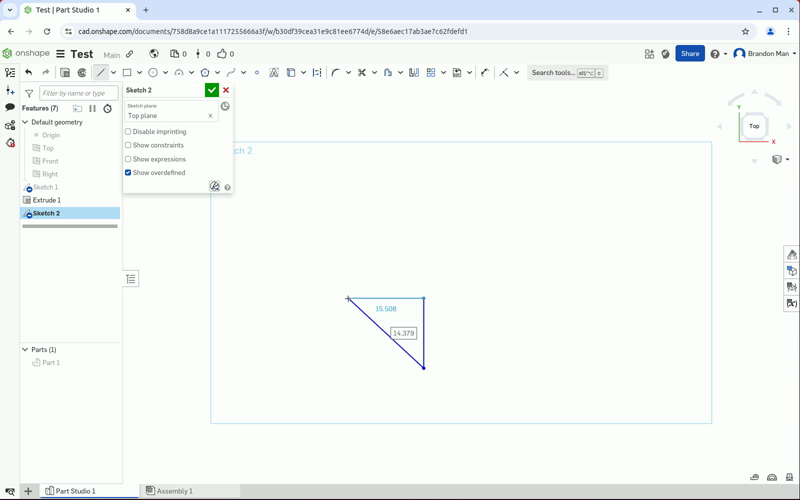
key(esc)
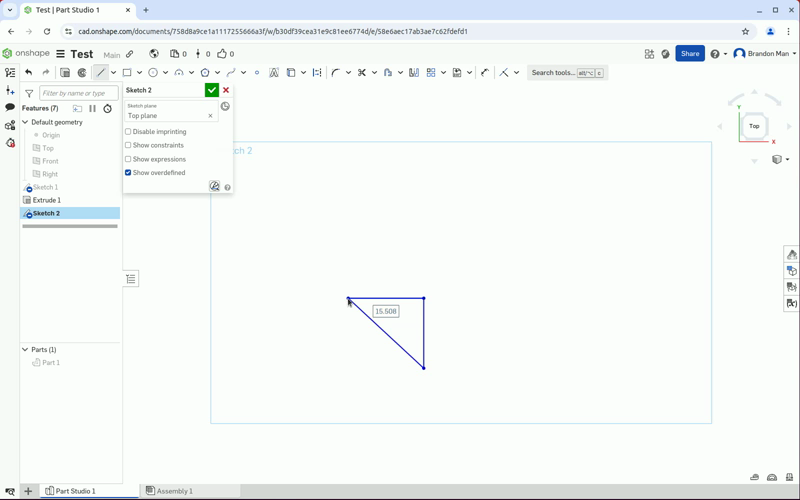
mouse_move(411, 314)
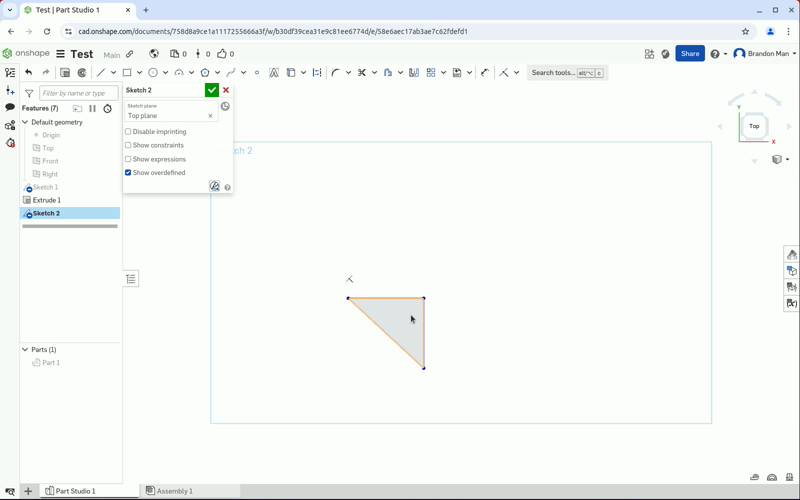
click(411, 314)
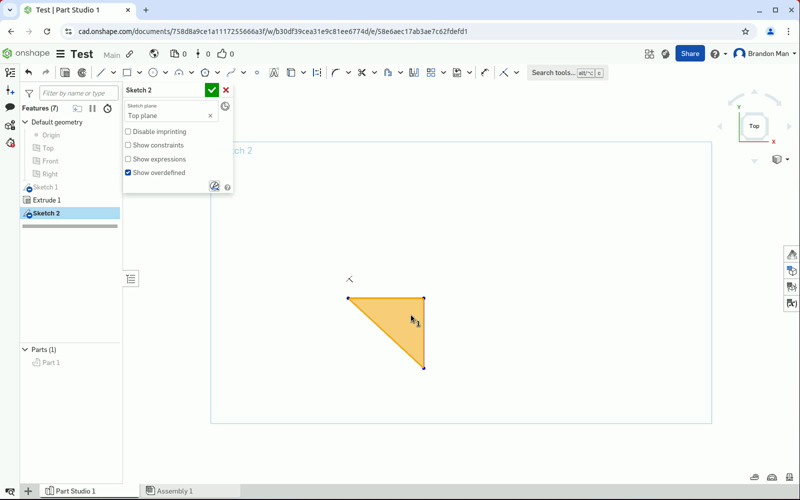
mouse_move(73, 352)
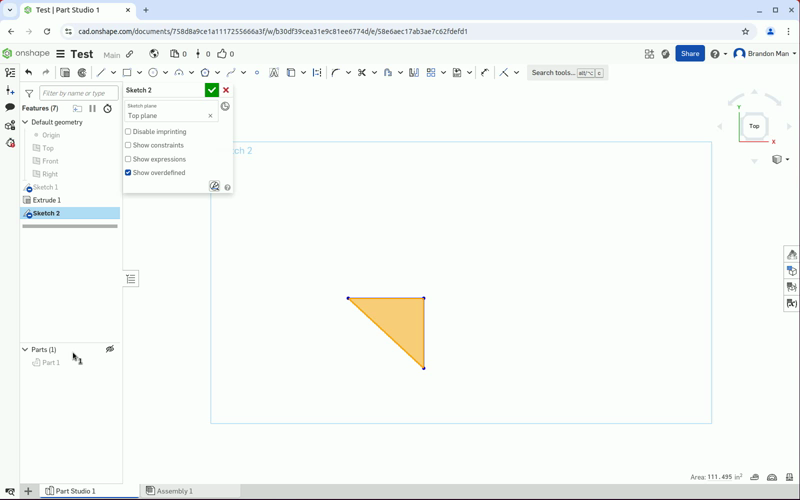
key(shift+y)
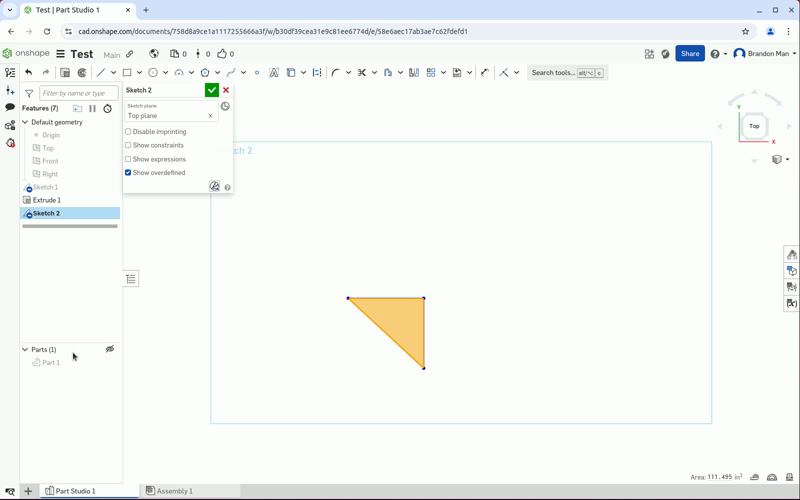
key(shift+e)
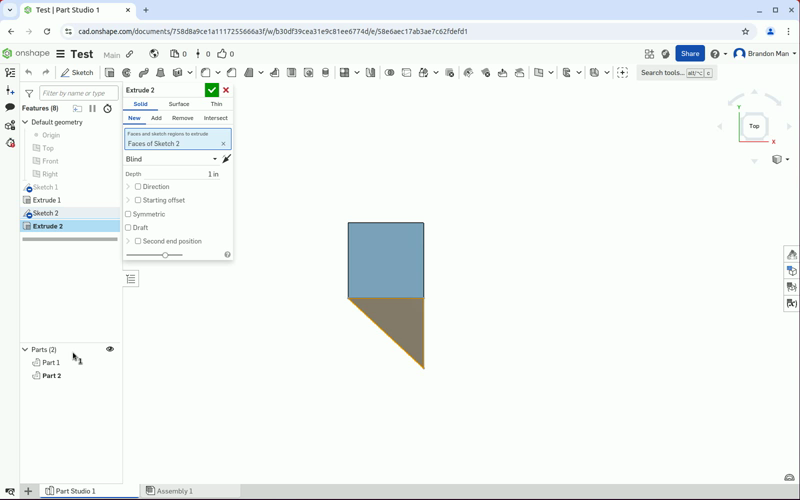
mouse_move(143, 106)
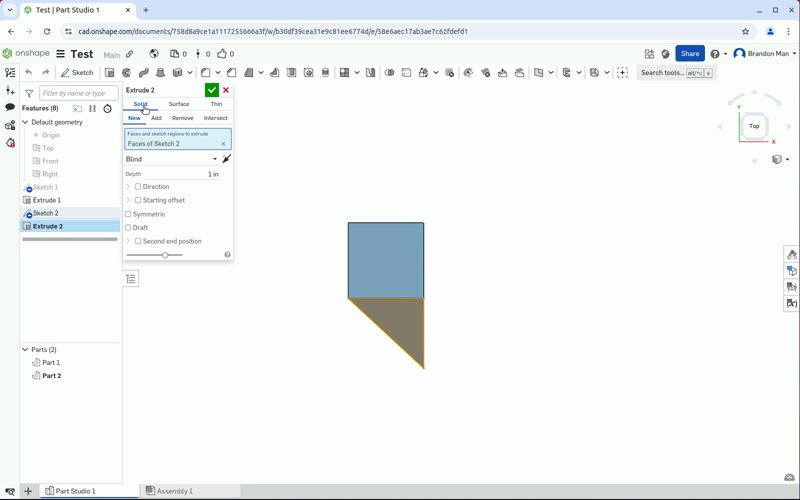
click(143, 106)
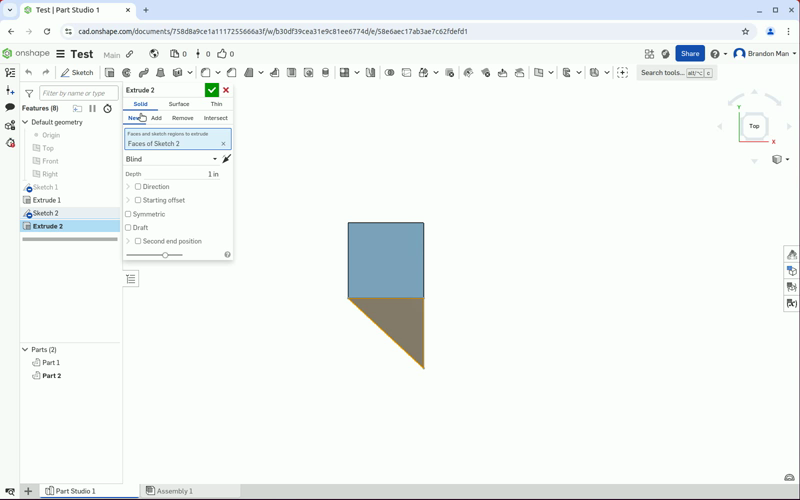
mouse_move(137, 120)
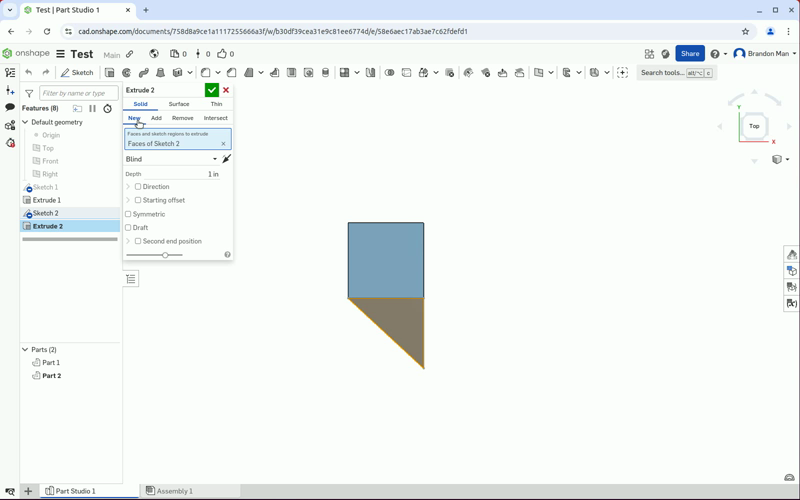
click(137, 120)
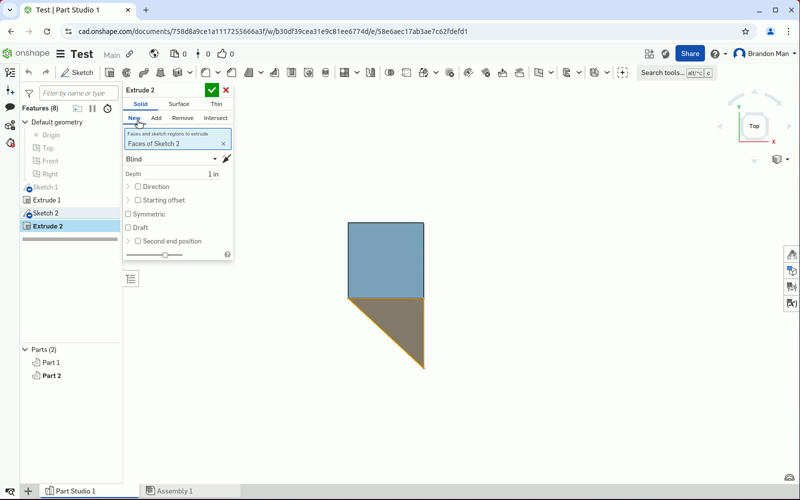
key(tab, 4)
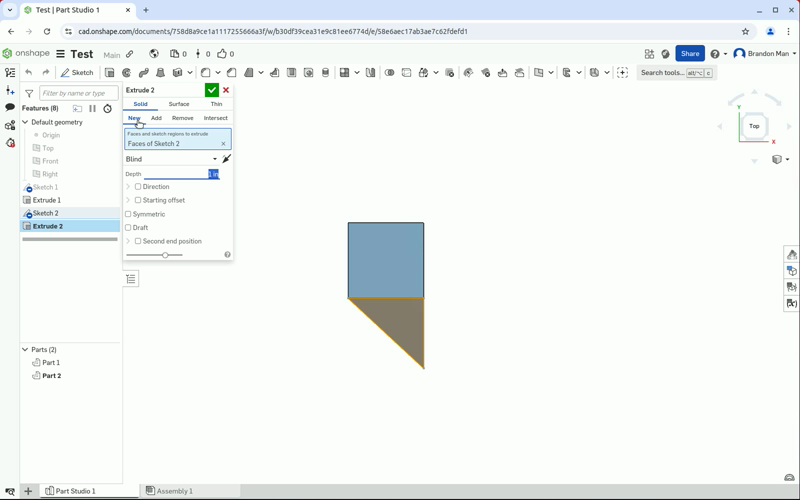
text(-0.241)
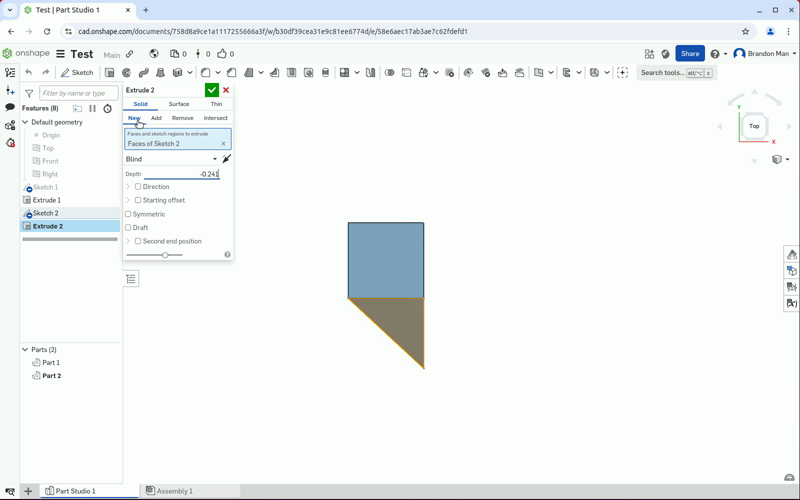
key(enter)
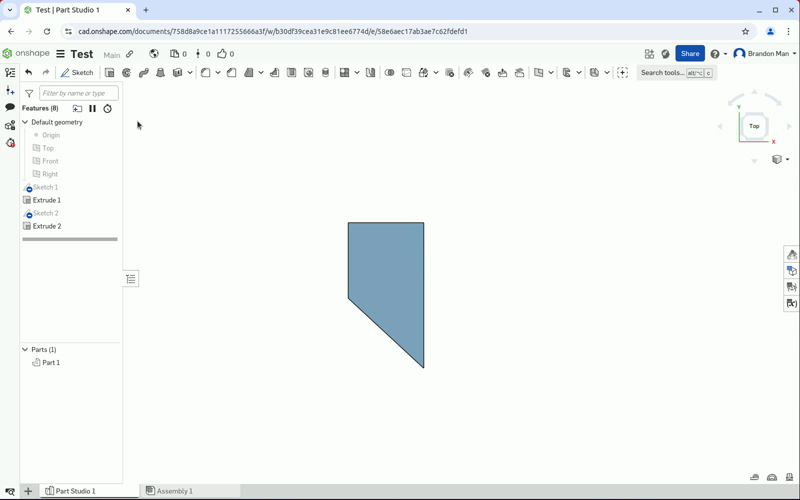
key(shift+h)
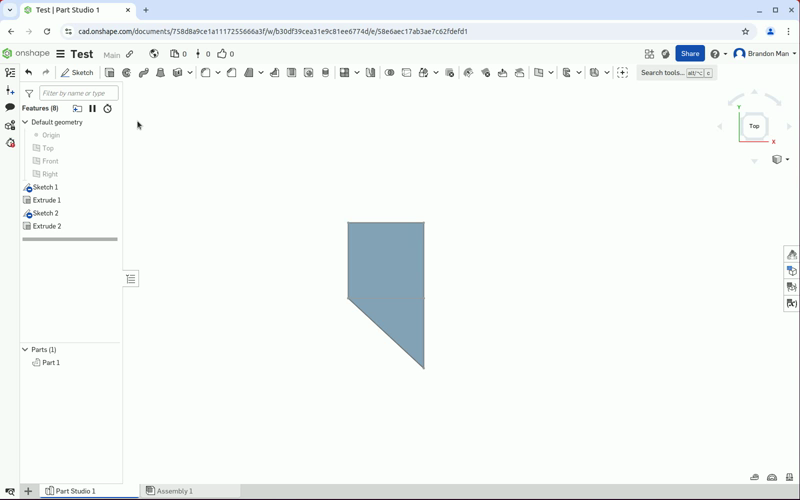
key(shift+h)
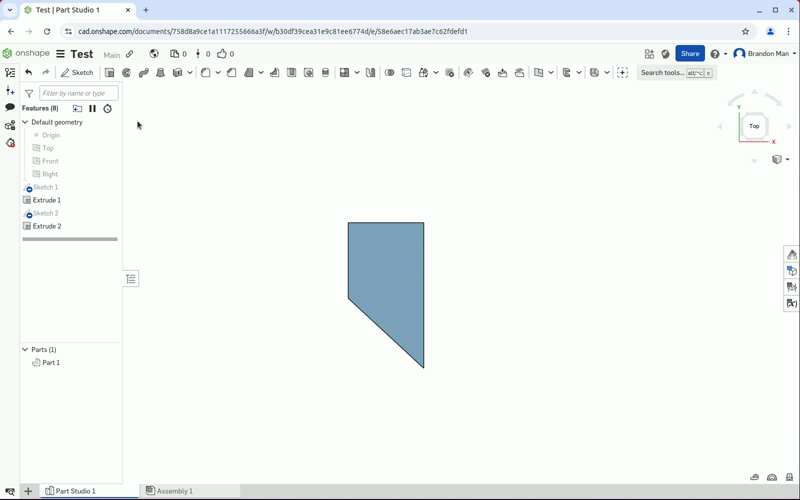
mouse_move(73, 189)
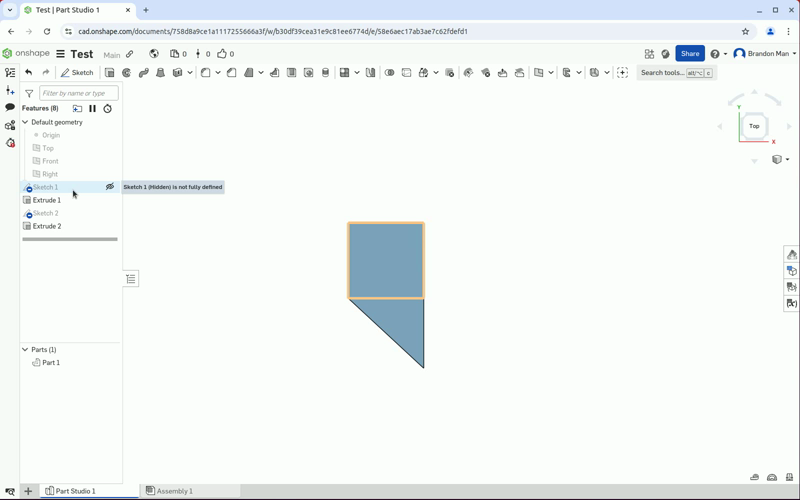
click(73, 189)
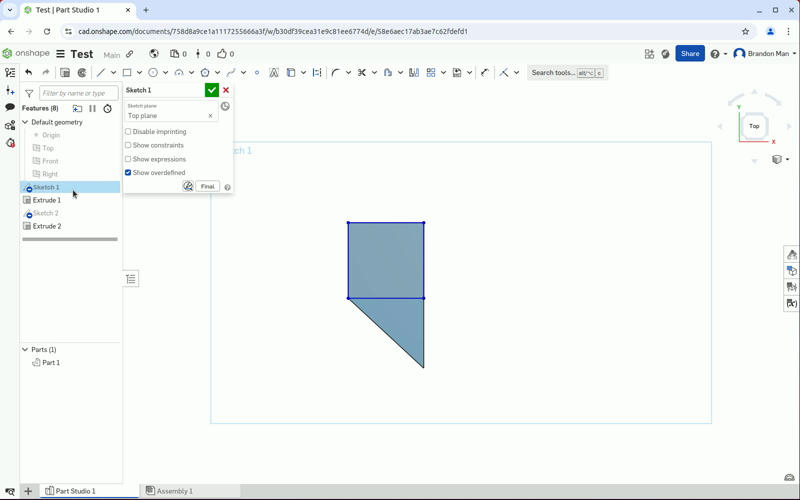
mouse_move(229, 92)
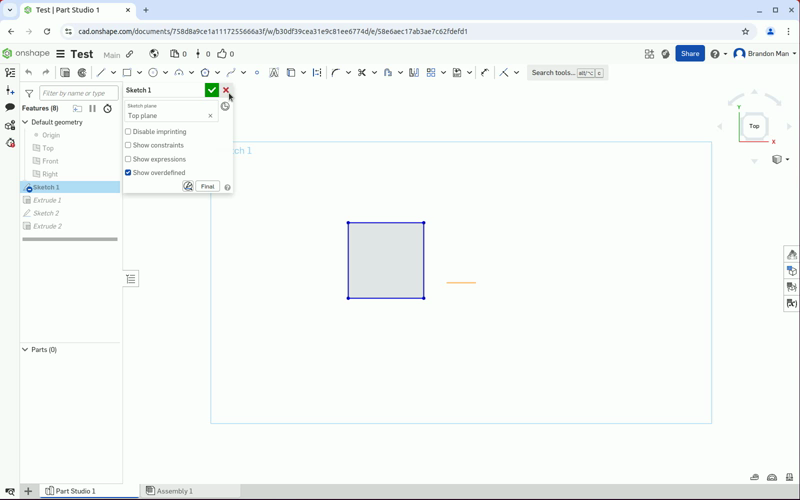
click(229, 92)
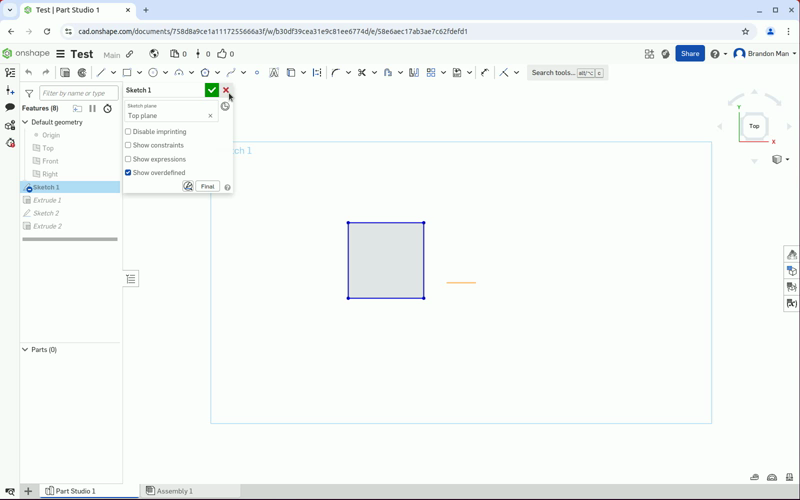
key(shift+s)
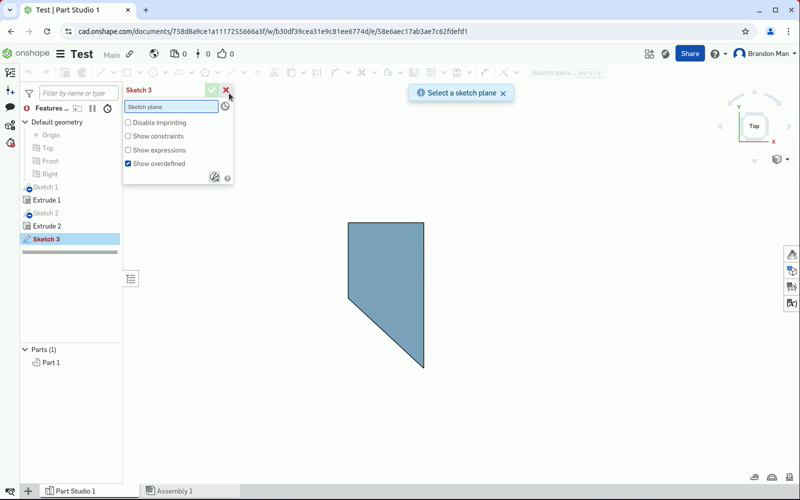
mouse_move(73, 150)
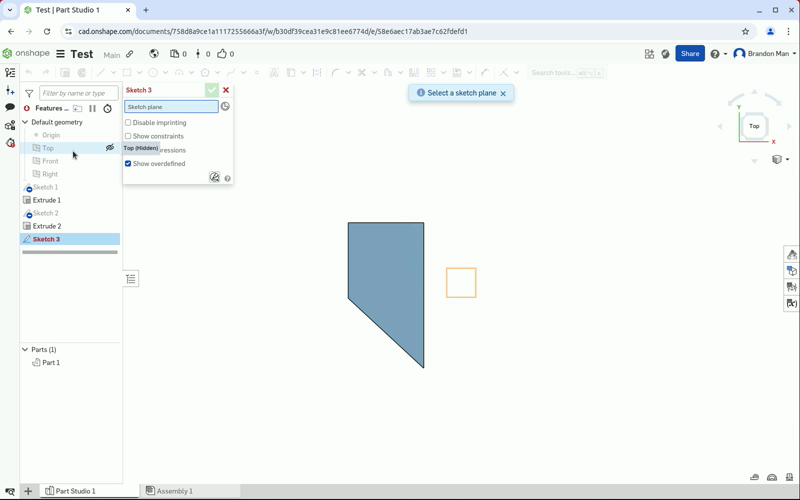
click(73, 150)
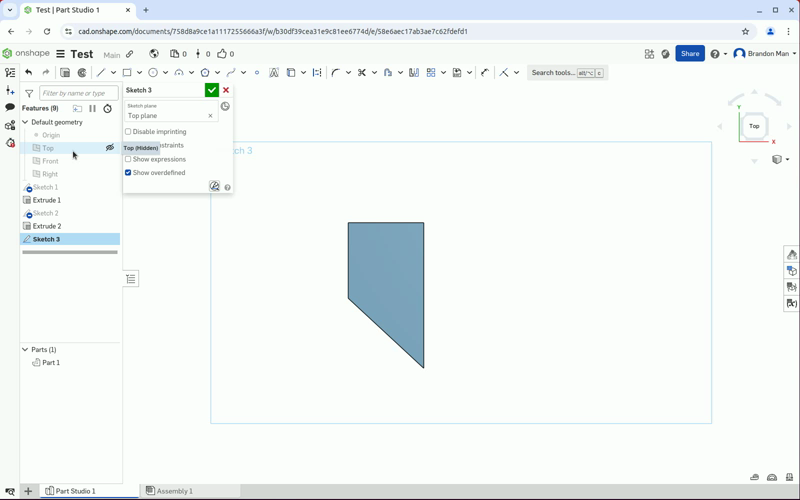
mouse_move(73, 352)
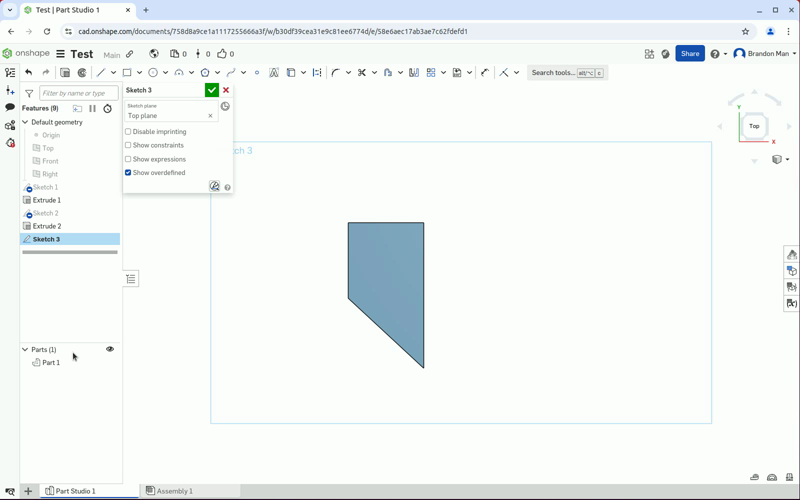
key(y)
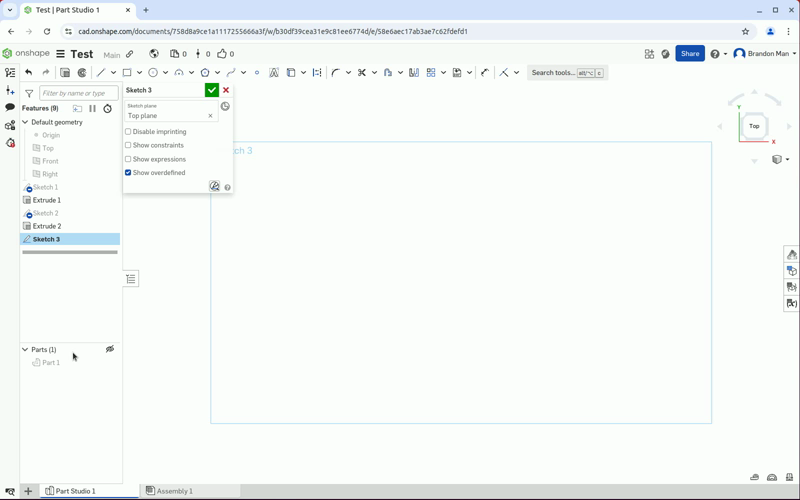
key(l)
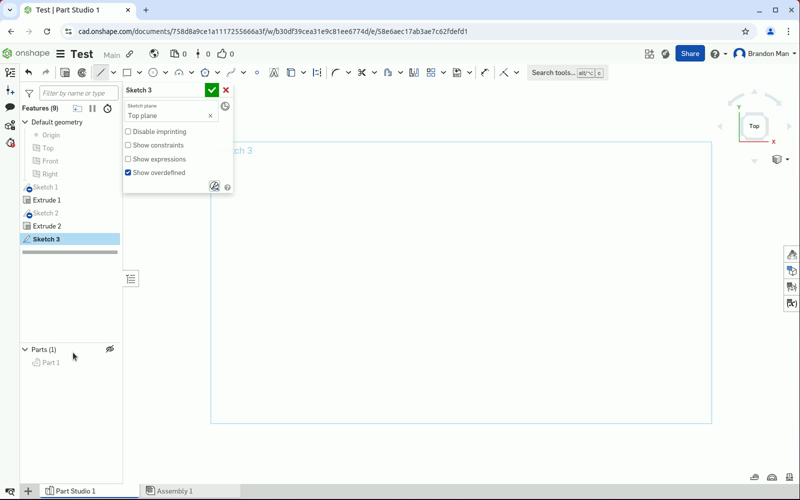
key_down(shift)
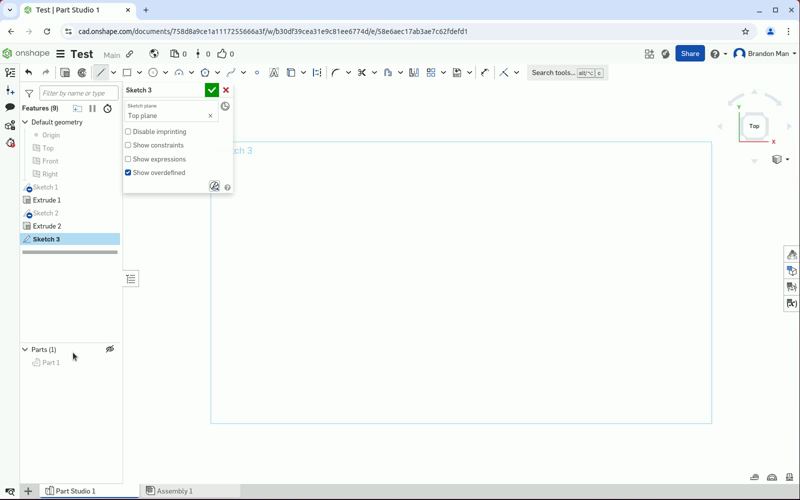
mouse_move(476, 298)
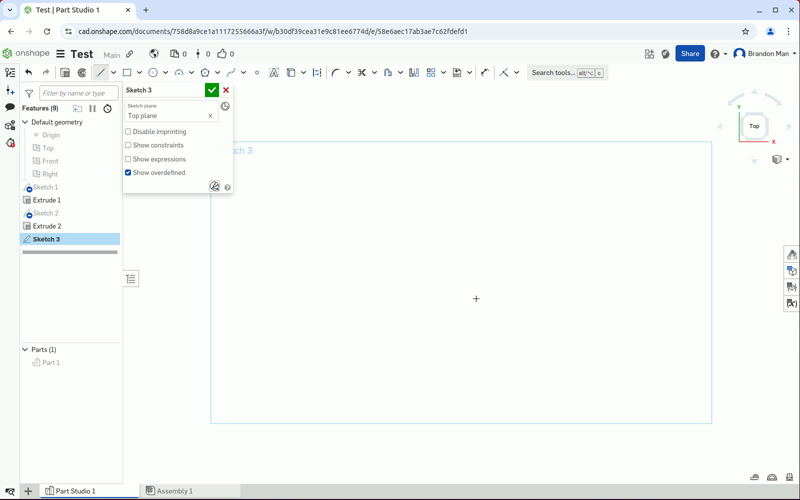
click(476, 298)
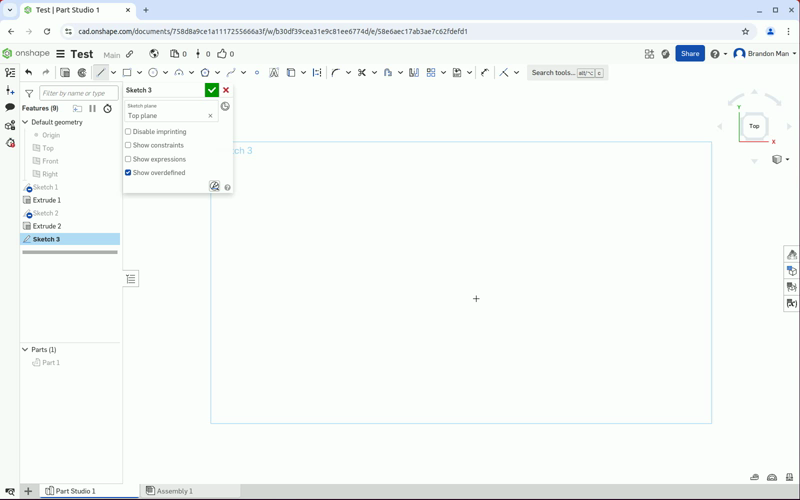
key_up(shift)
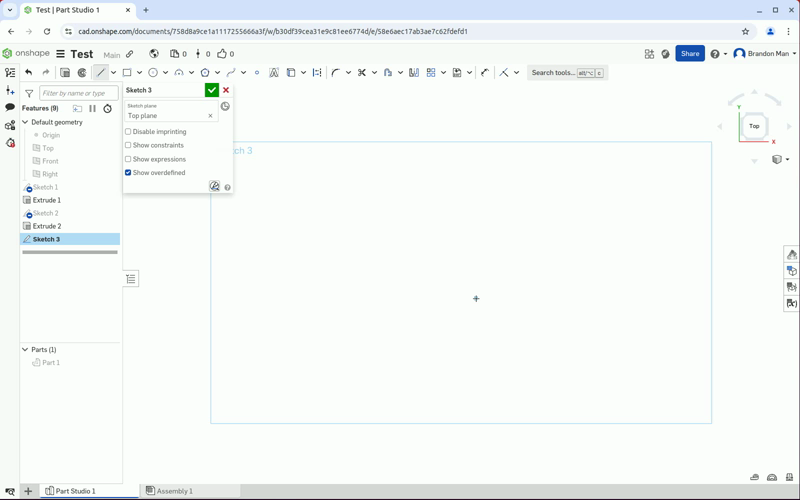
key_down(shift)
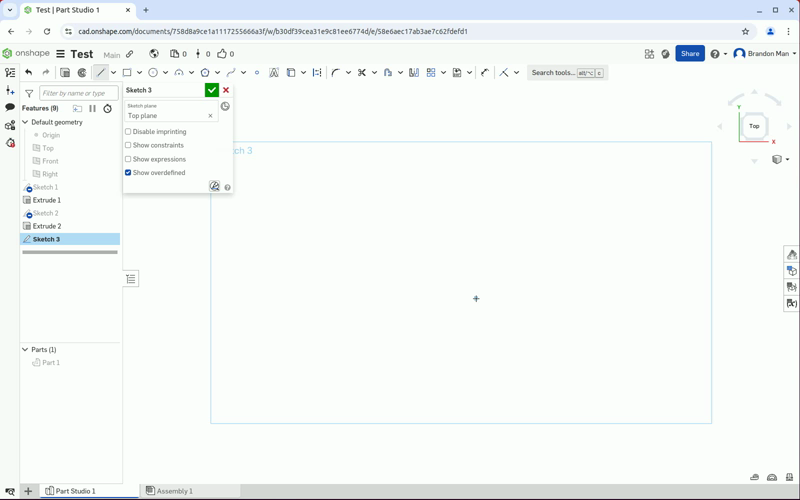
mouse_move(551, 298)
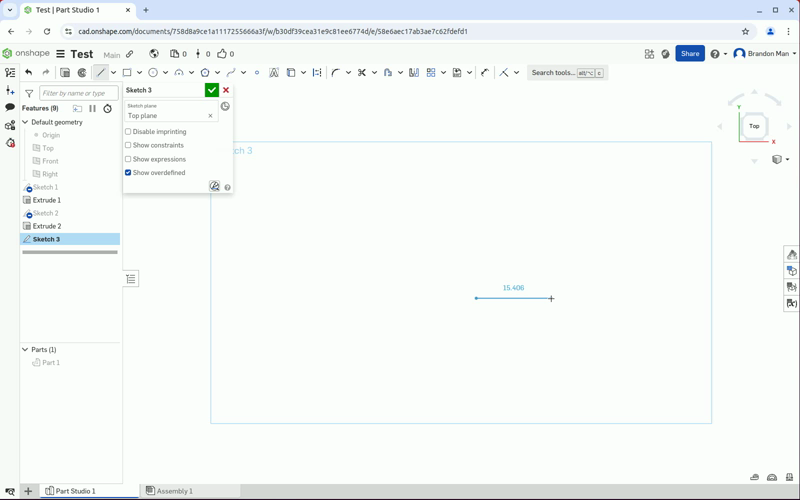
click(551, 298)
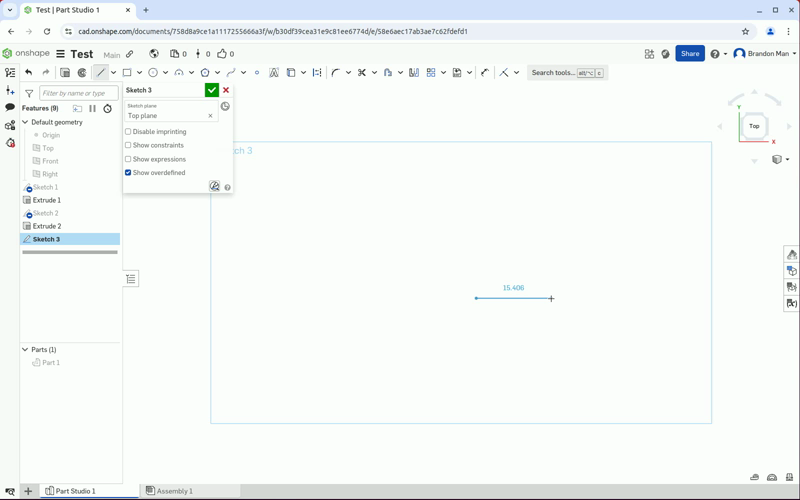
key_up(shift)
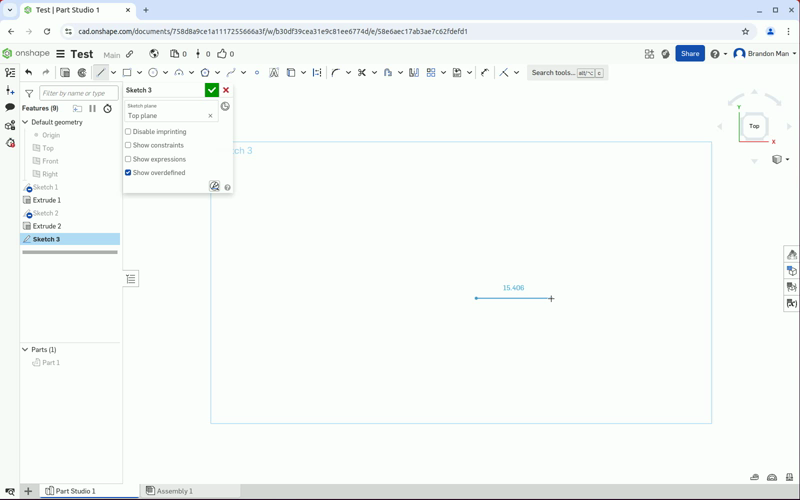
key_down(shift)
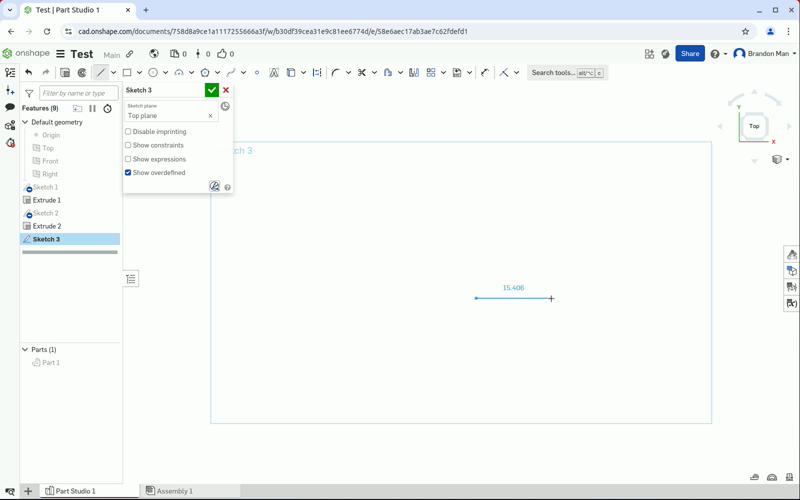
mouse_move(551, 222)
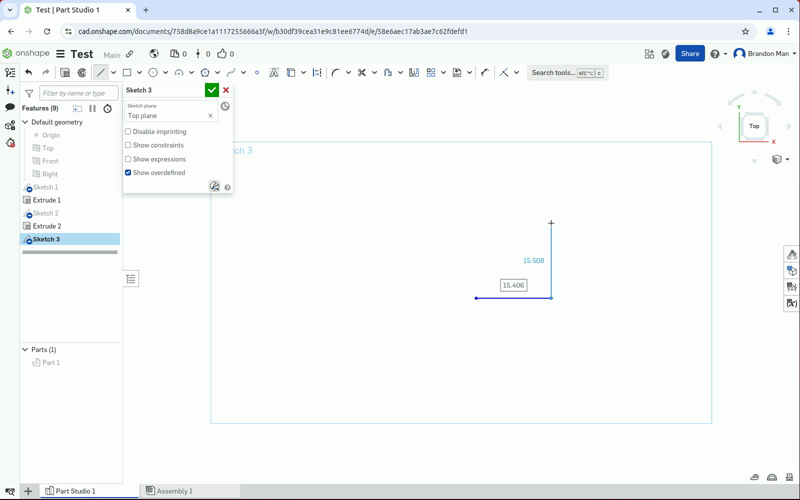
click(551, 222)
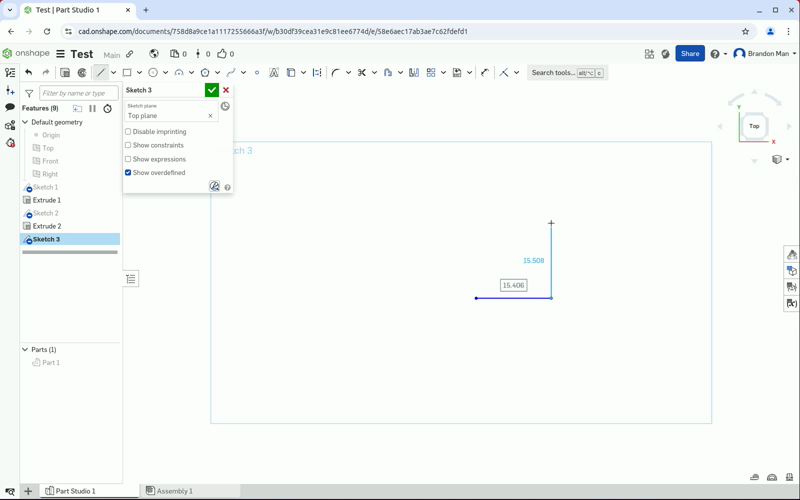
key_up(shift)
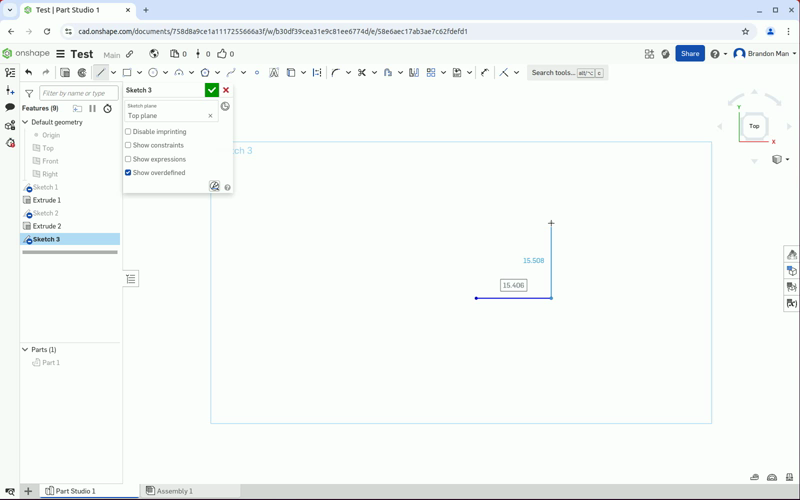
key_down(shift)
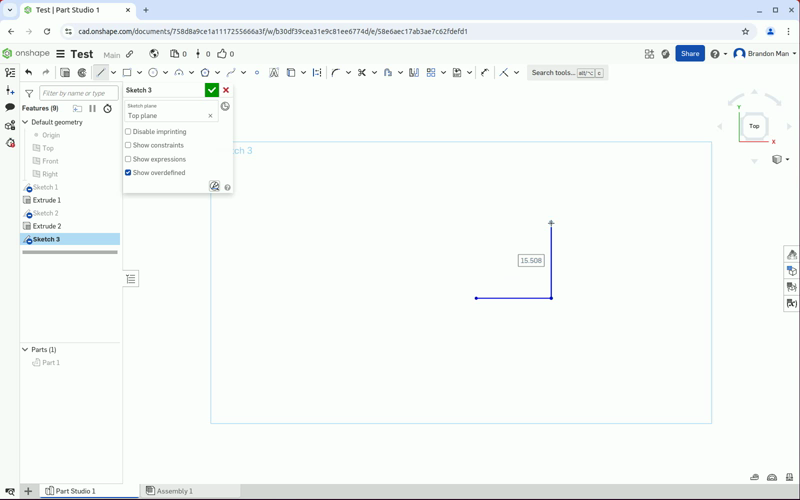
mouse_move(476, 222)
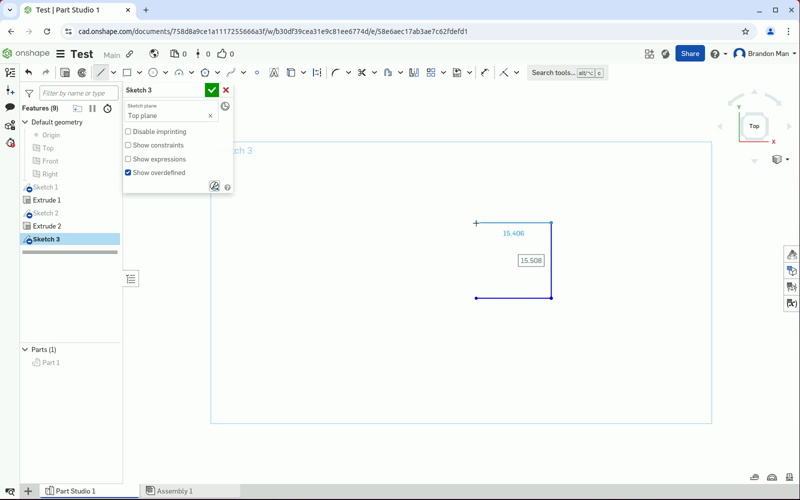
click(476, 222)
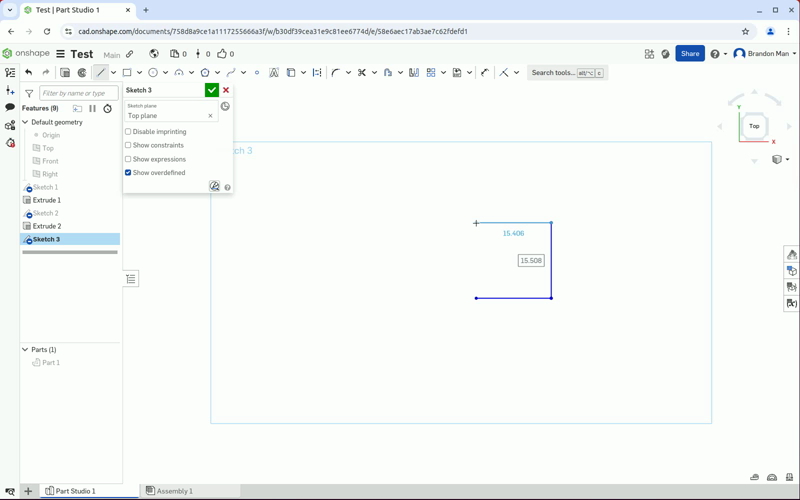
key_up(shift)
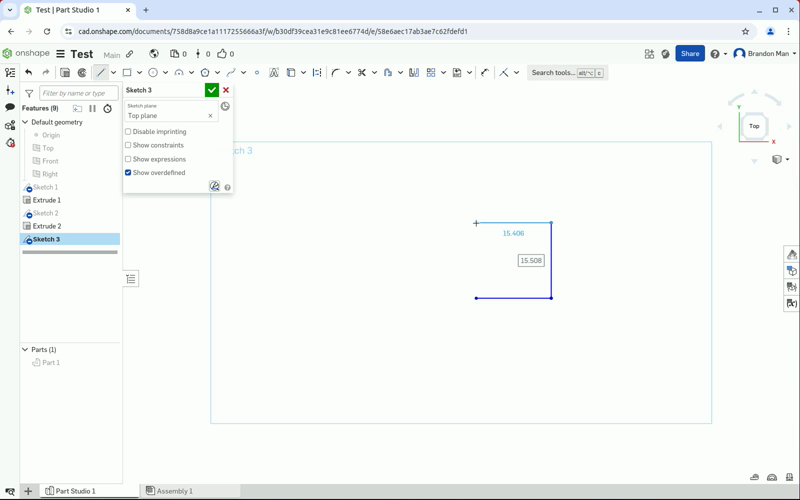
key_down(shift)
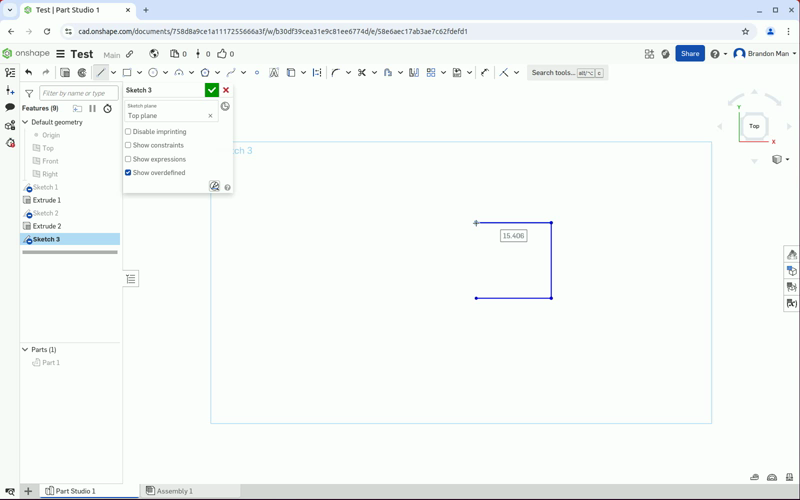
mouse_move(476, 298)
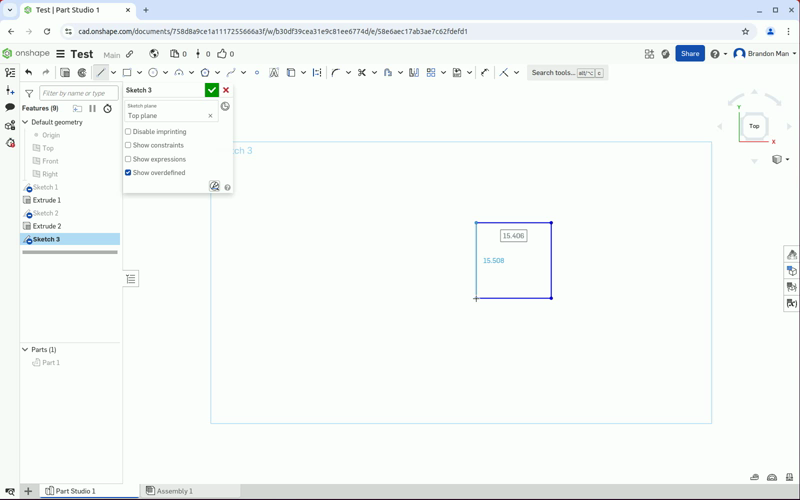
key_up(shift)
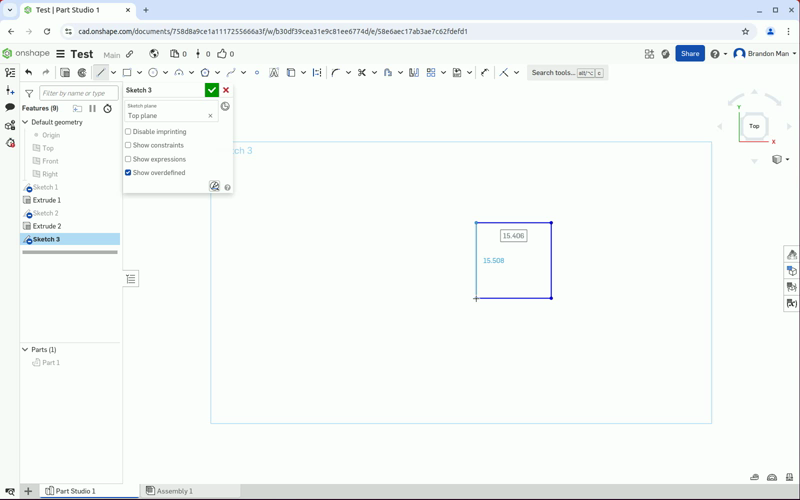
click(476, 298)
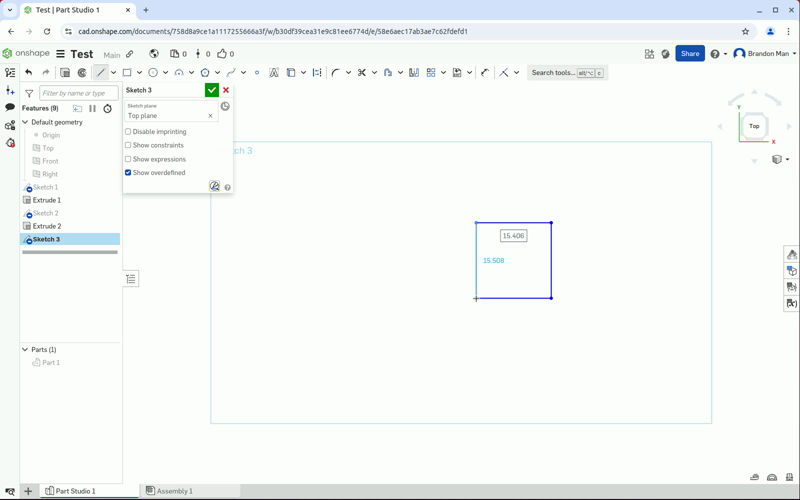
key(esc)
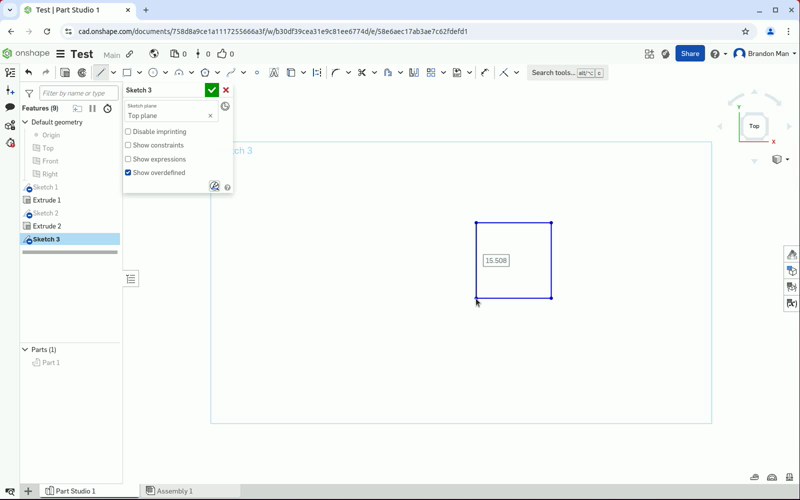
mouse_move(546, 267)
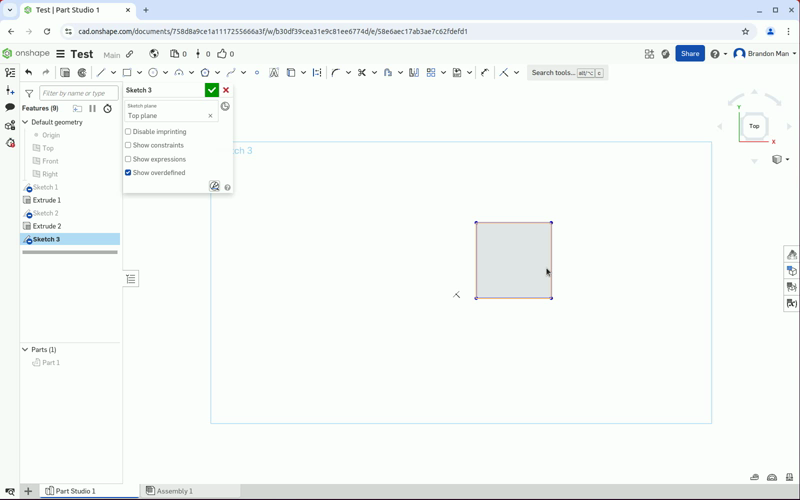
click(546, 267)
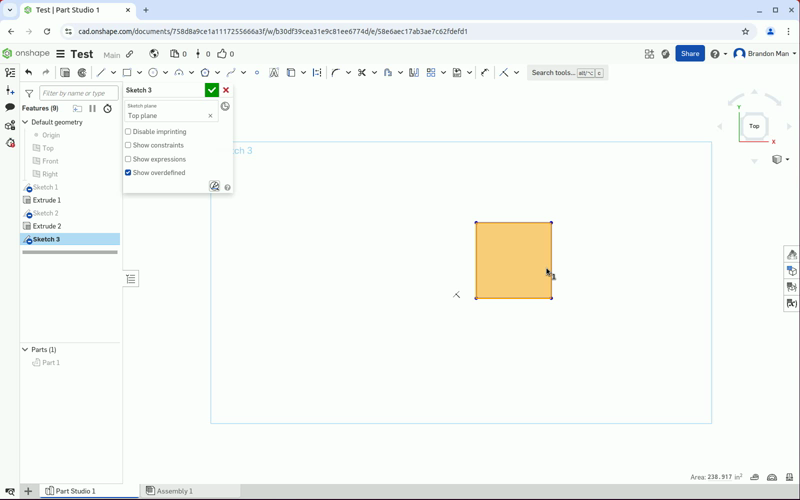
mouse_move(73, 352)
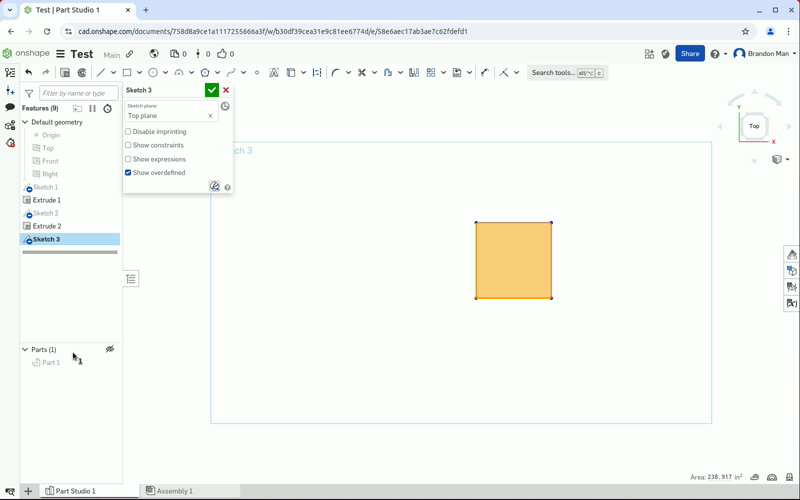
key(shift+y)
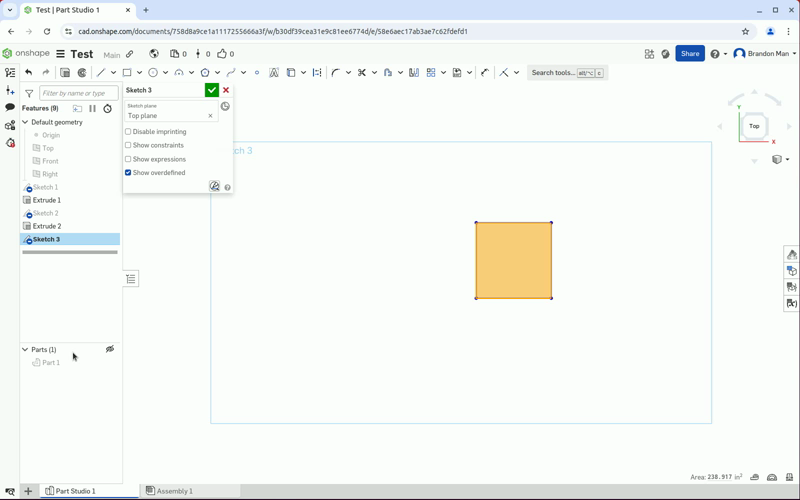
key(shift+e)
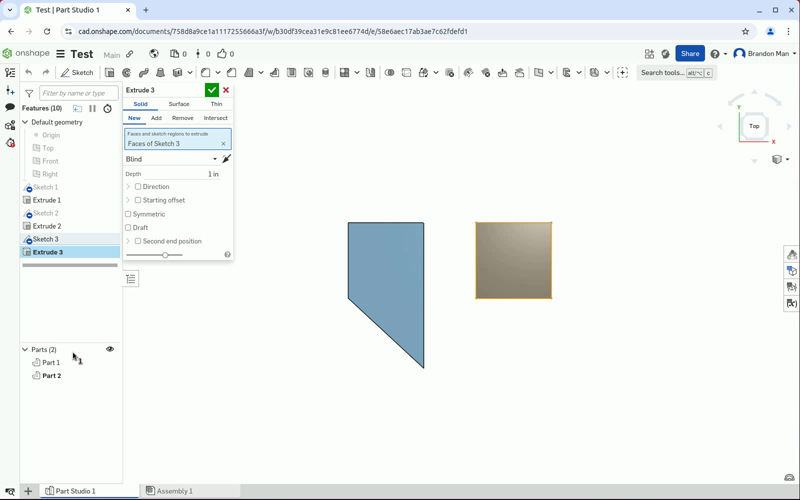
mouse_move(143, 106)
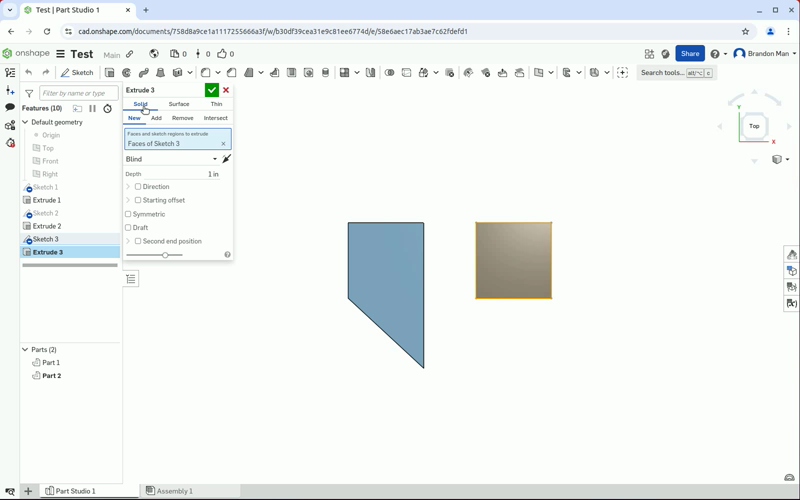
click(143, 106)
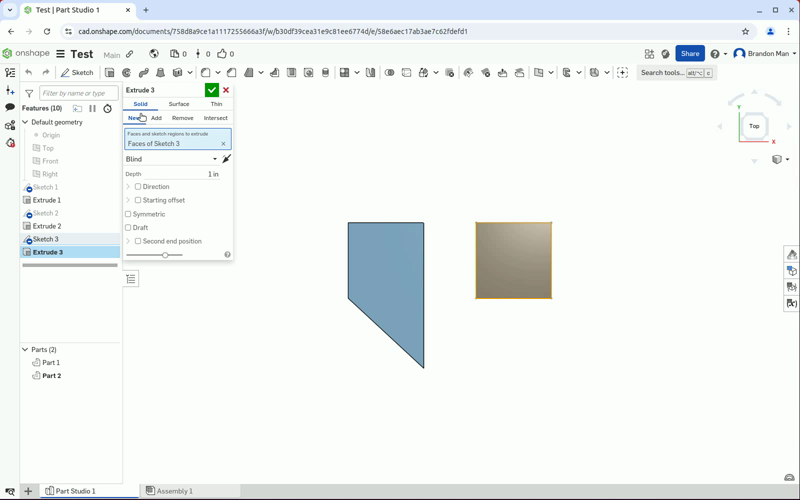
mouse_move(137, 120)
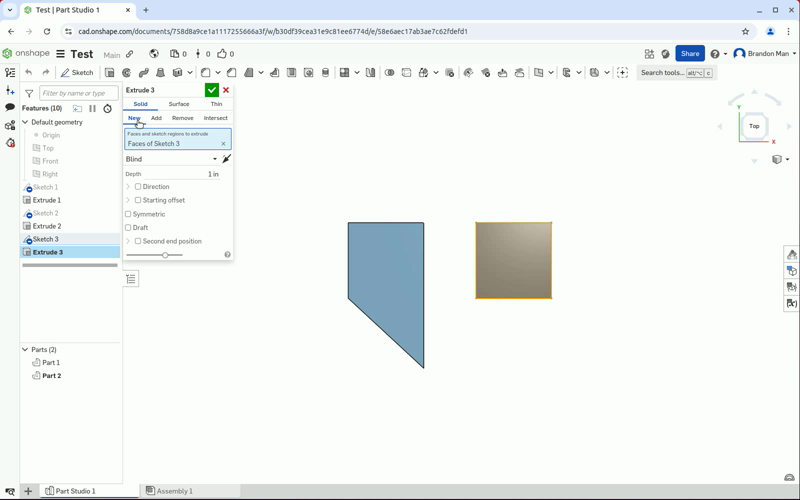
click(137, 120)
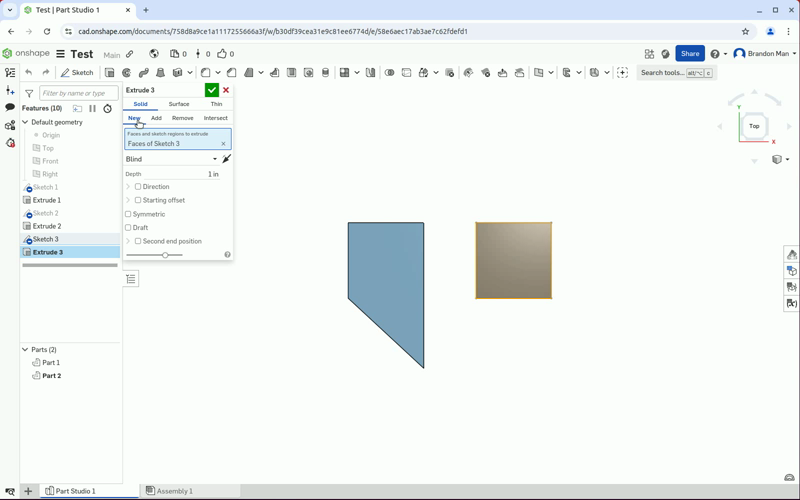
key(tab, 4)
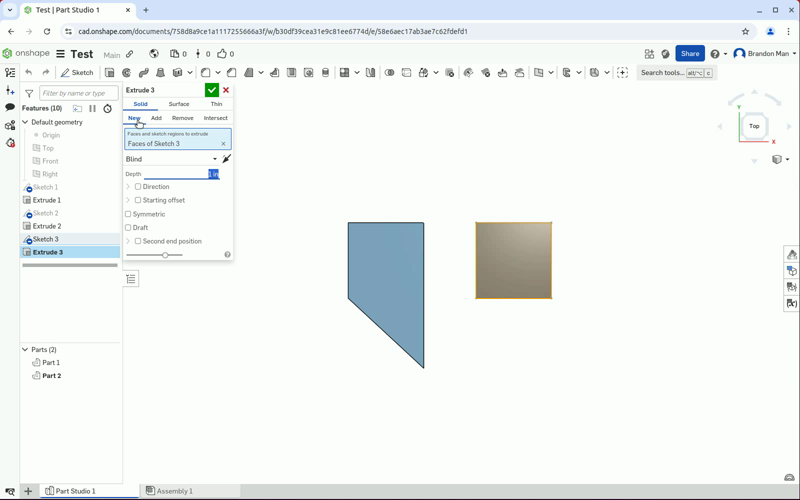
text(-0.241)
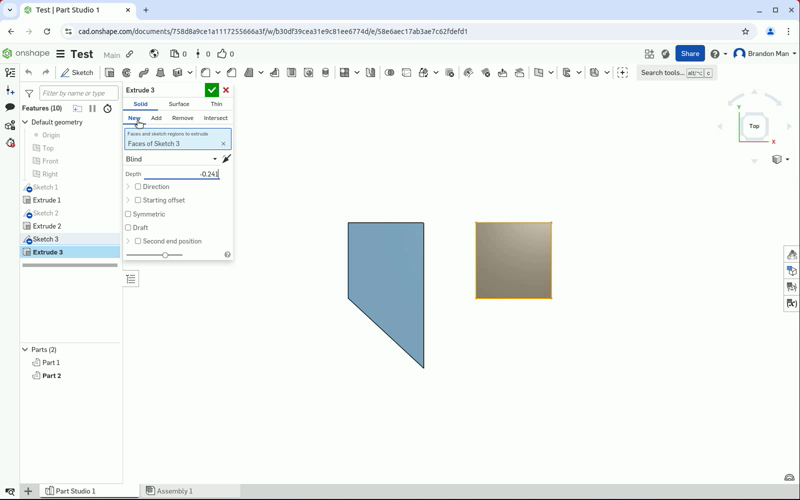
key(enter)
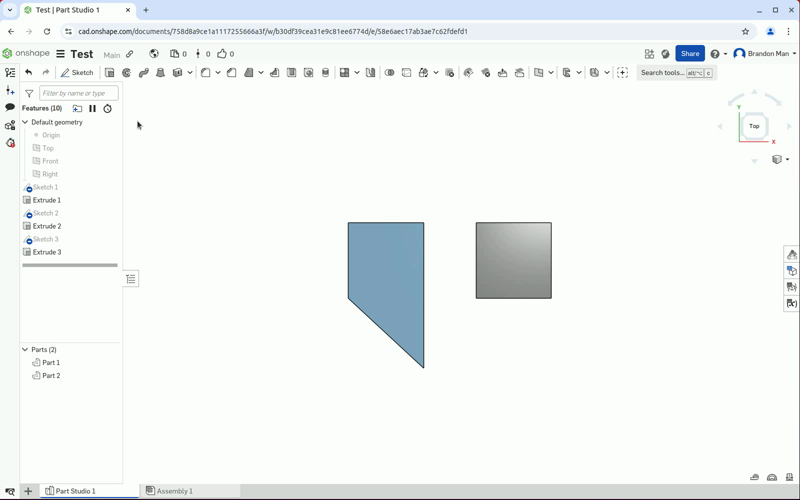
key(shift+h)
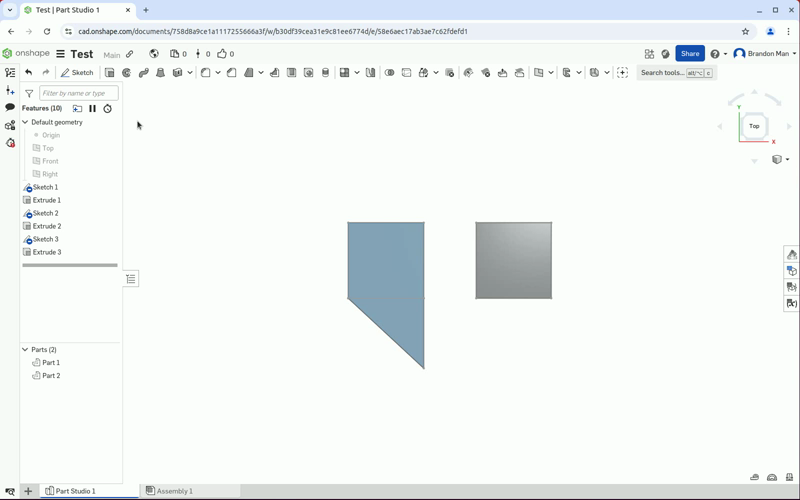
key(shift+h)
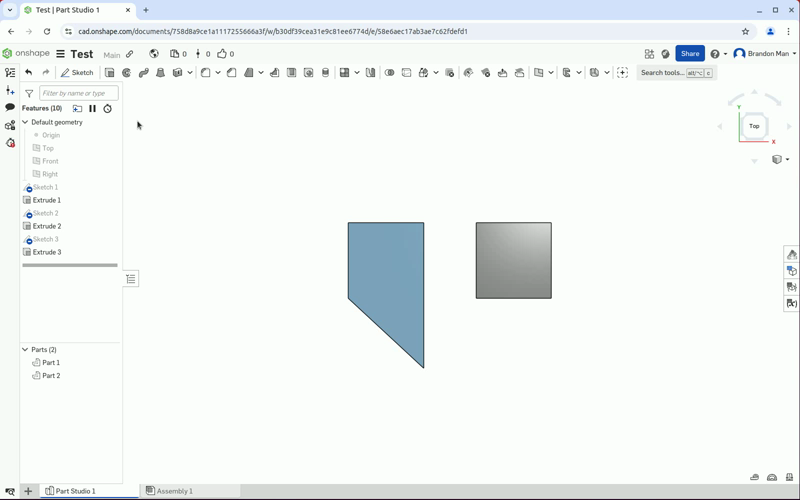
mouse_move(73, 189)
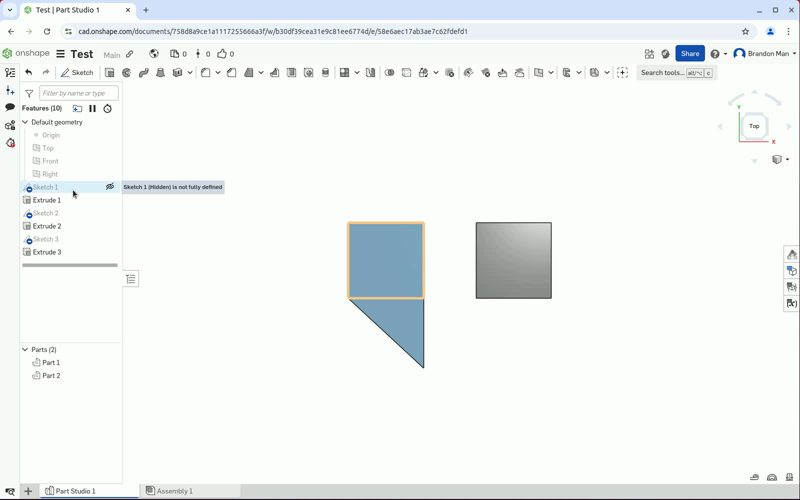
click(73, 189)
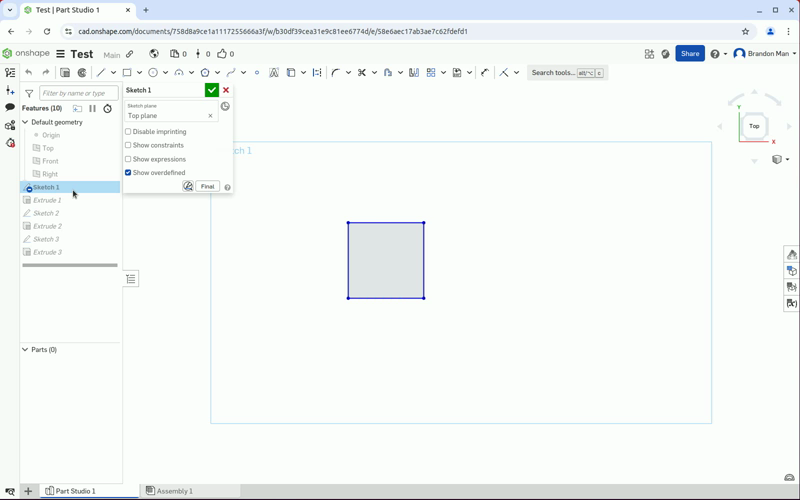
mouse_move(229, 92)
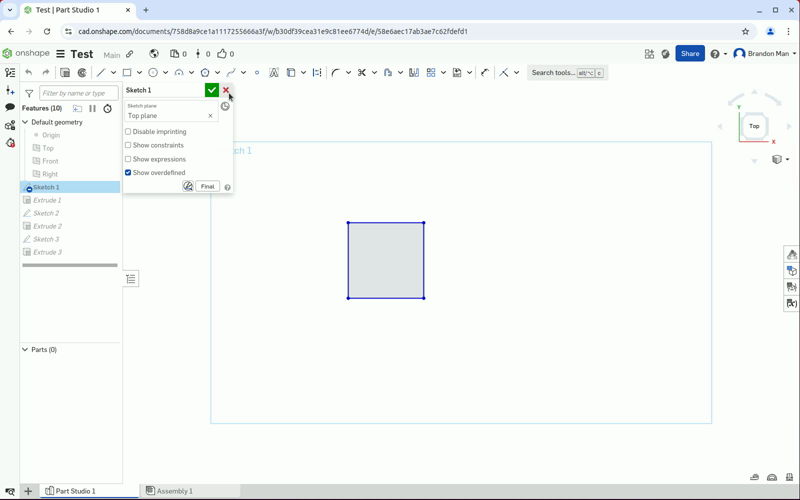
click(229, 92)
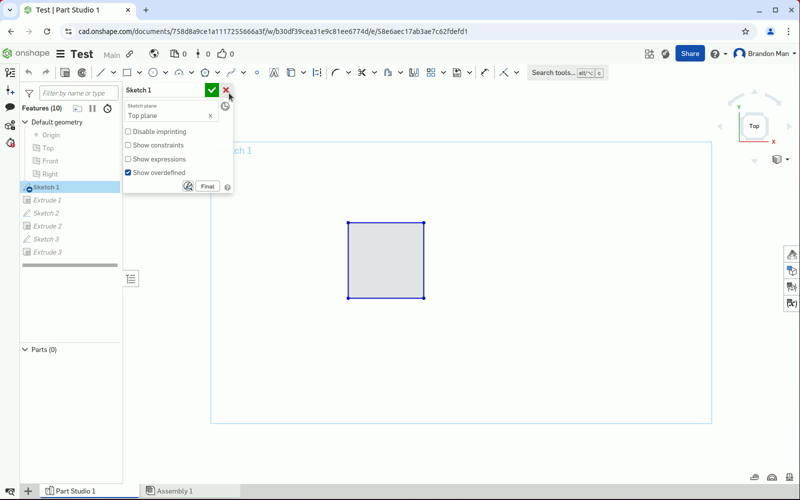
key(shift+s)
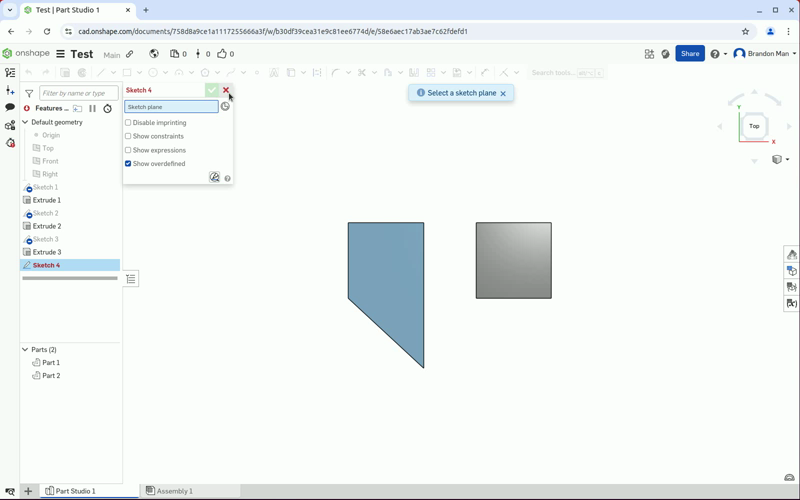
mouse_move(73, 150)
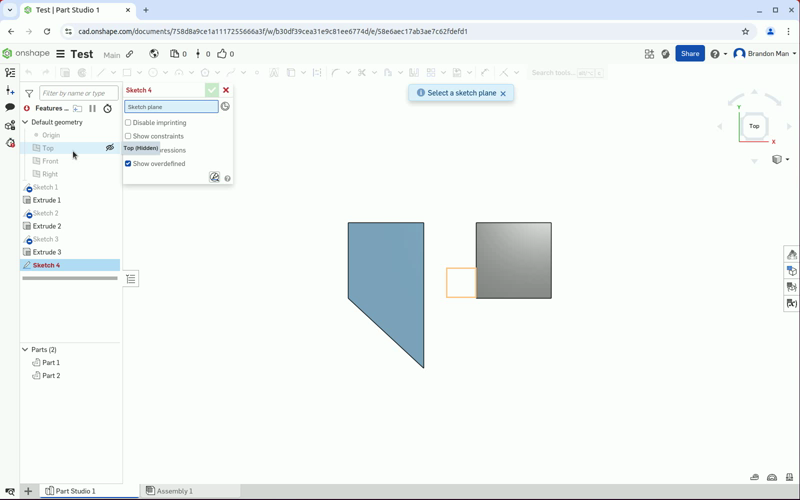
click(73, 150)
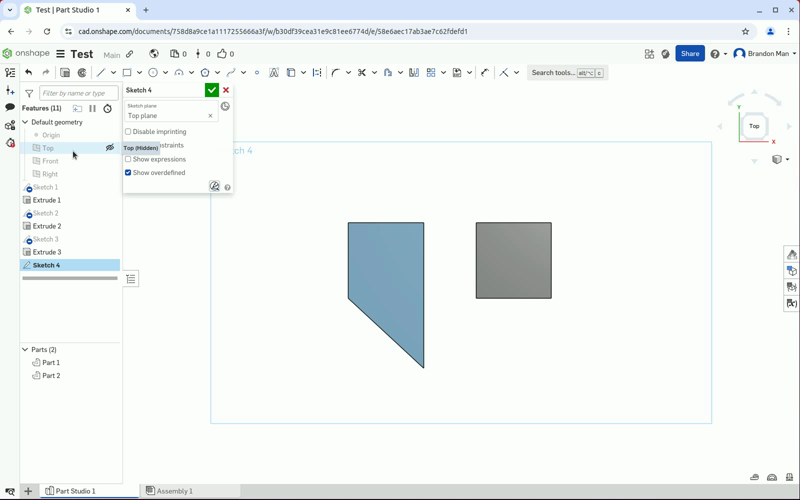
mouse_move(73, 352)
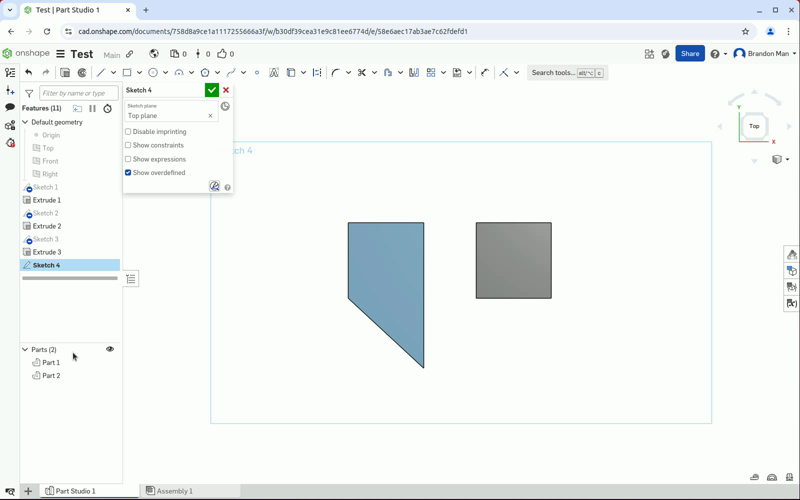
key(y)
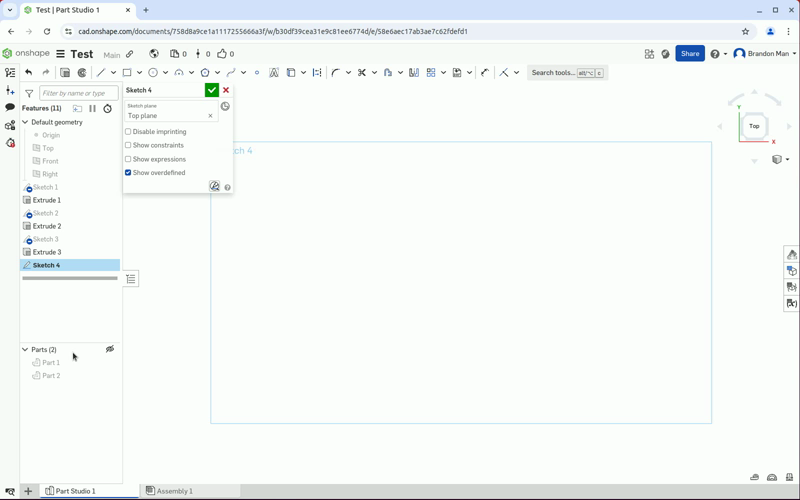
key(l)
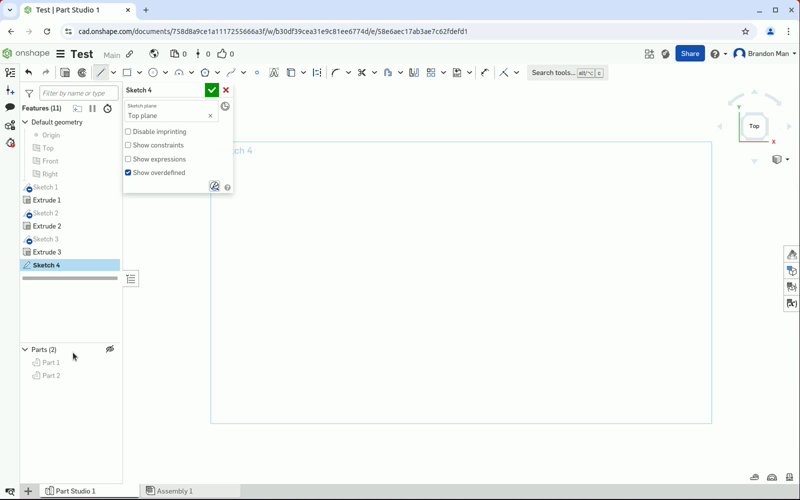
key_down(shift)
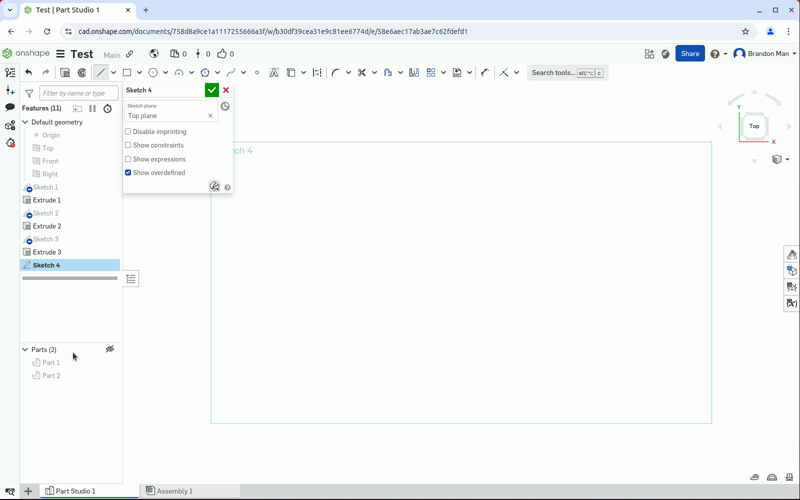
mouse_move(476, 368)
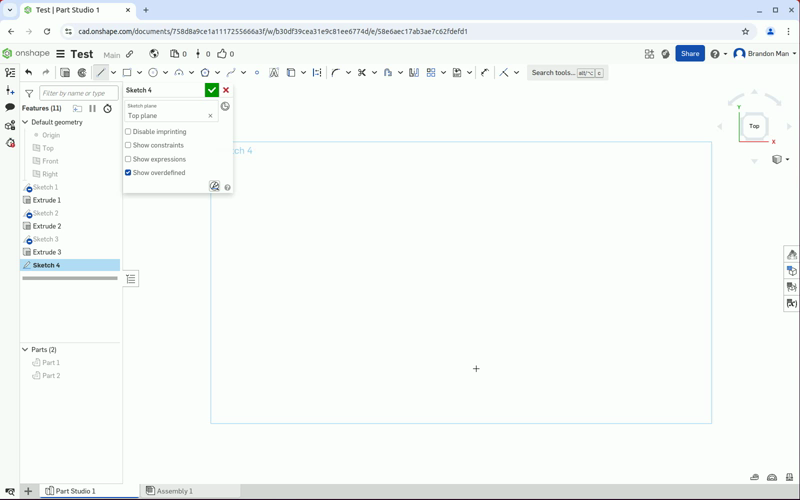
click(476, 368)
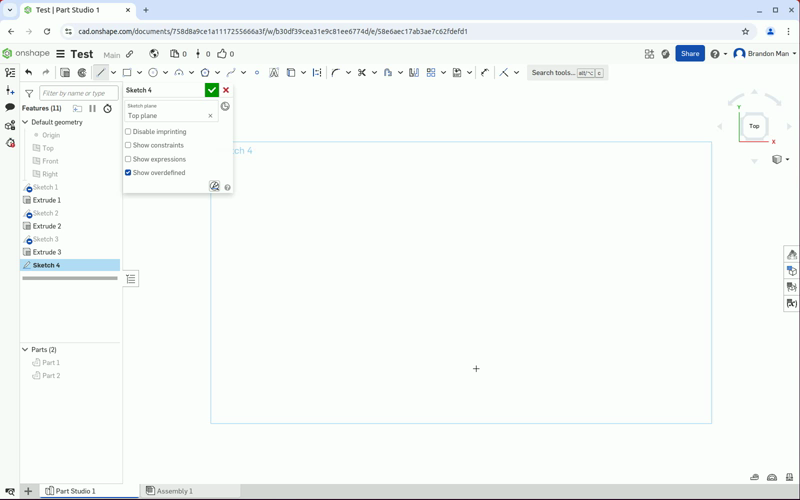
key_up(shift)
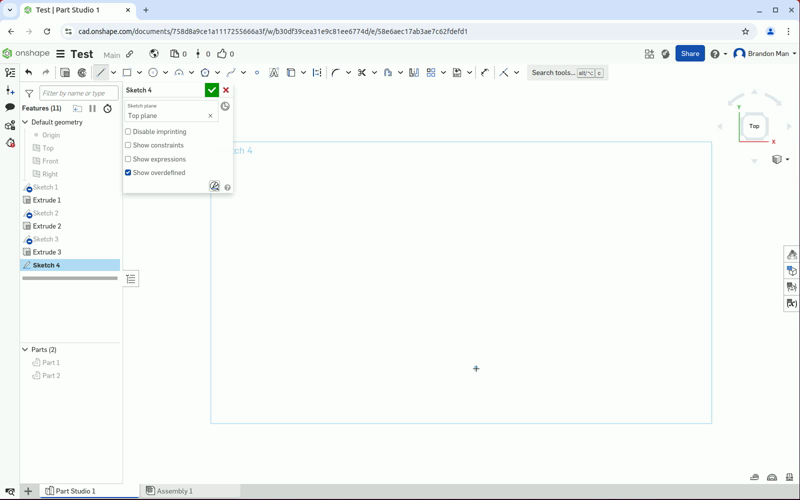
key_down(shift)
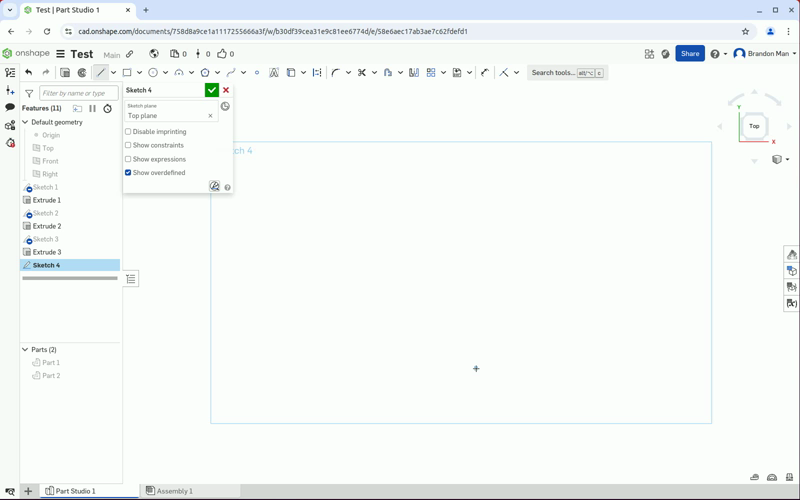
mouse_move(506, 368)
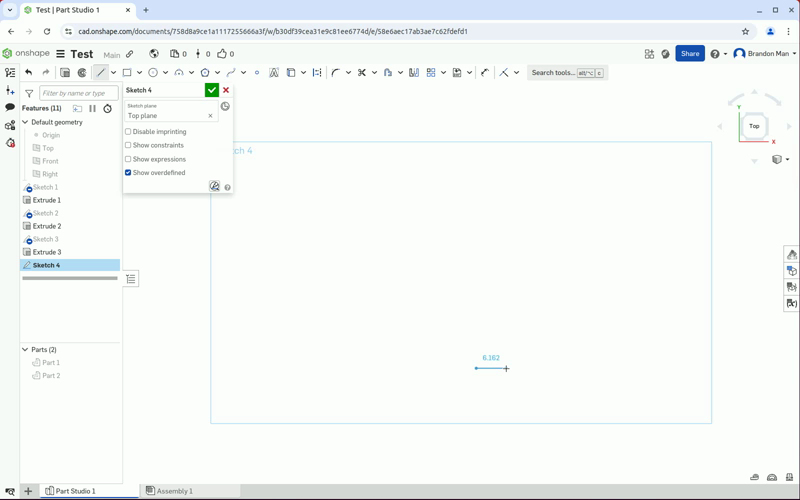
mouse_move(514, 333)
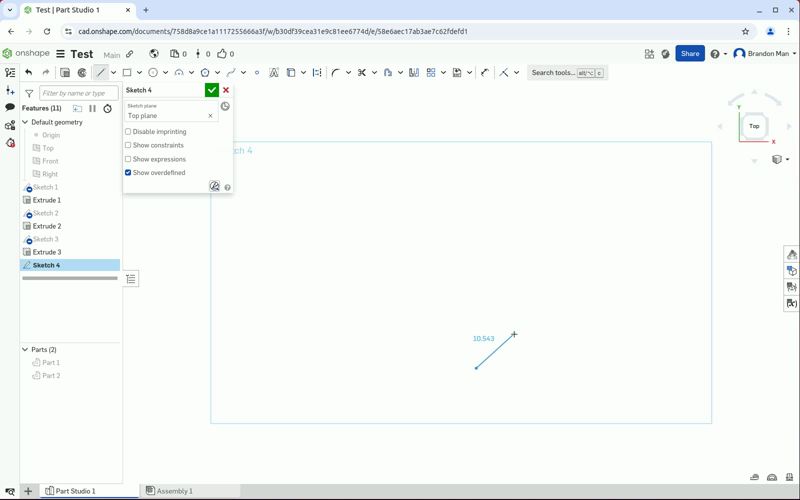
click(514, 333)
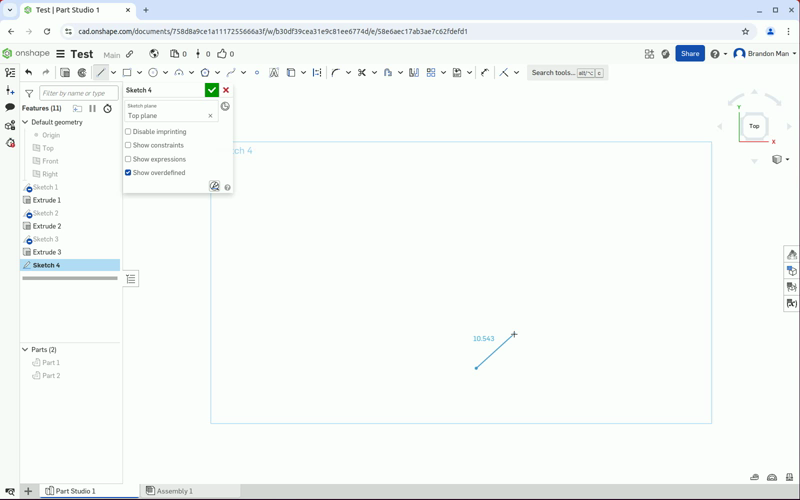
key_up(shift)
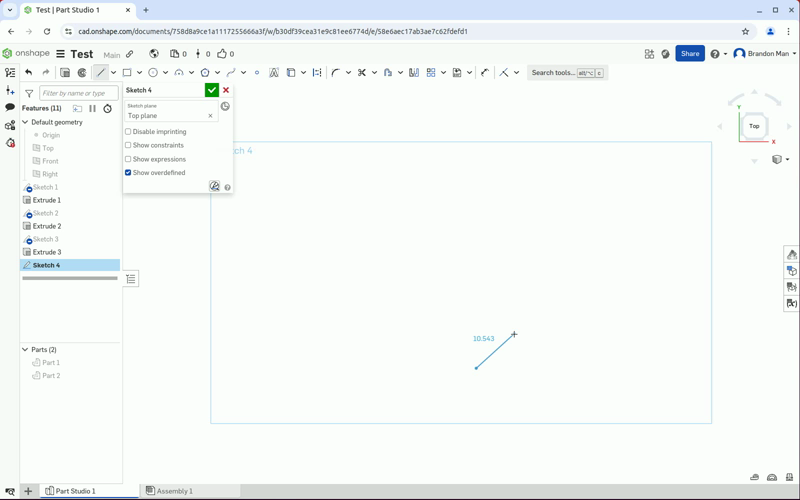
key_down(shift)
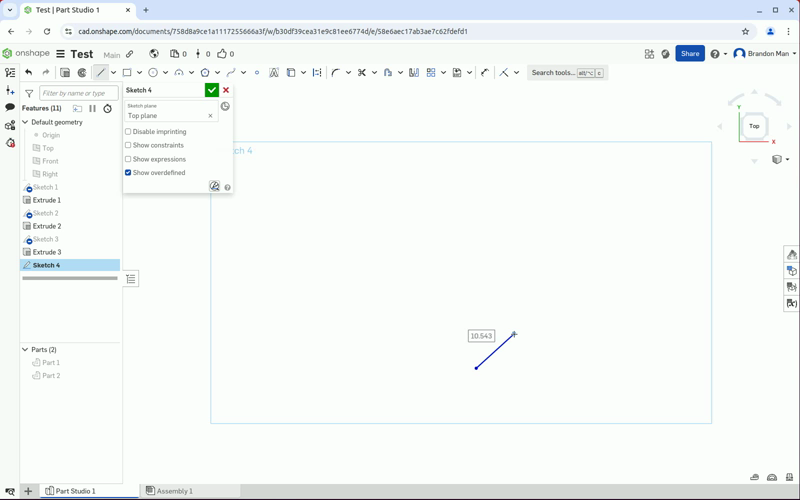
mouse_move(544, 333)
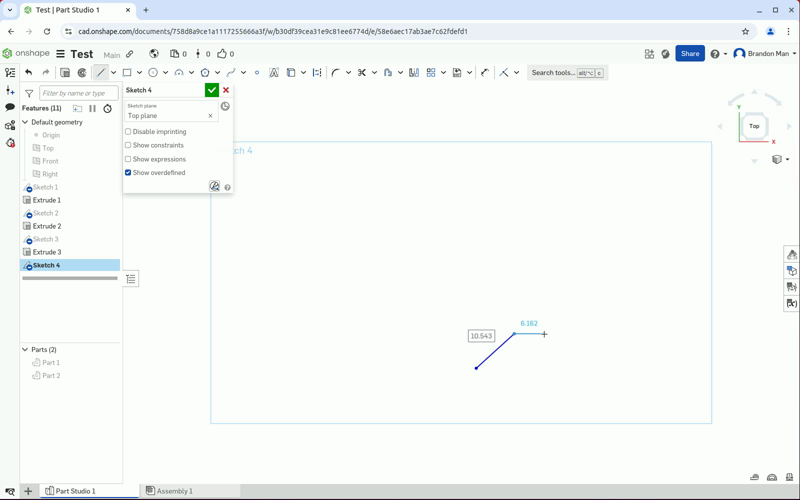
mouse_move(551, 298)
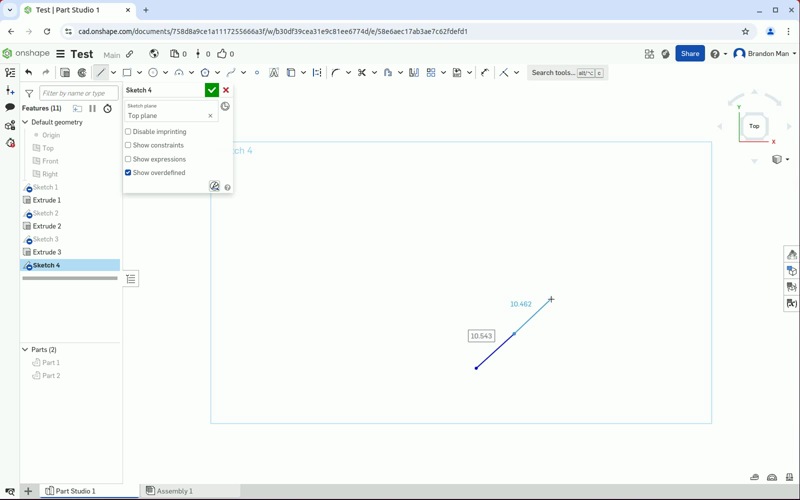
click(551, 298)
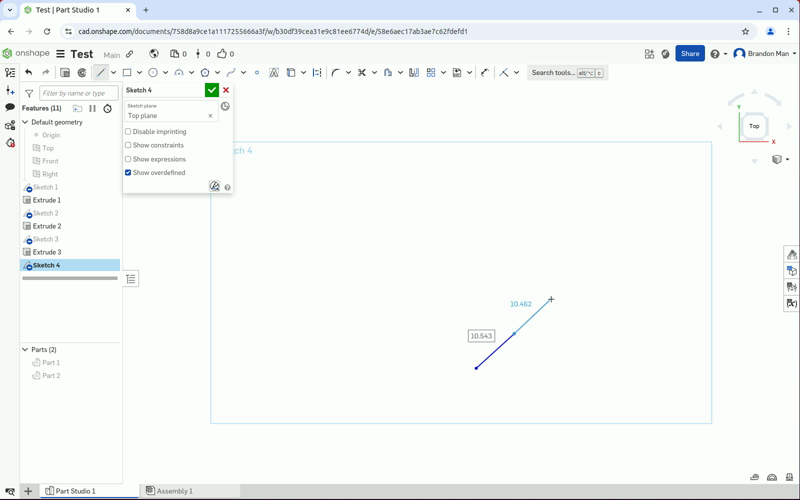
key_up(shift)
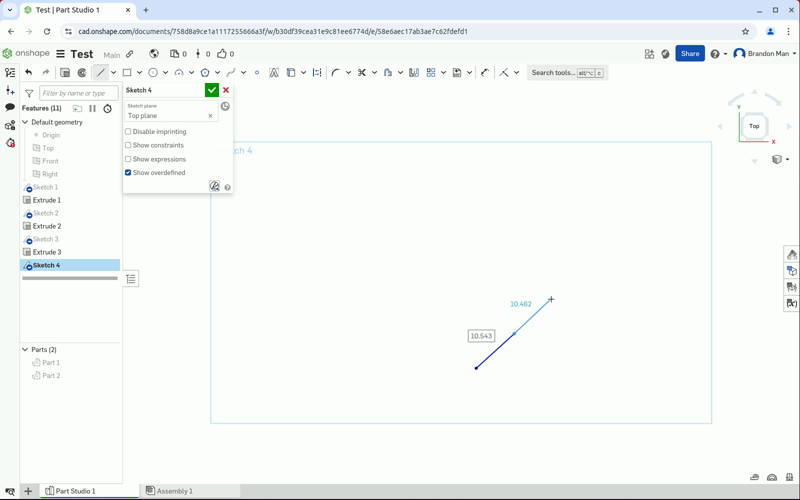
key_down(shift)
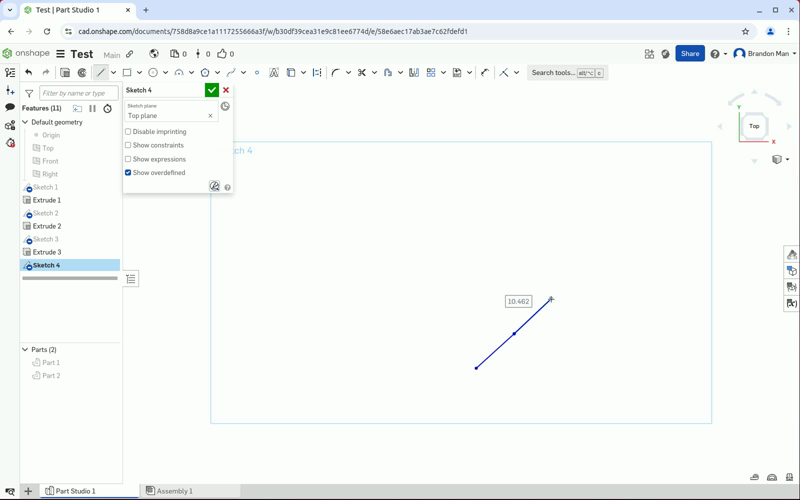
mouse_move(476, 298)
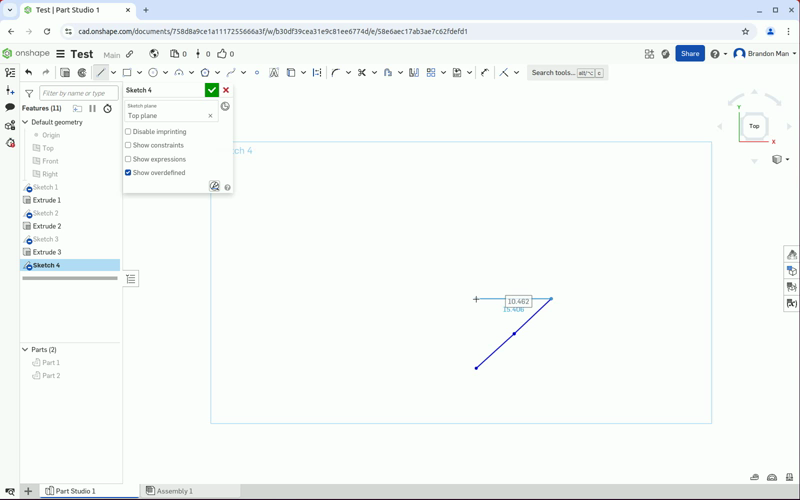
click(476, 298)
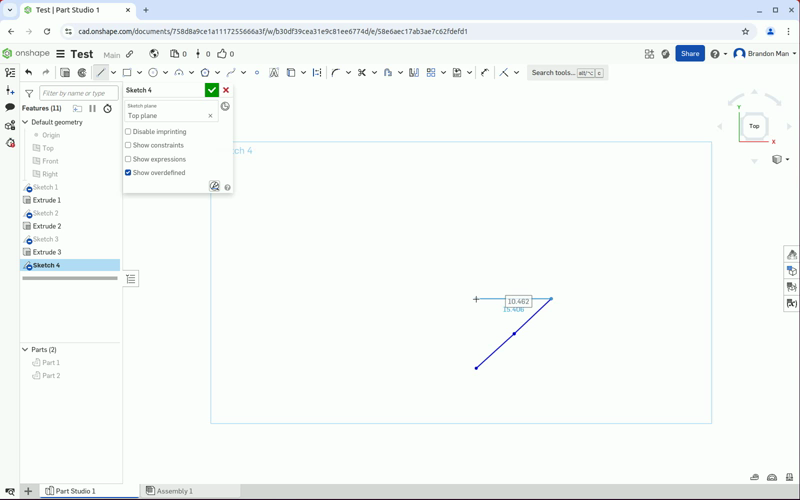
key_up(shift)
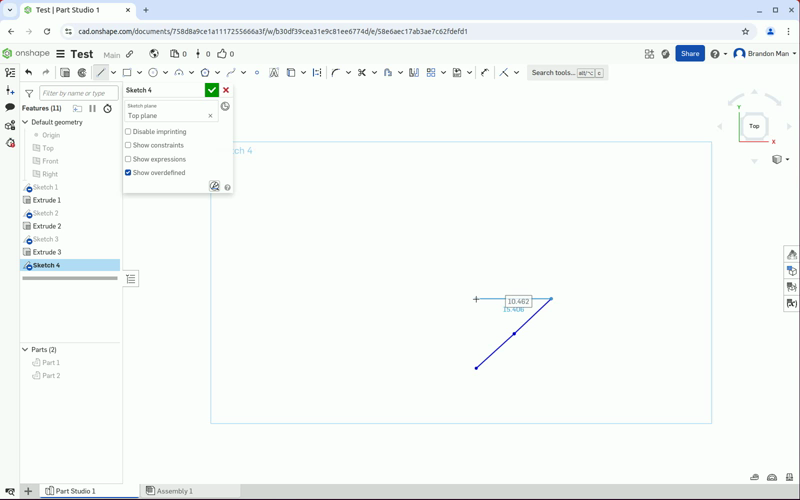
key_down(shift)
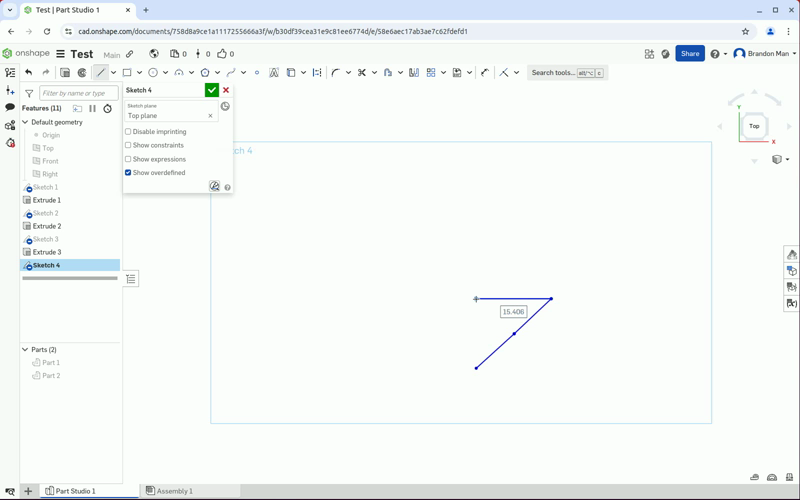
mouse_move(476, 368)
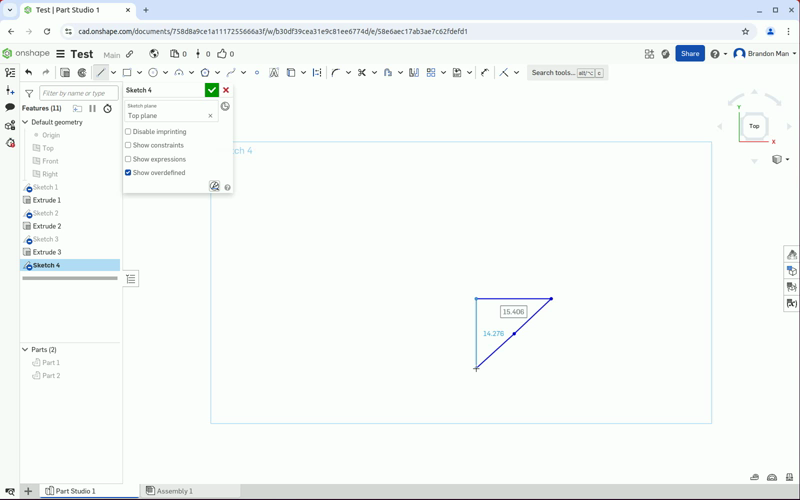
key_up(shift)
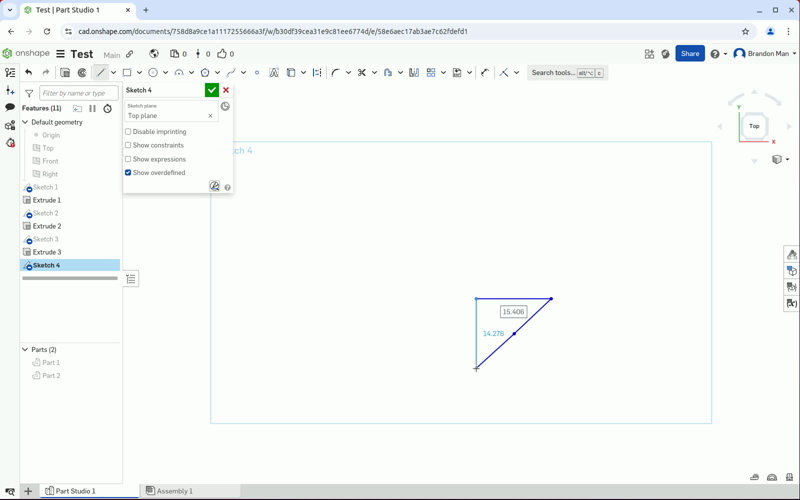
click(476, 368)
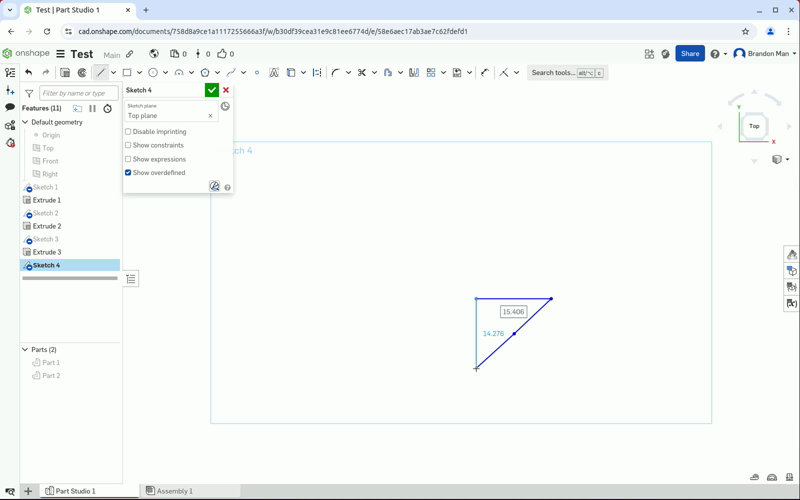
key(esc)
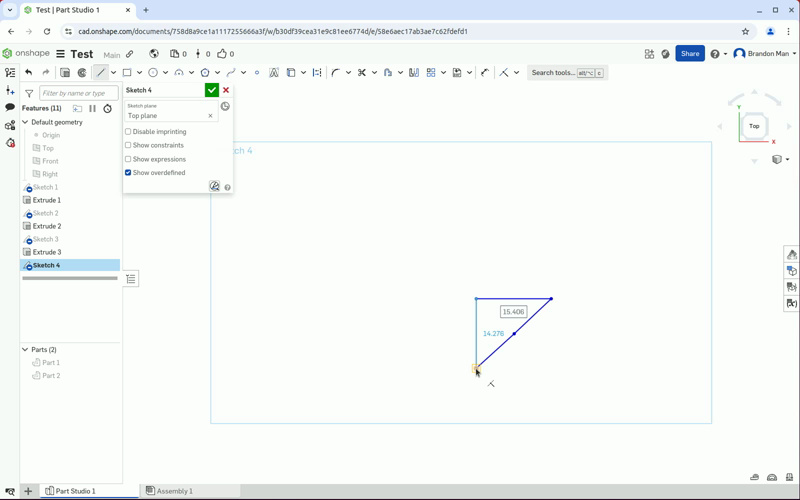
mouse_move(487, 314)
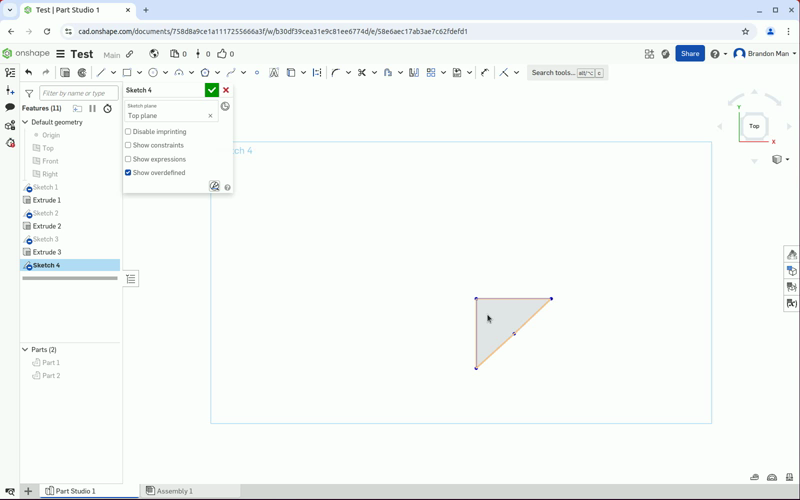
click(487, 314)
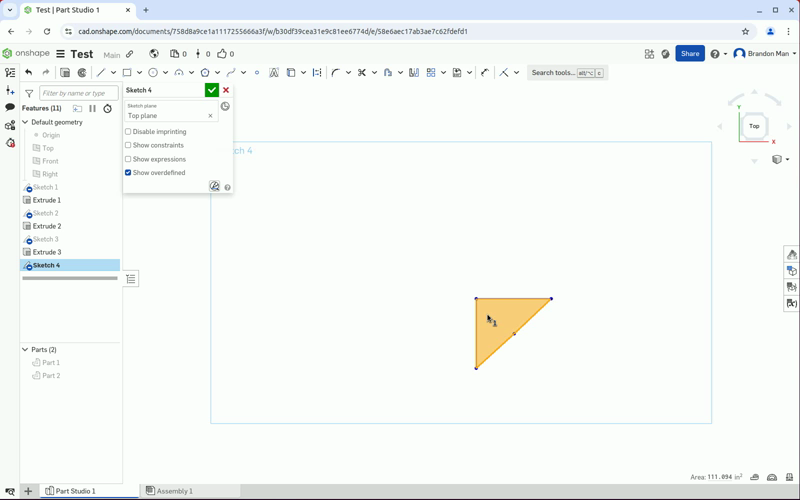
mouse_move(73, 352)
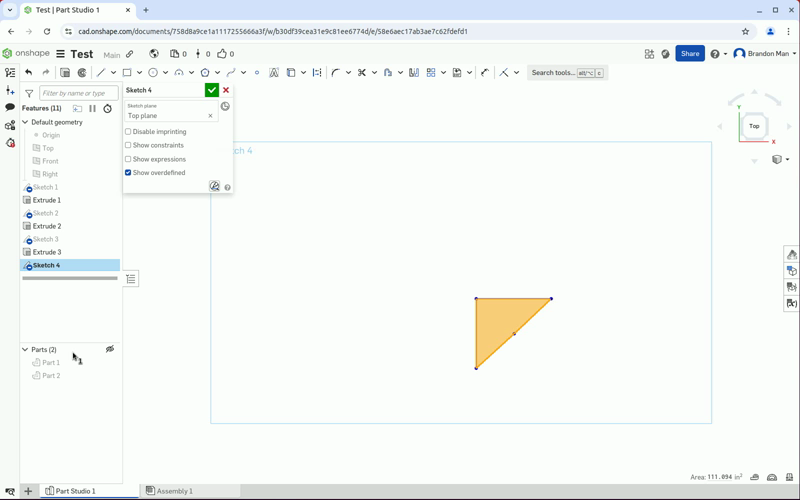
key(shift+y)
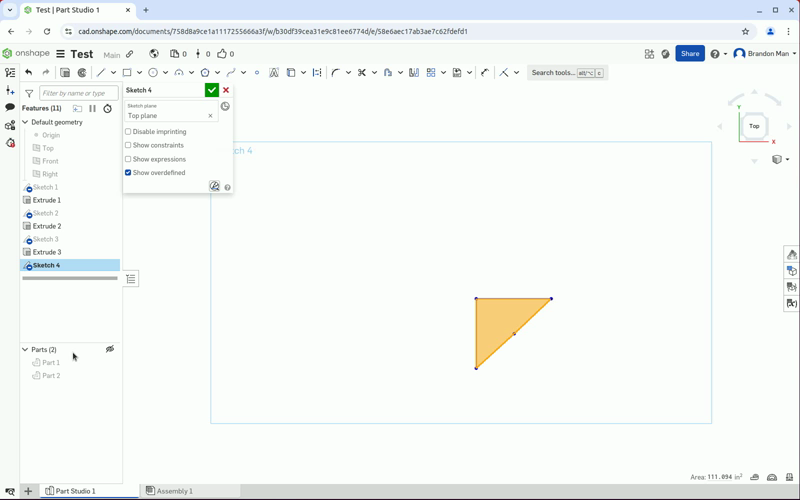
key(shift+e)
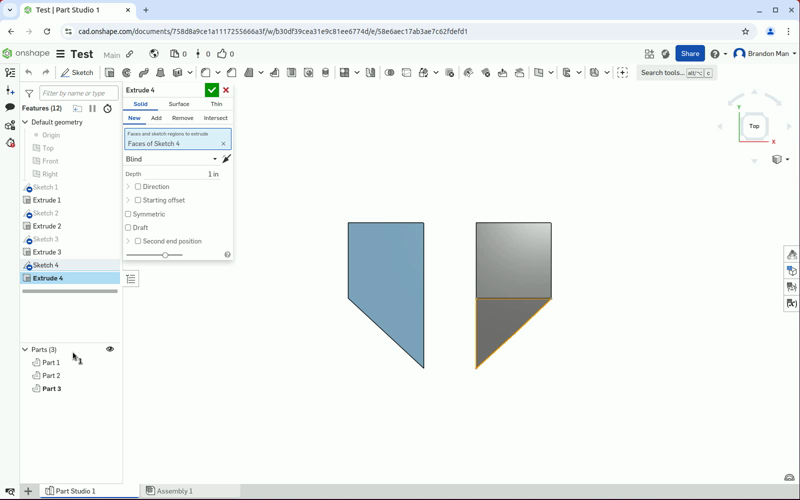
mouse_move(143, 106)
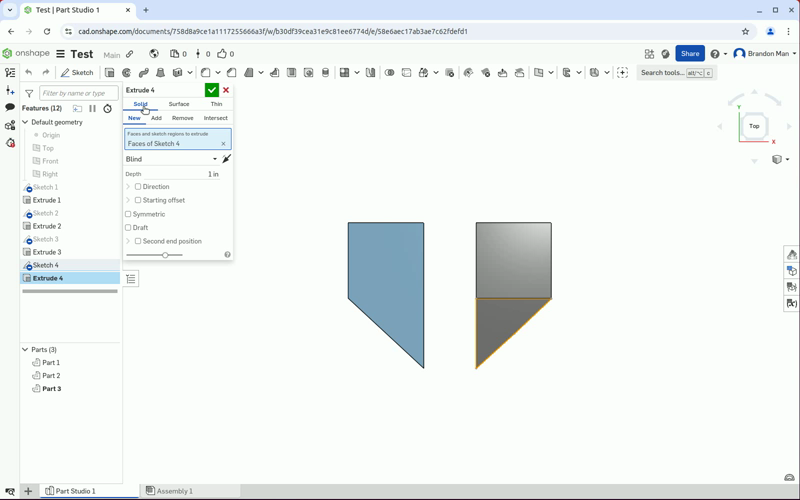
click(143, 106)
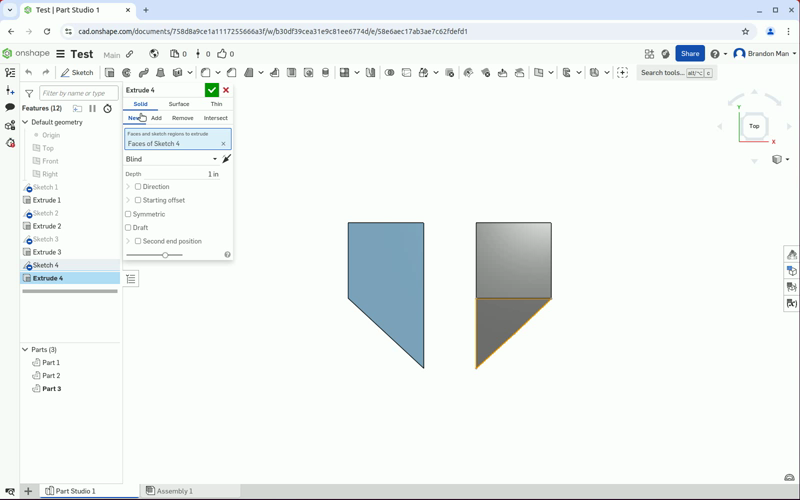
mouse_move(137, 120)
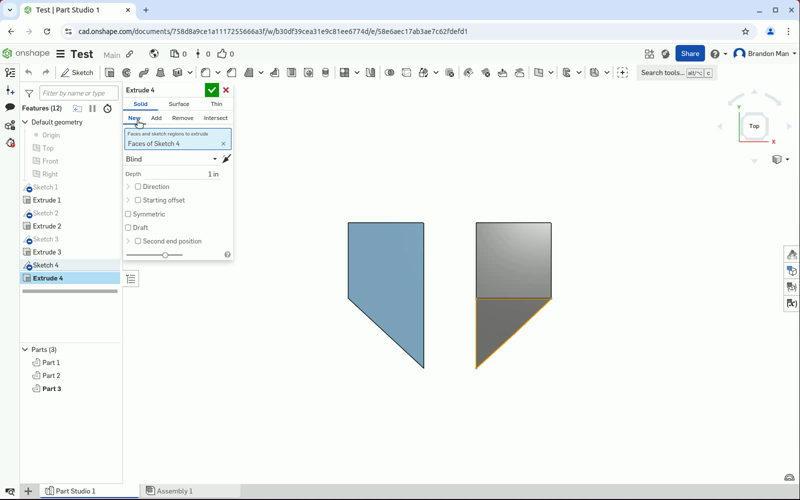
click(137, 120)
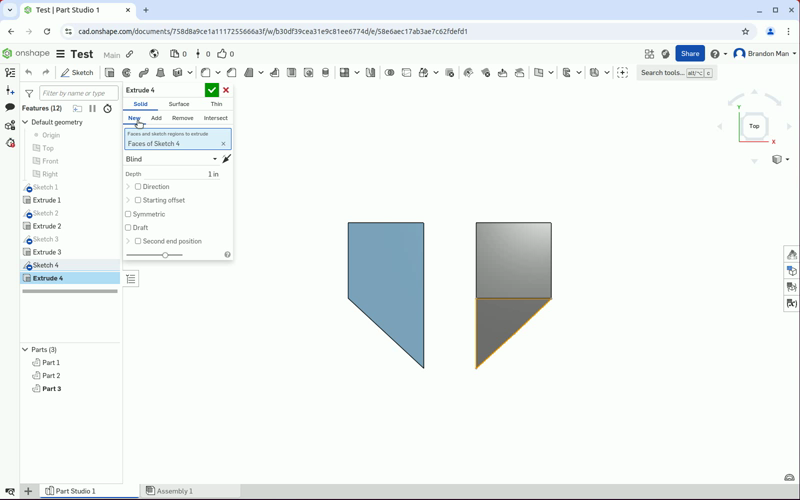
key(tab, 4)
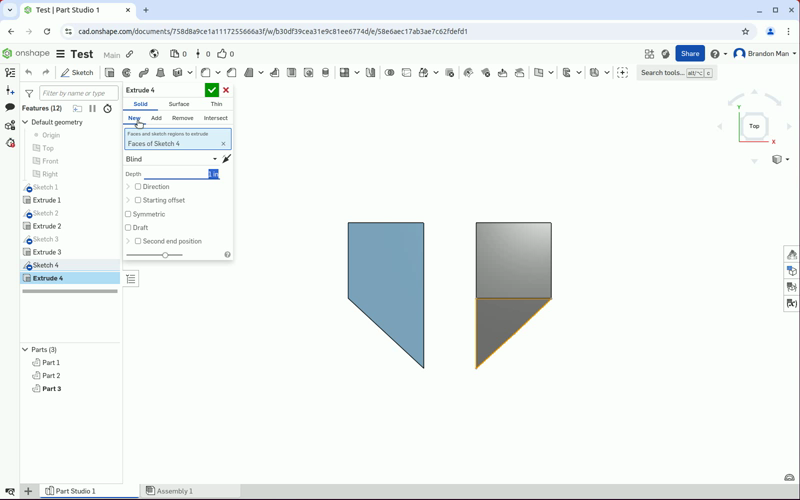
text(-0.241)
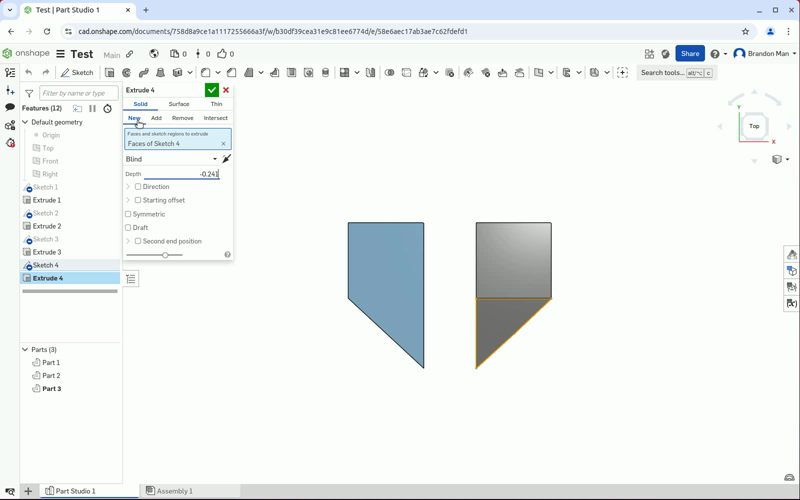
key(enter)
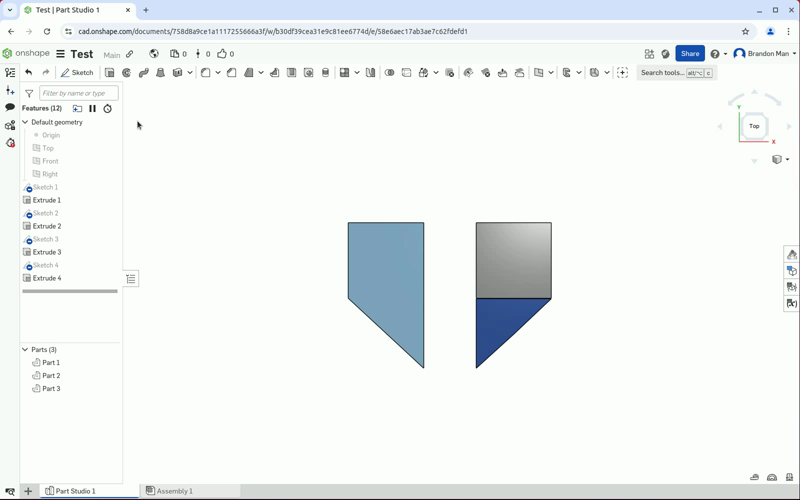
key(shift+h)
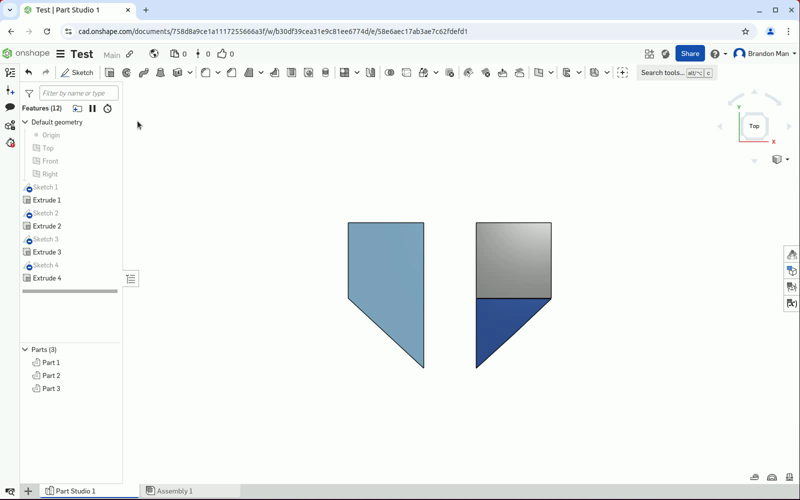
key(shift+h)
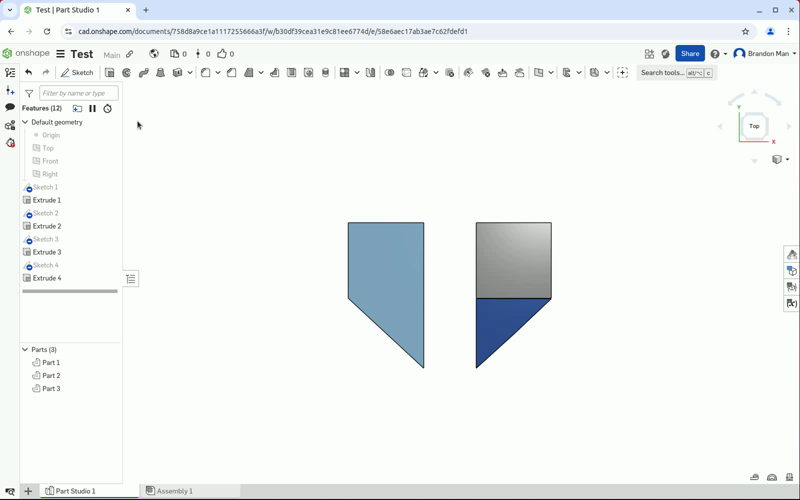
mouse_move(73, 189)
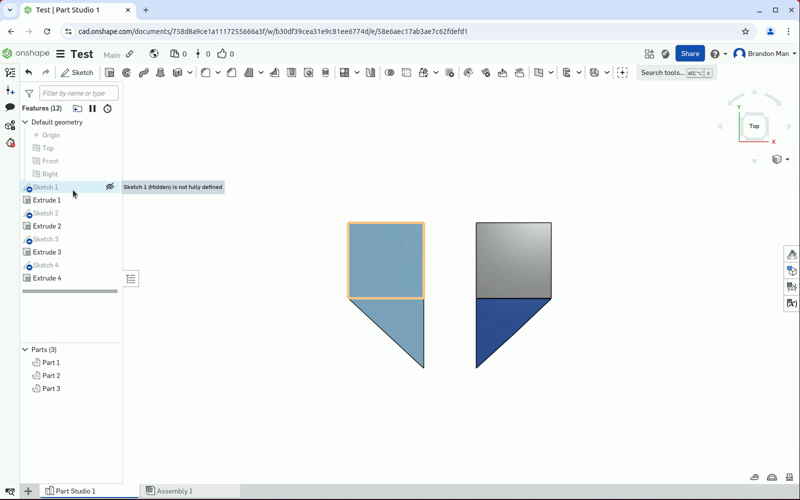
click(73, 189)
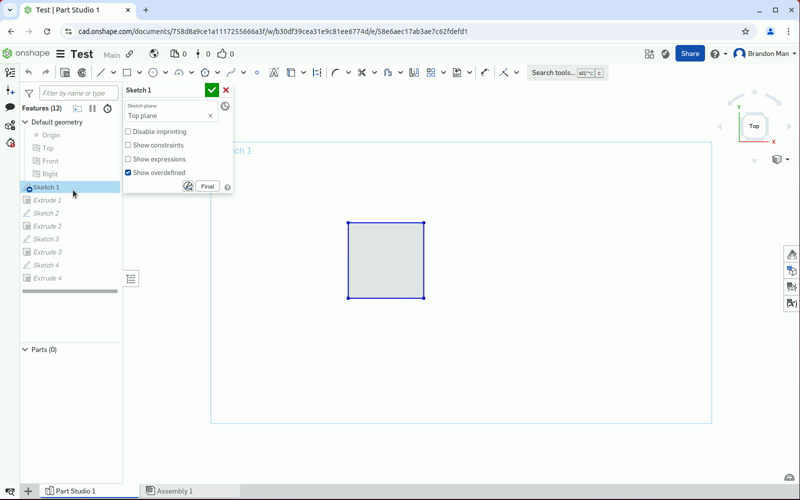
mouse_move(229, 92)
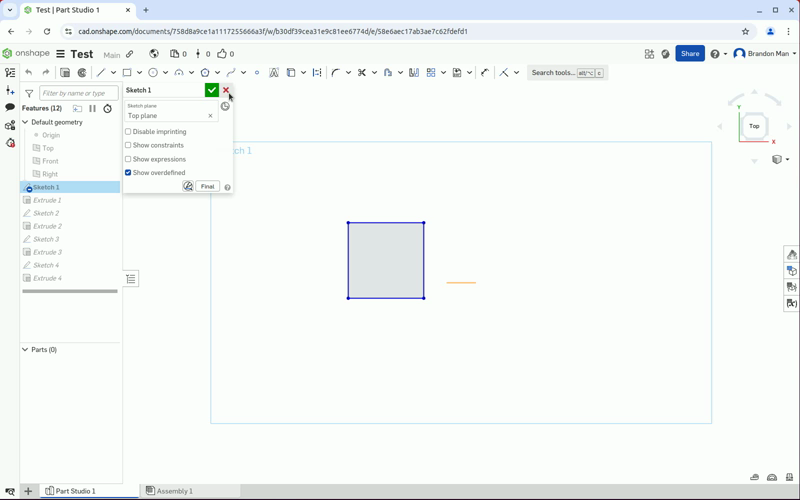
click(229, 92)
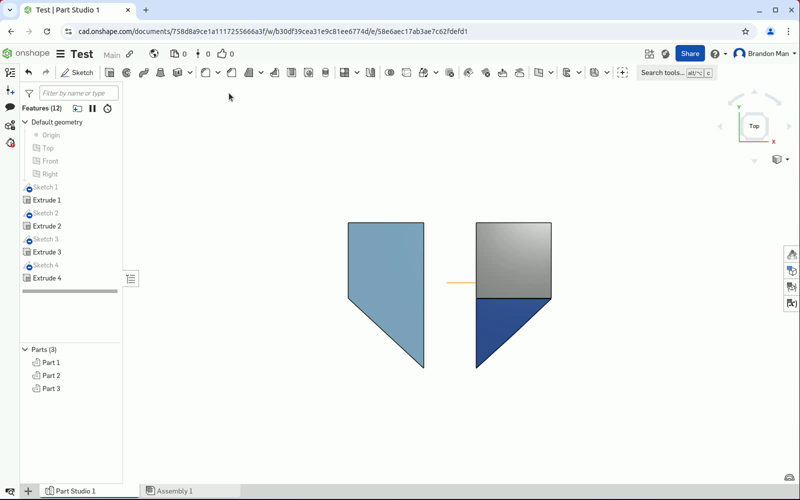
mouse_move(73, 352)
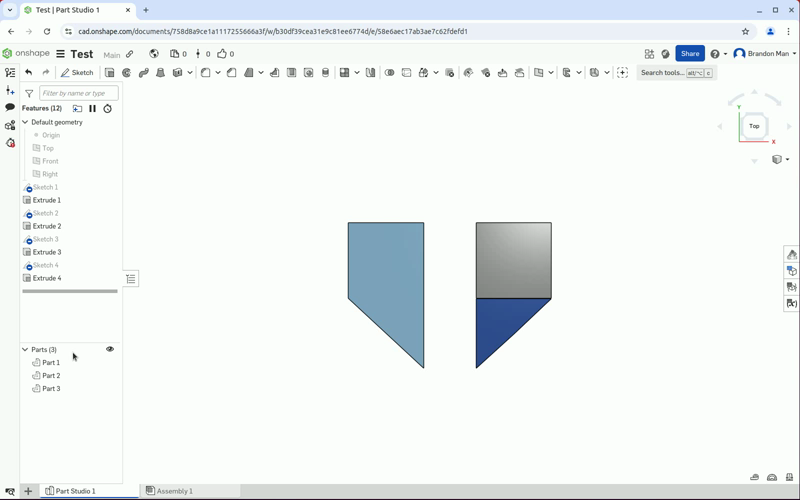
key(y)
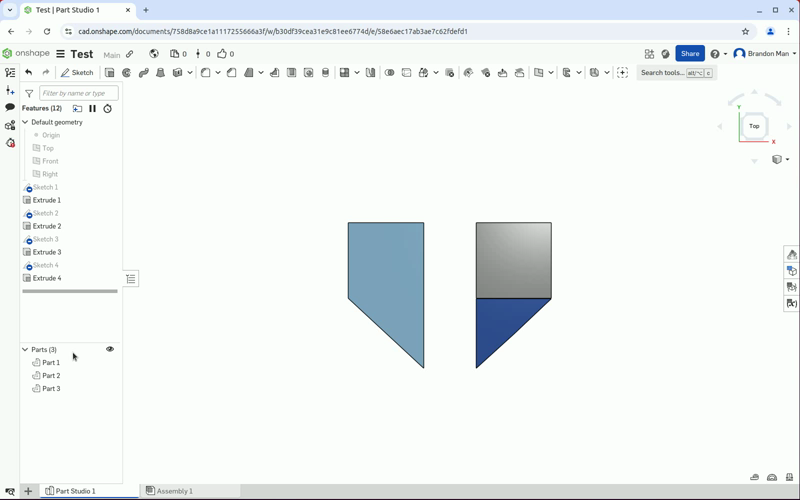
key(shift+p)
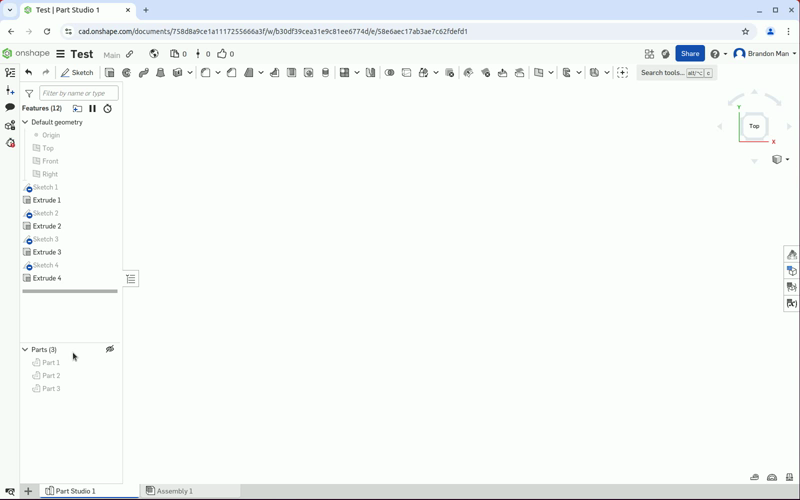
key(space)
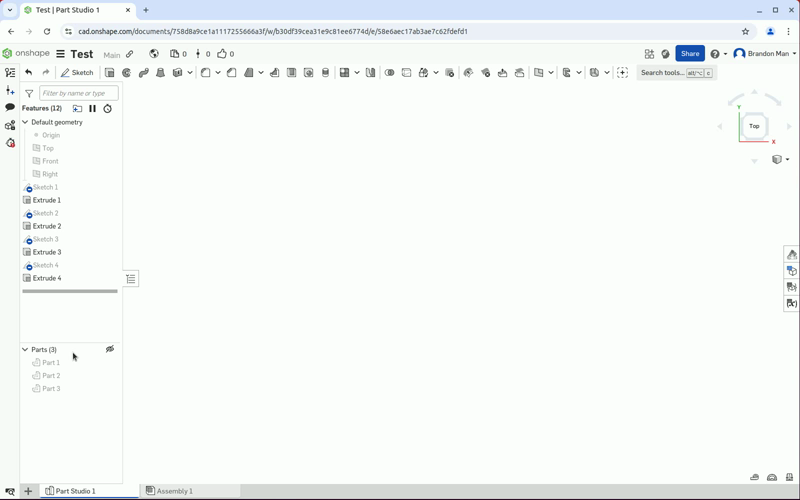
key_down(shift)
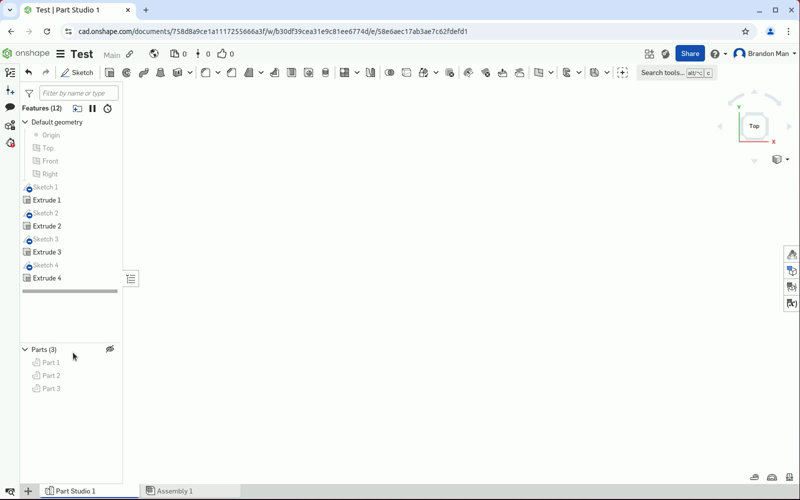
key(up)
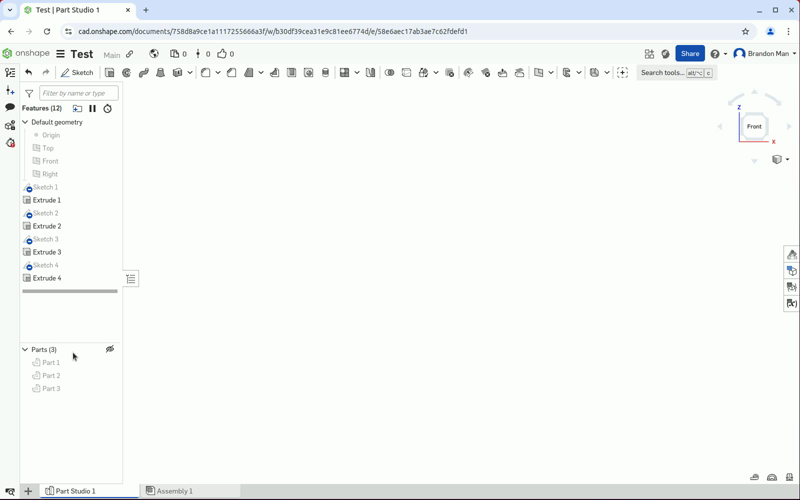
key_up(shift)
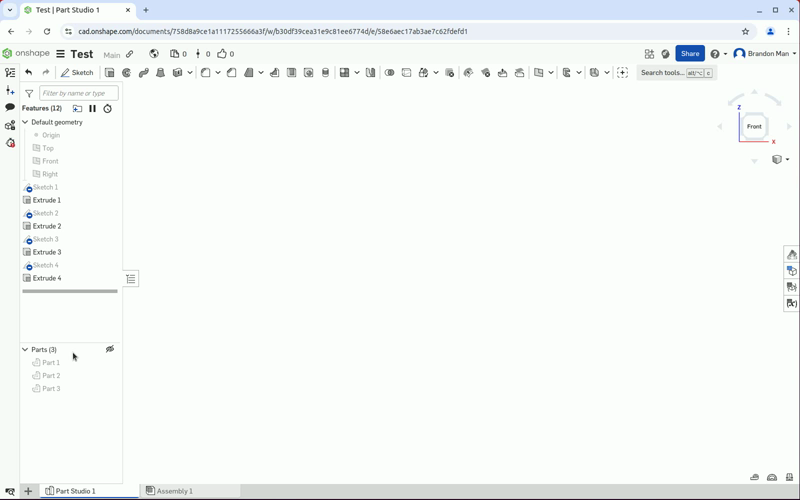
key(space)
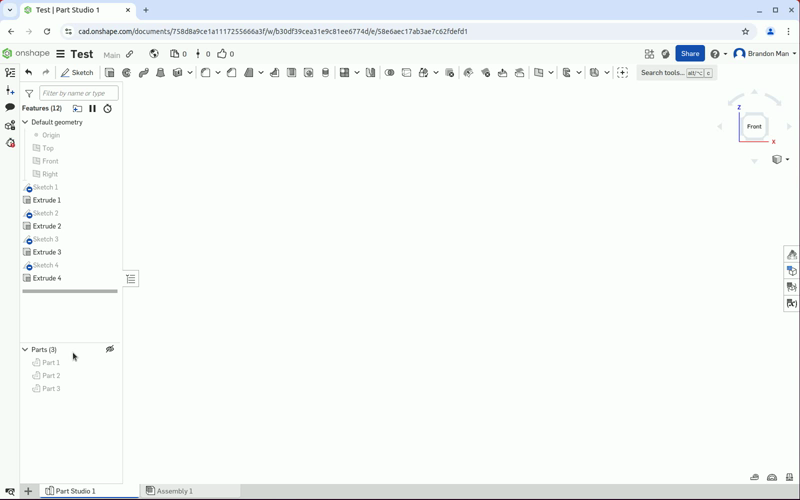
key_down(shift)
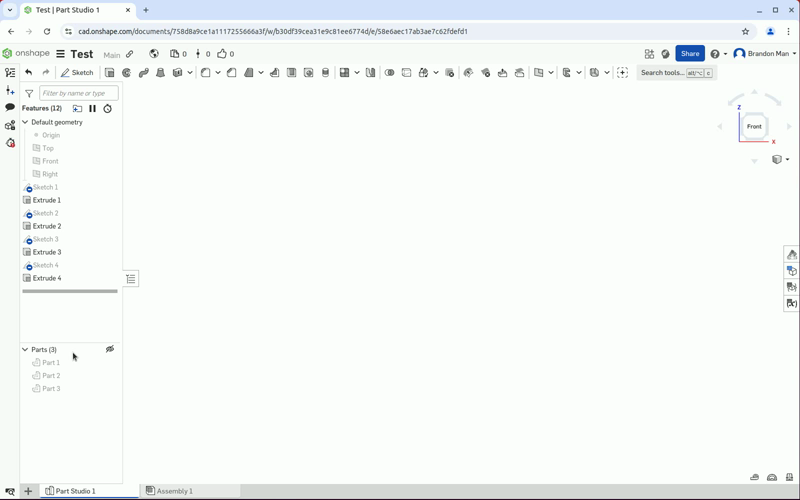
key(left)
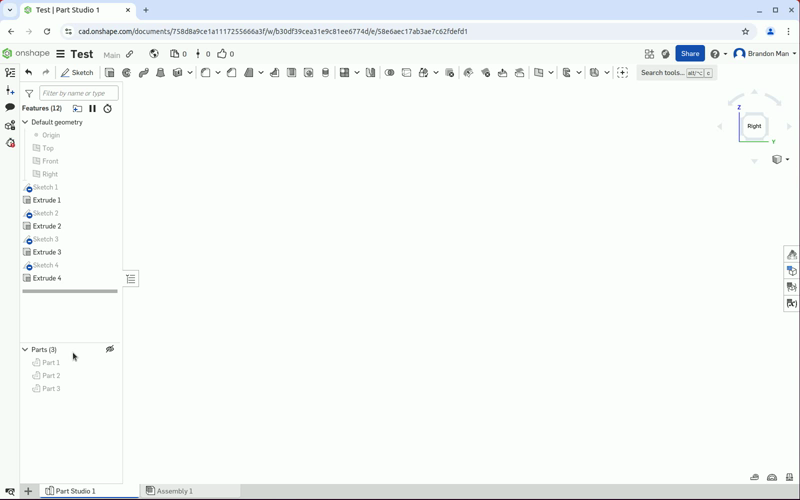
key_up(shift)
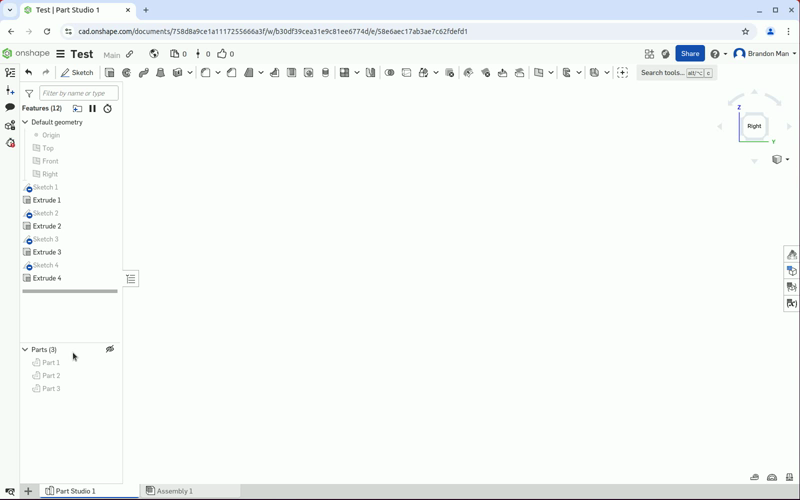
mouse_move(73, 352)
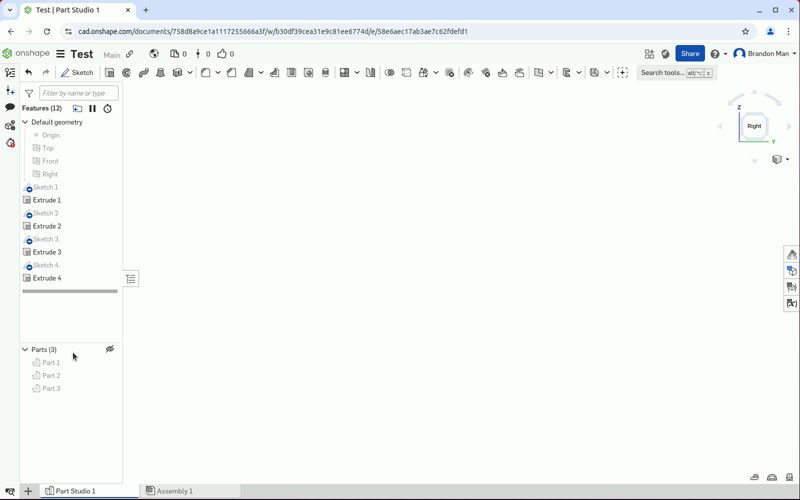
key(shift+y)
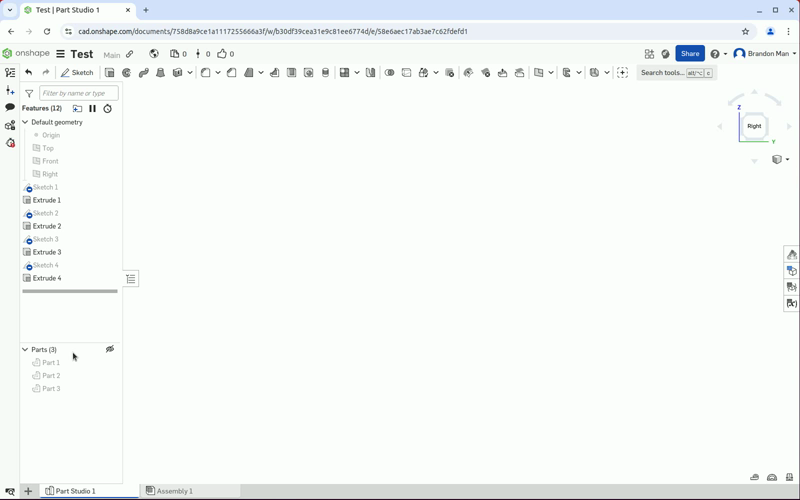
key(shift+s)
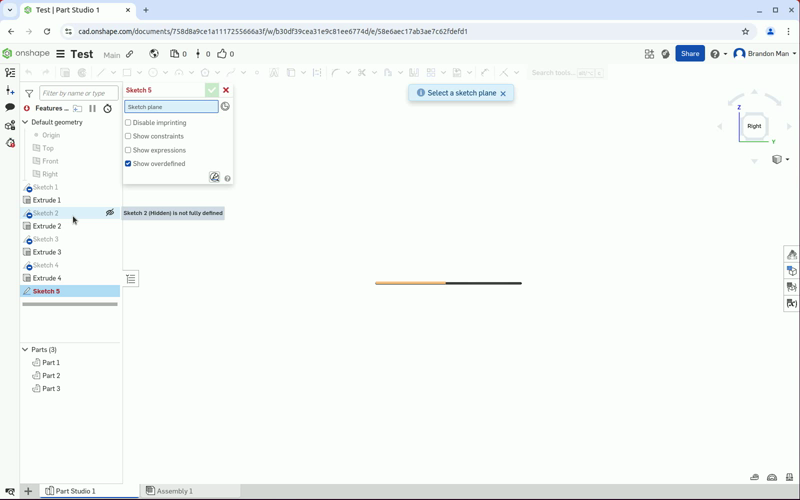
scroll(3)
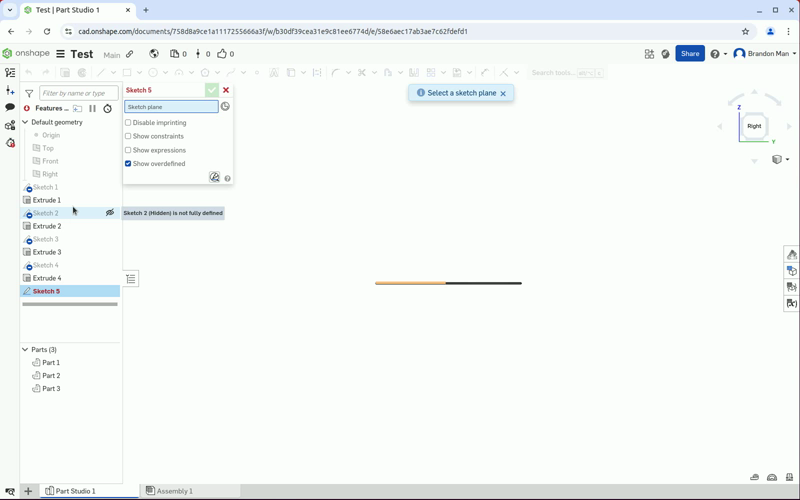
mouse_move(73, 176)
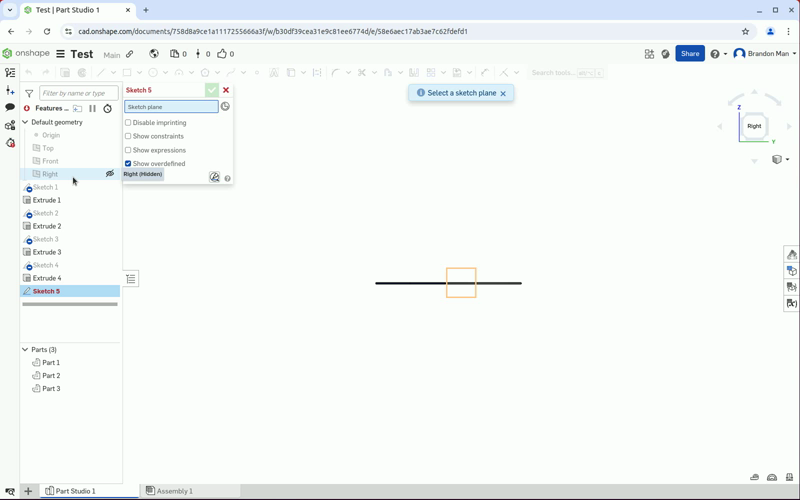
click(73, 176)
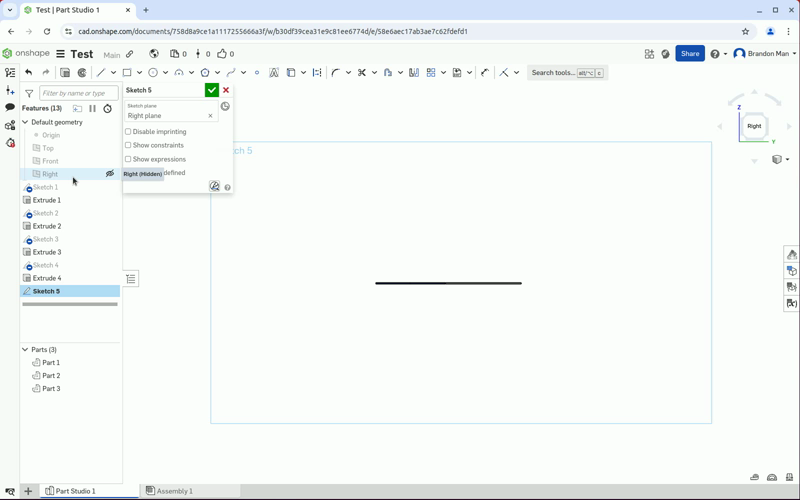
mouse_move(73, 352)
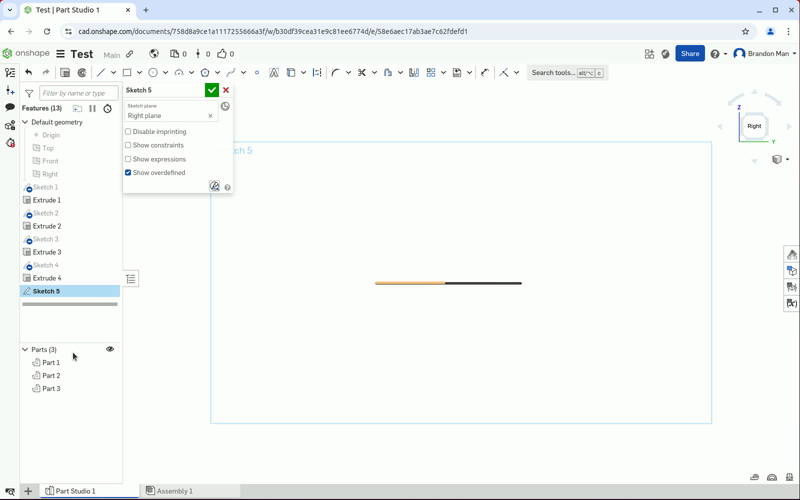
key(y)
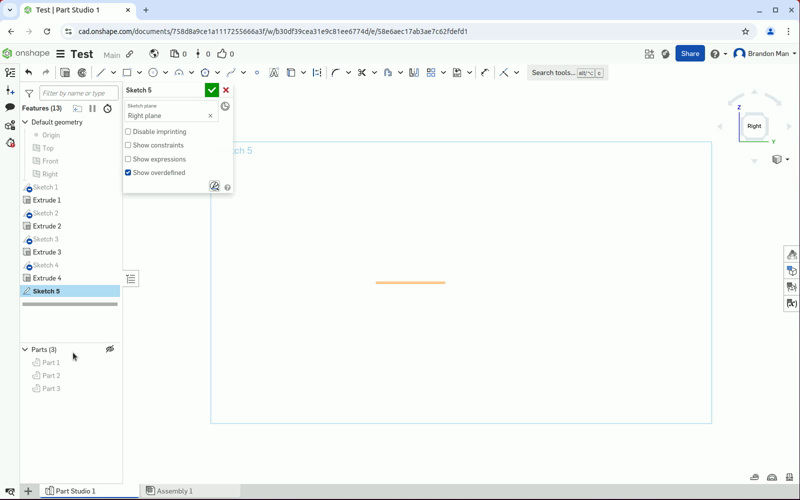
key(l)
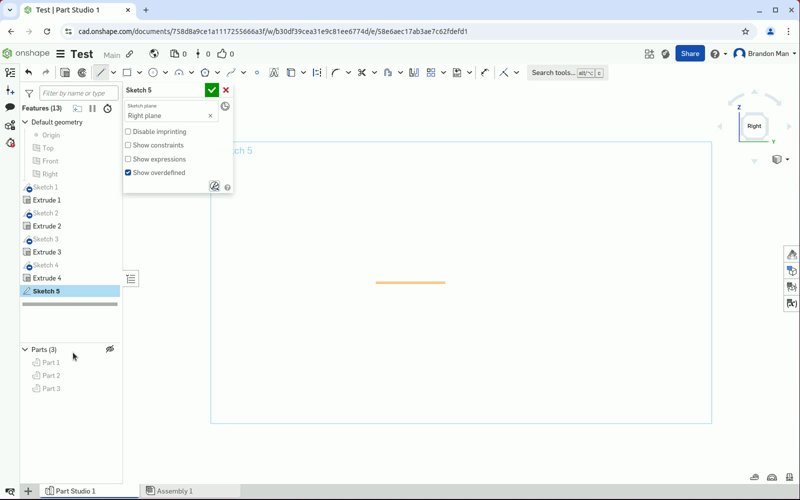
key_down(shift)
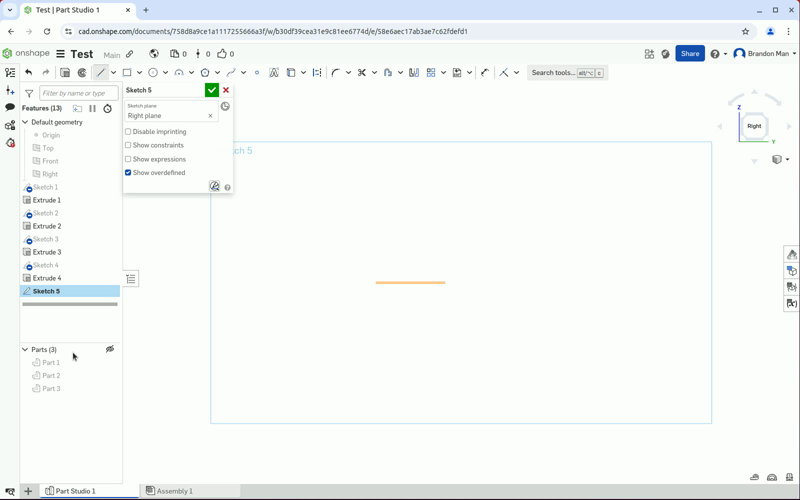
mouse_move(445, 332)
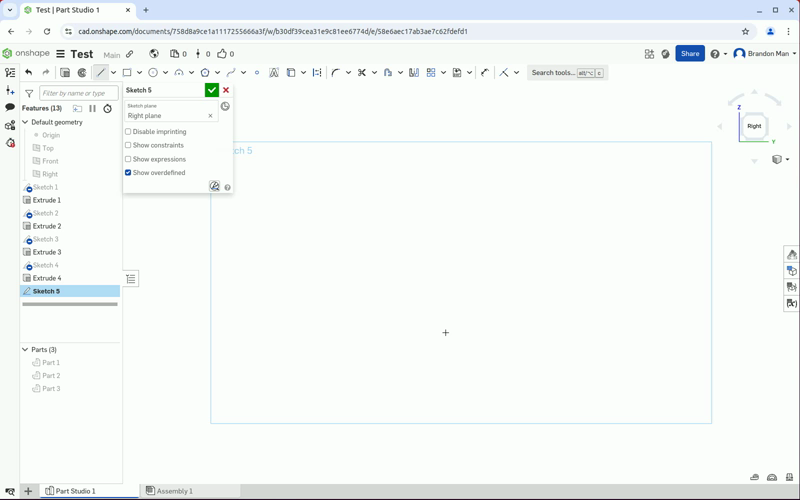
click(445, 332)
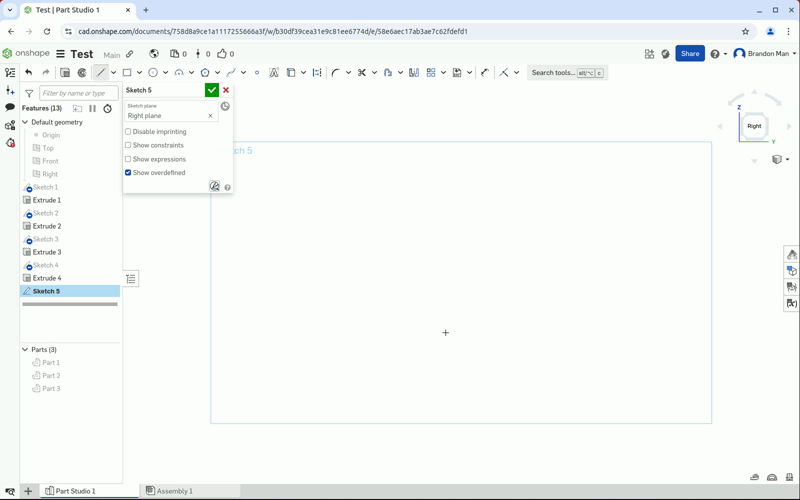
key_up(shift)
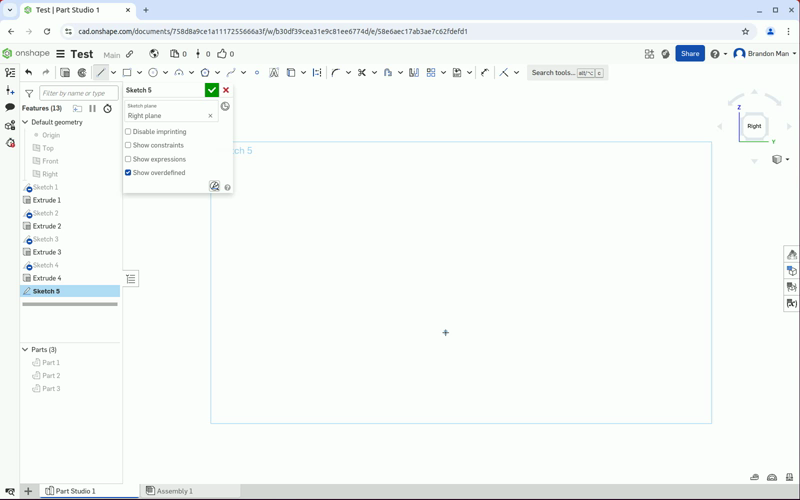
key_down(shift)
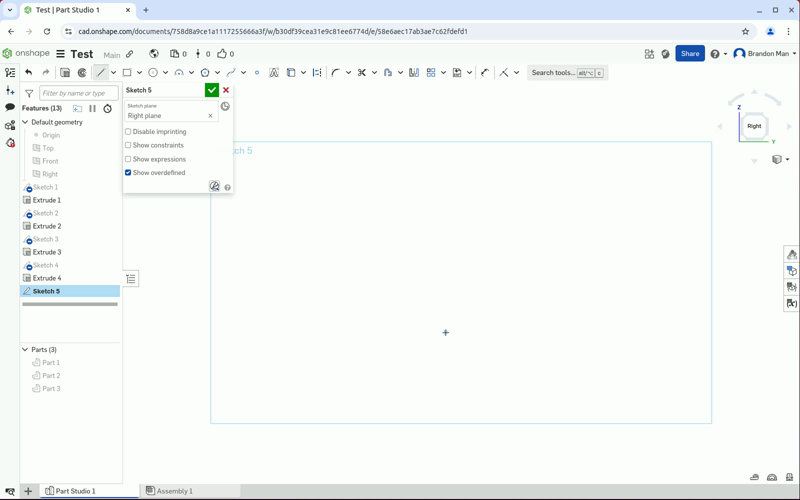
mouse_move(475, 332)
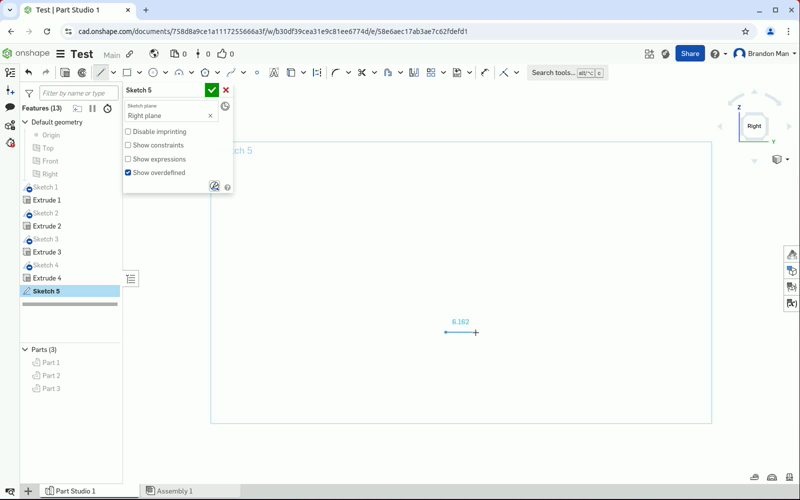
mouse_move(464, 332)
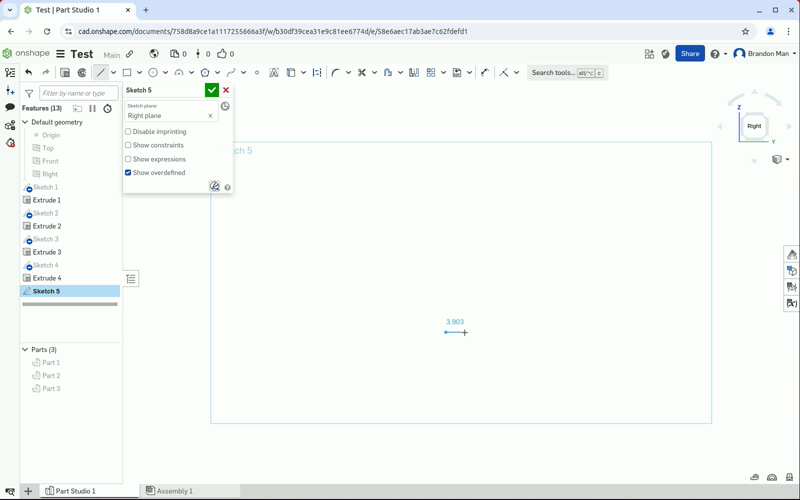
click(464, 332)
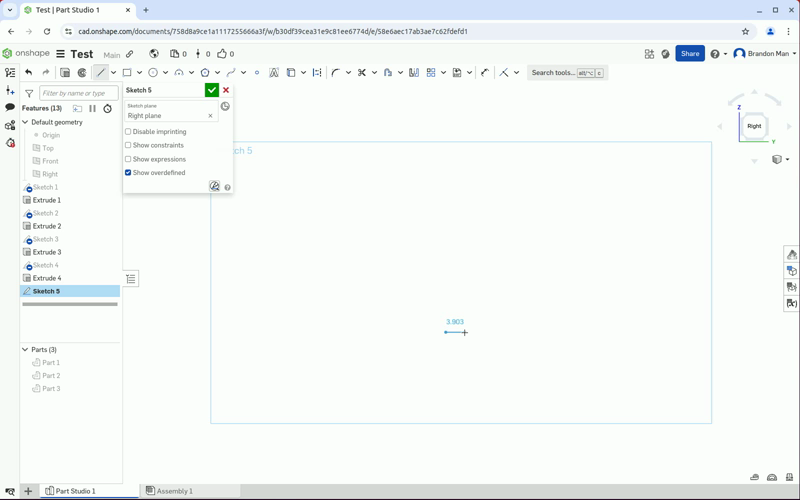
key_up(shift)
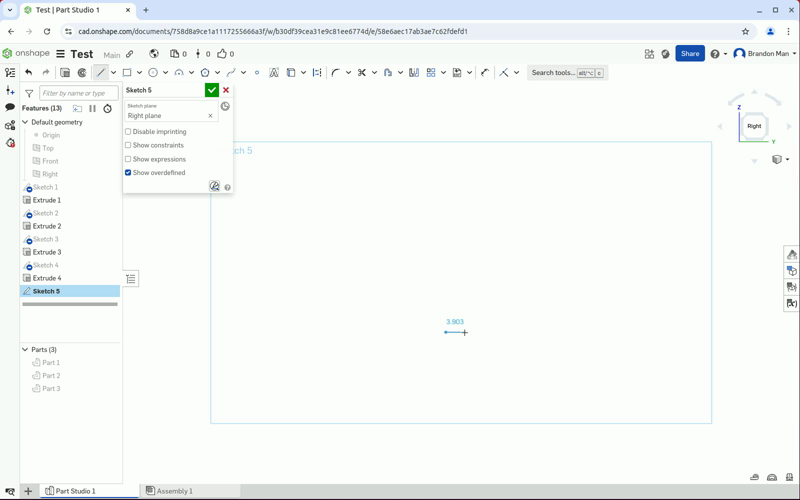
key_down(shift)
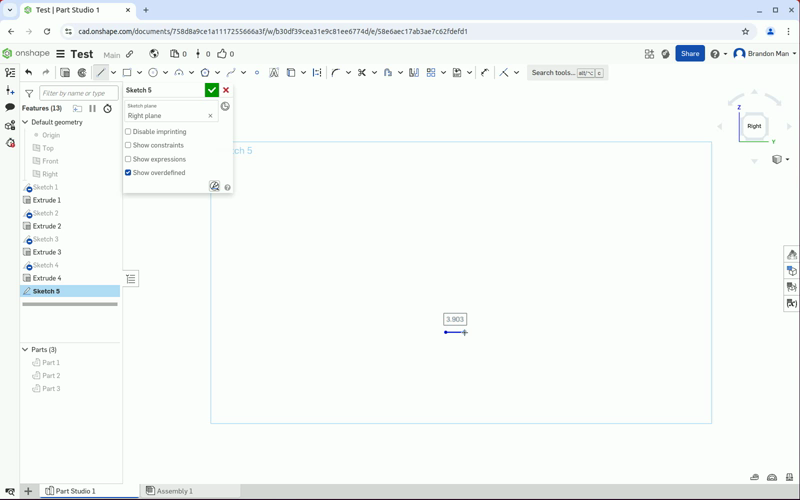
mouse_move(516, 287)
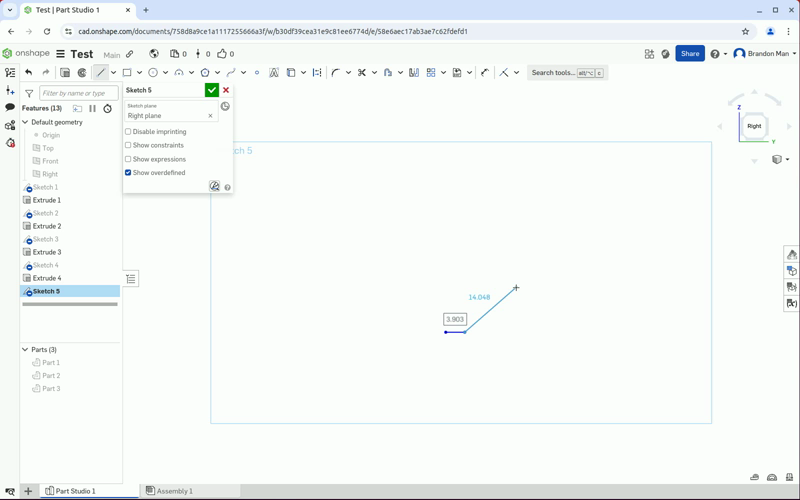
click(516, 287)
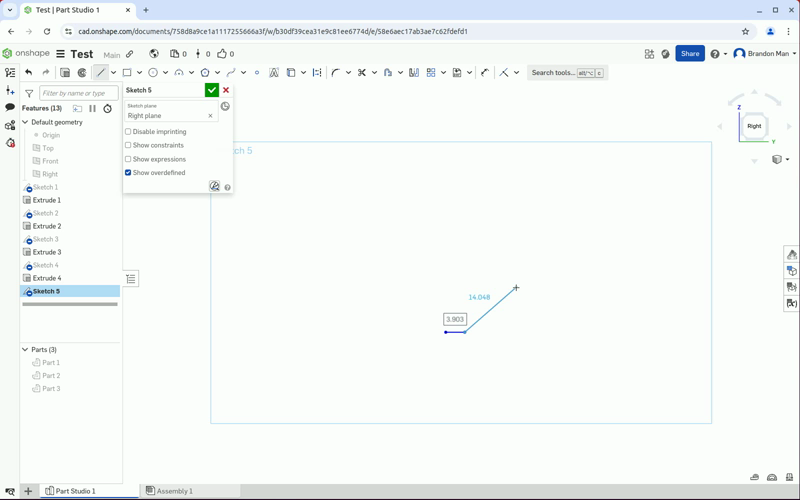
key_up(shift)
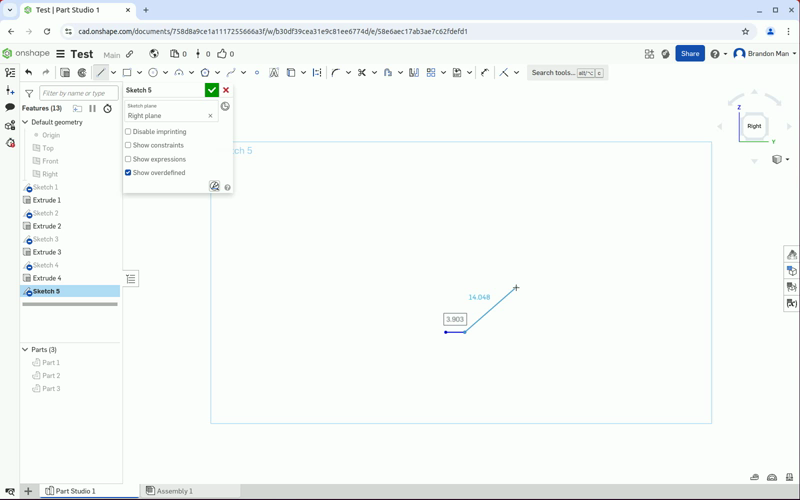
key_down(shift)
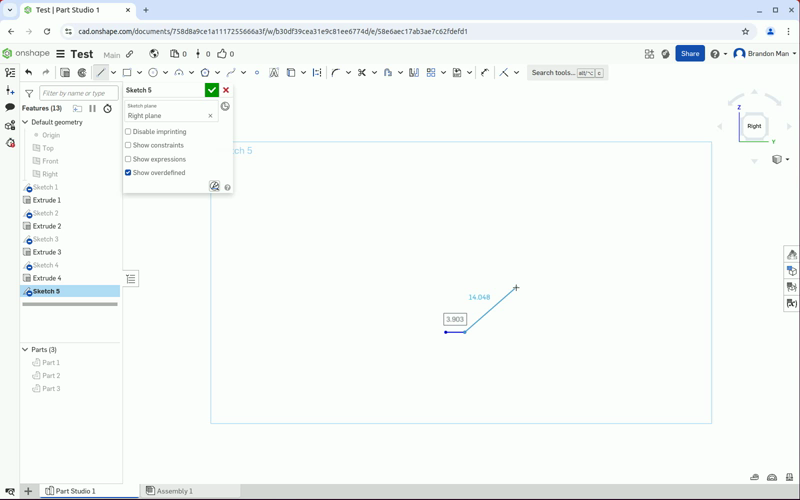
mouse_move(445, 287)
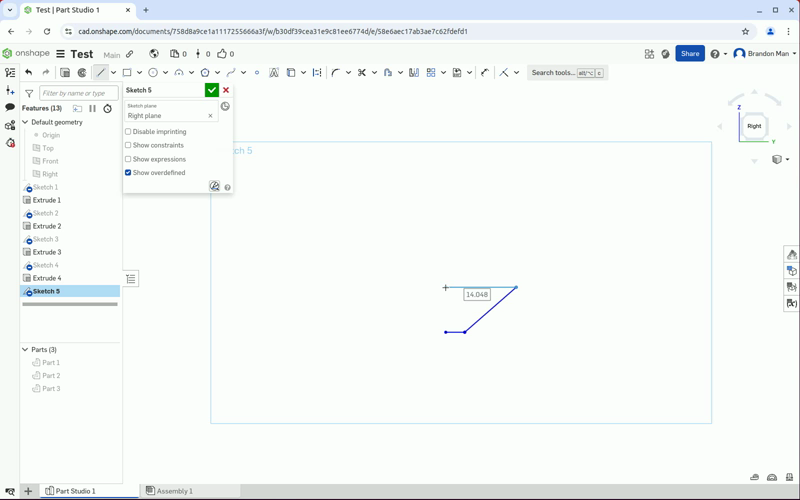
click(445, 287)
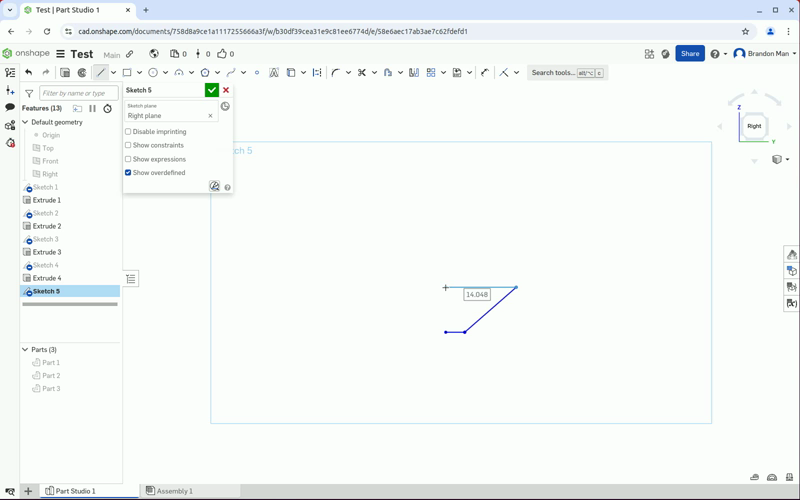
key_up(shift)
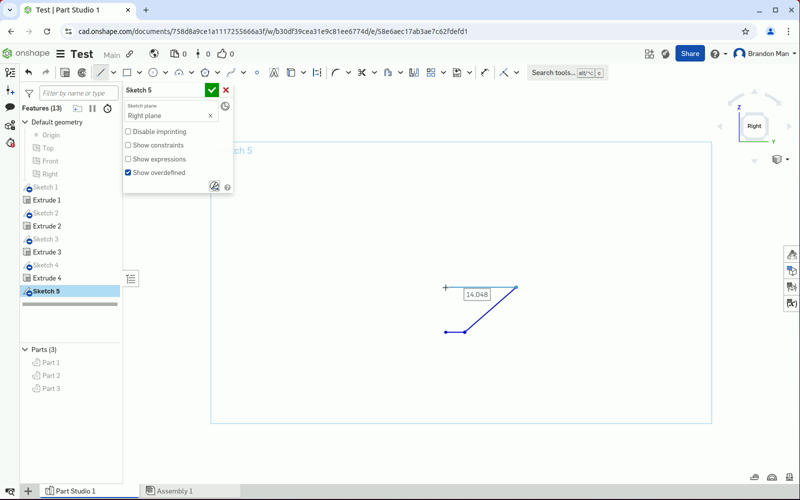
mouse_move(475, 287)
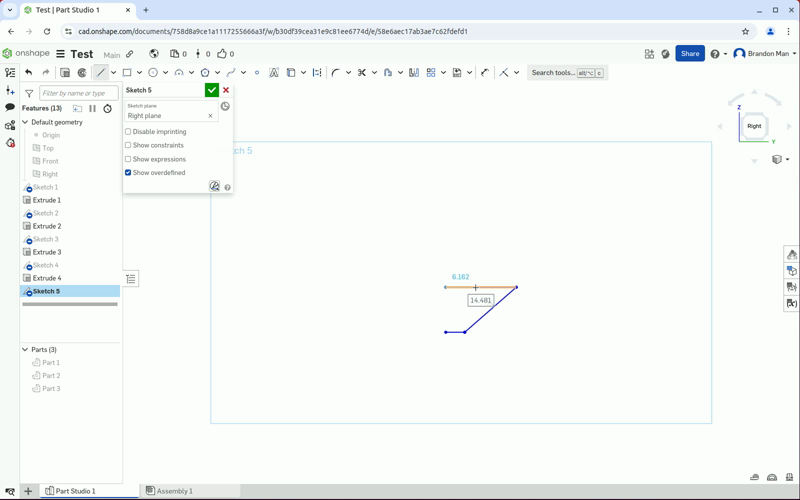
key_down(shift)
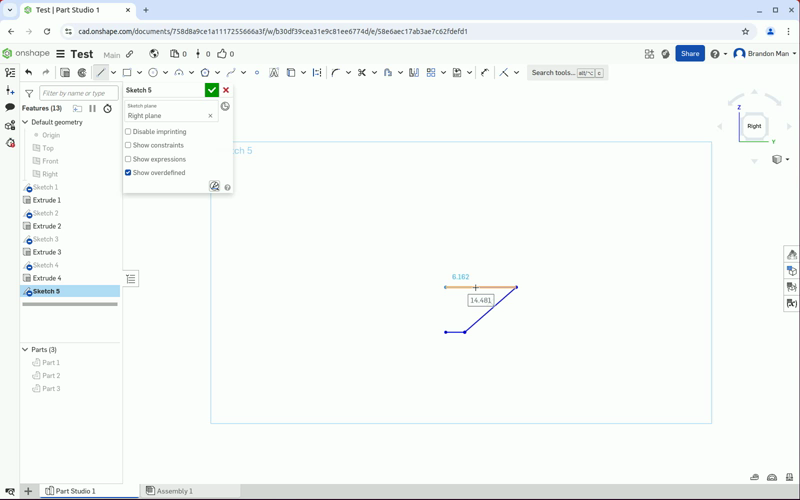
mouse_move(445, 332)
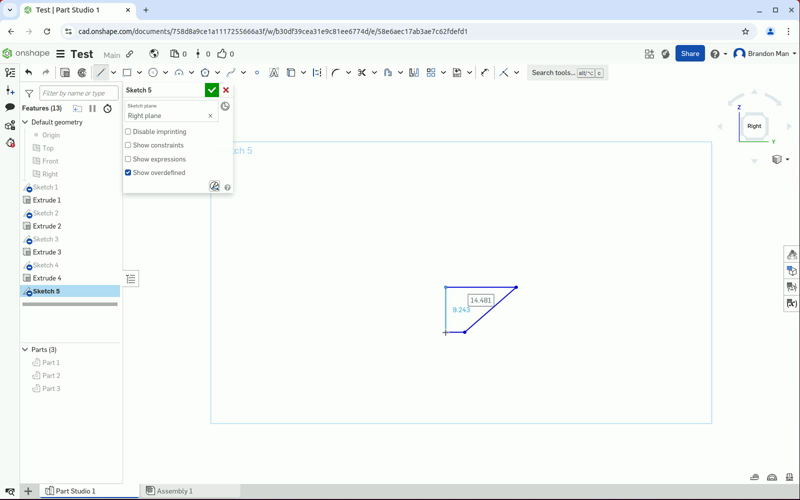
key_up(shift)
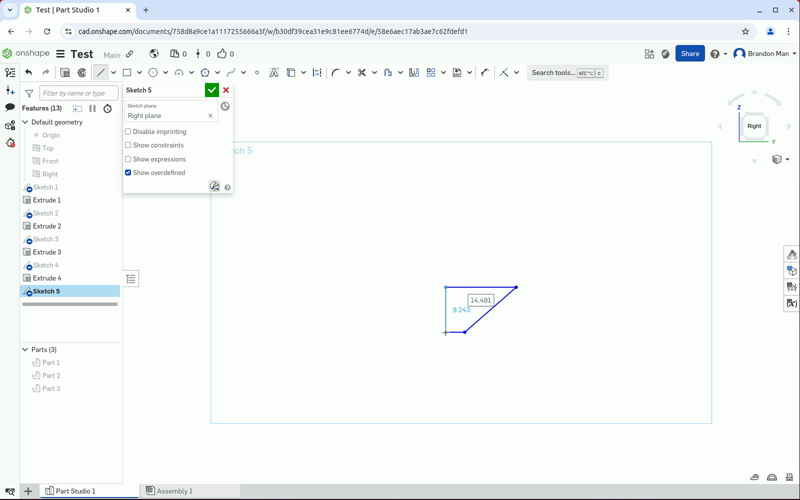
click(445, 332)
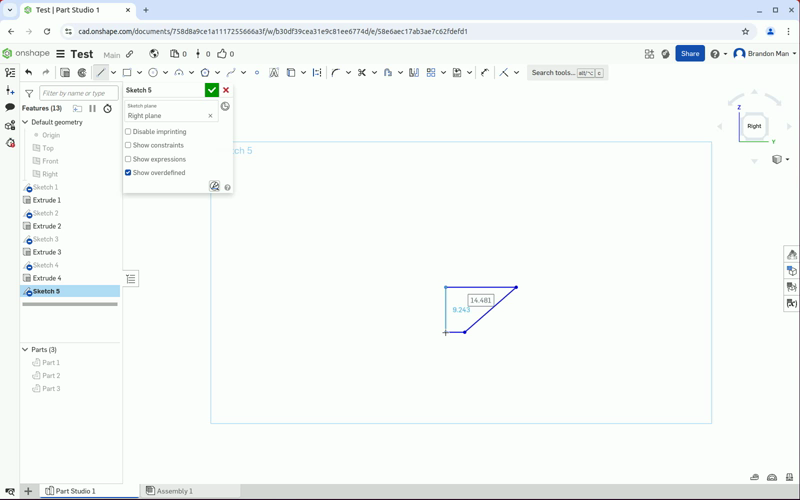
key(esc)
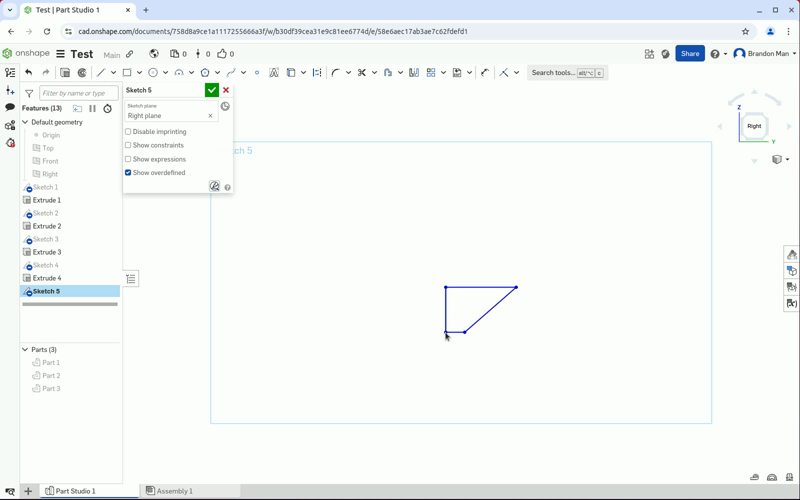
mouse_move(482, 297)
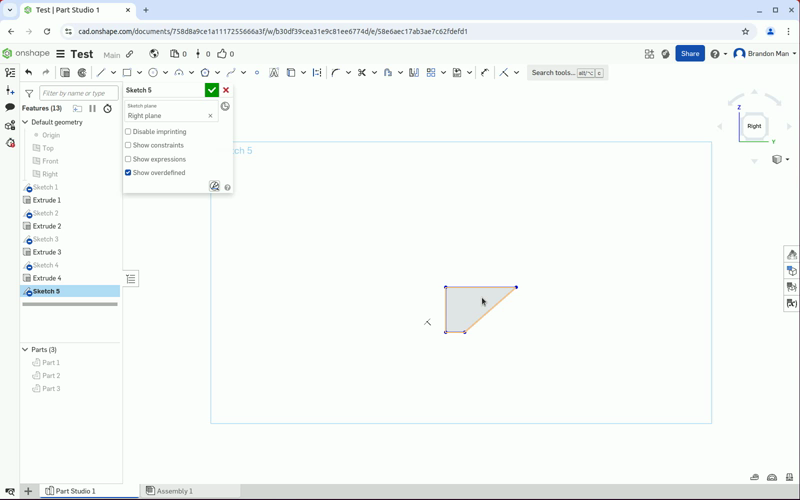
click(482, 297)
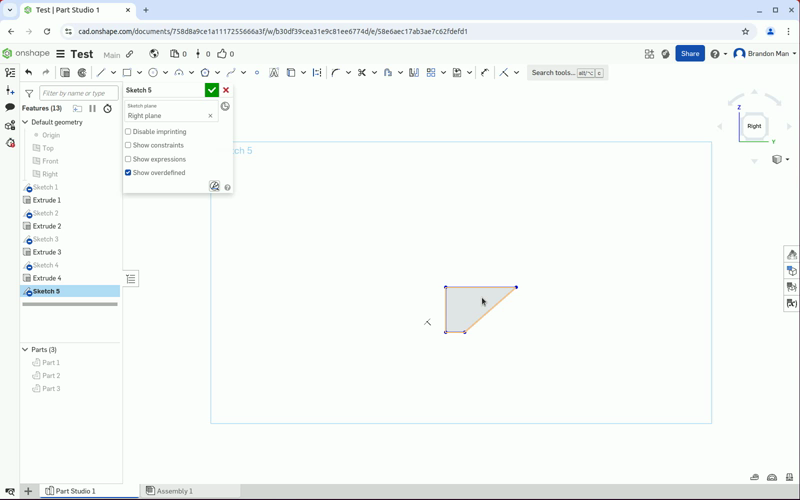
mouse_move(73, 352)
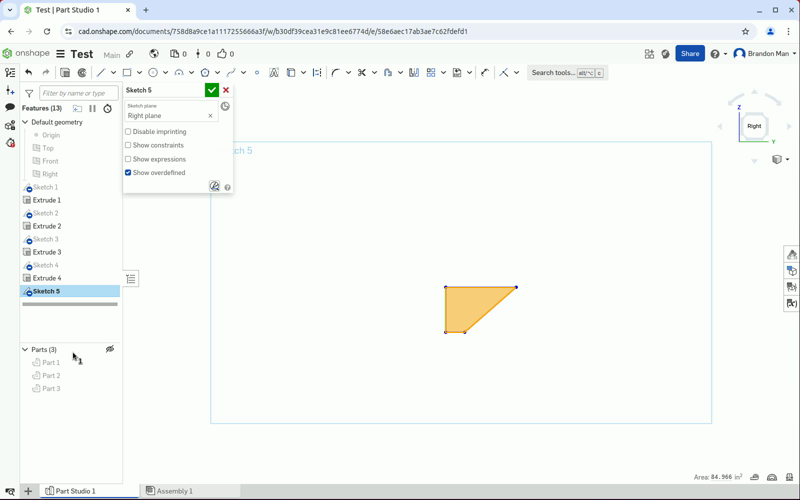
key(shift+y)
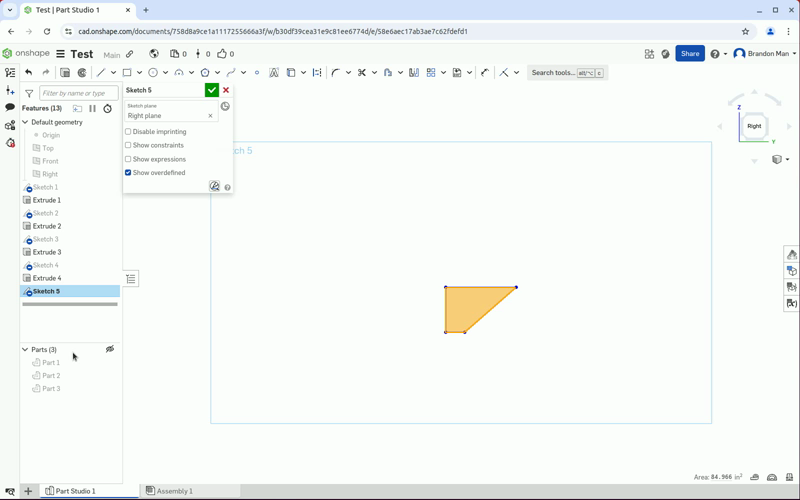
key(shift+e)
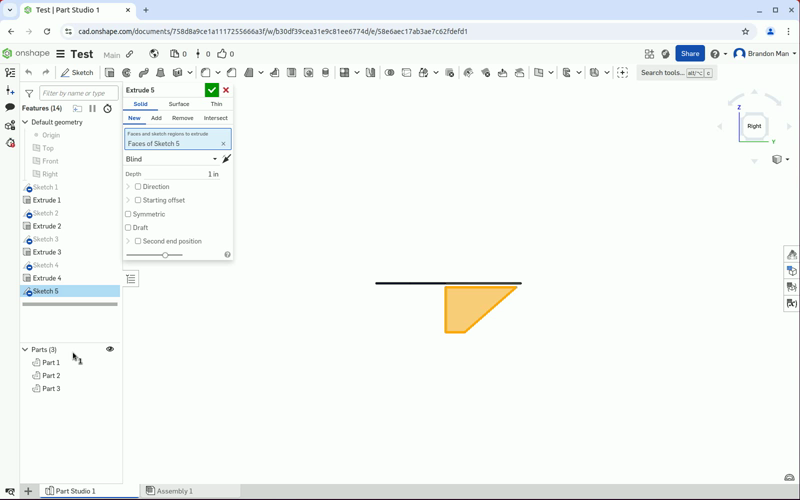
mouse_move(143, 106)
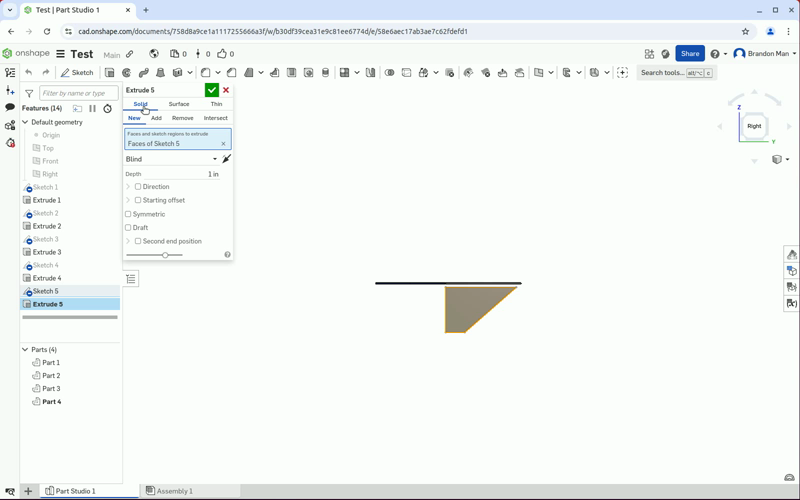
click(143, 106)
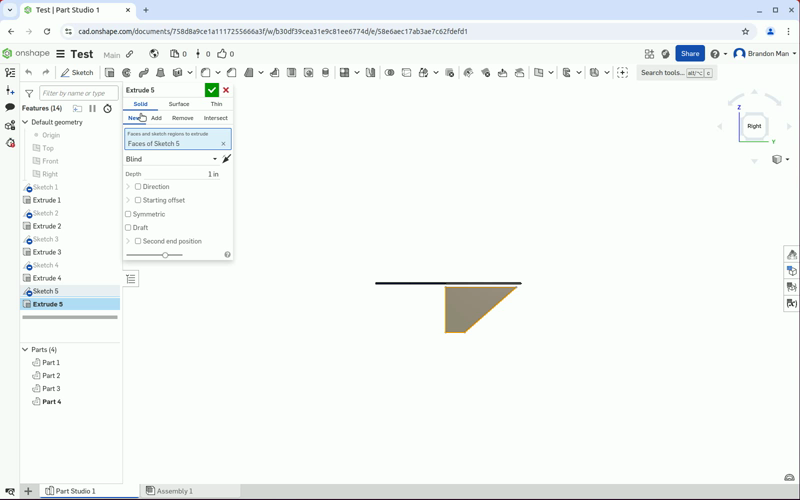
mouse_move(137, 120)
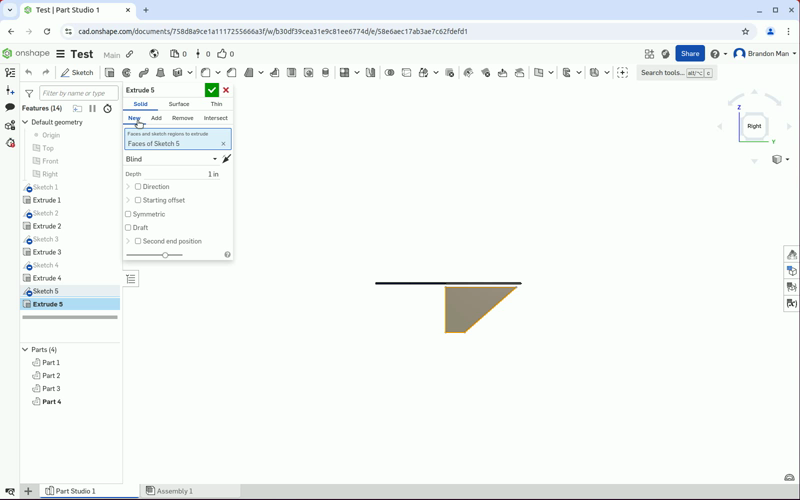
click(137, 120)
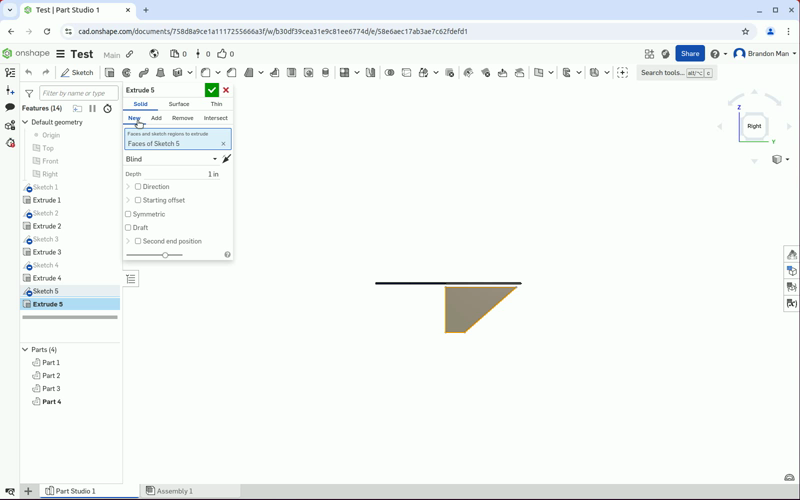
key(tab, 4)
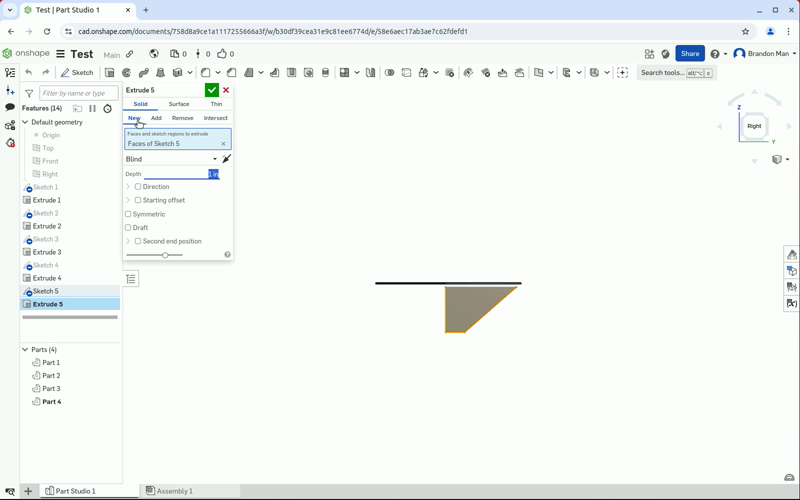
text(0.241)
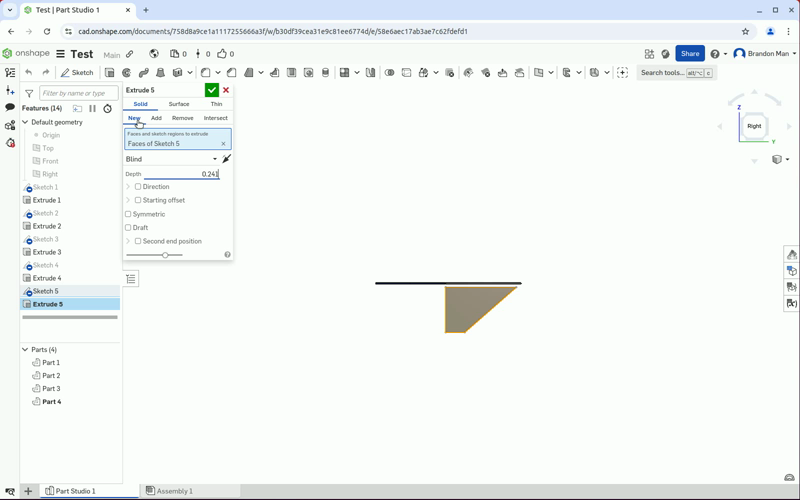
key(enter)
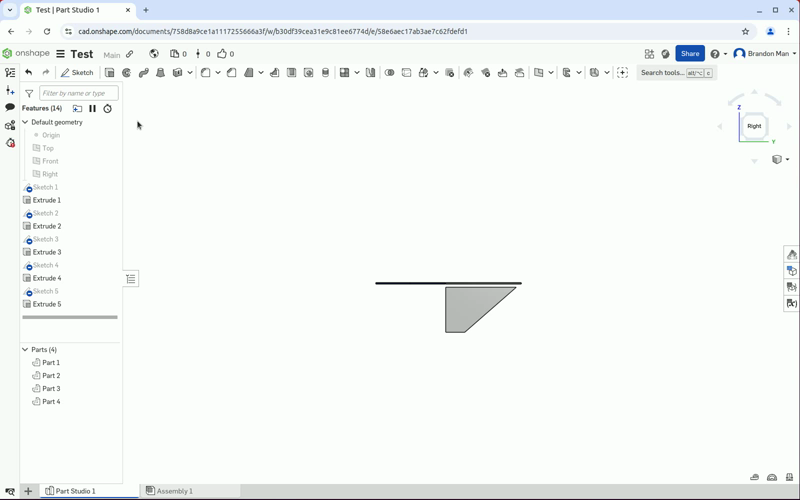
key(shift+h)
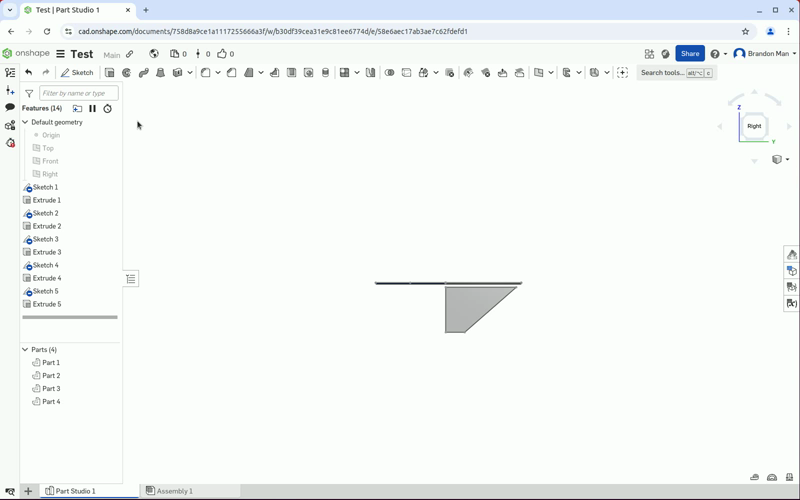
key(shift+h)
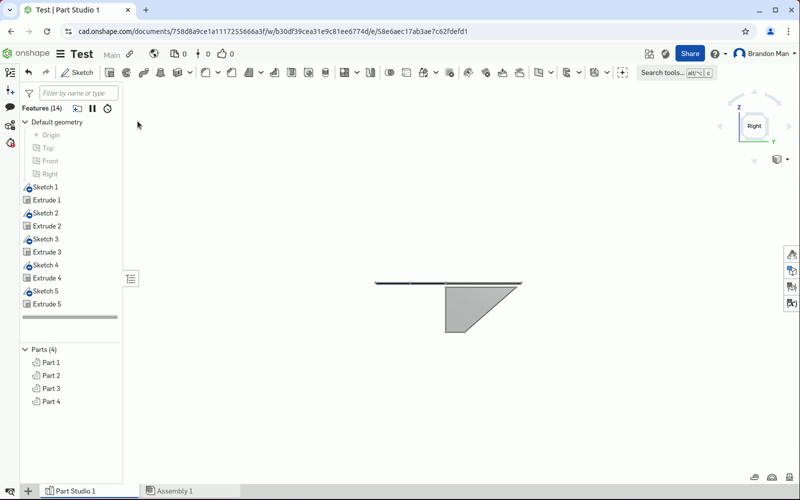
key(shift+7)
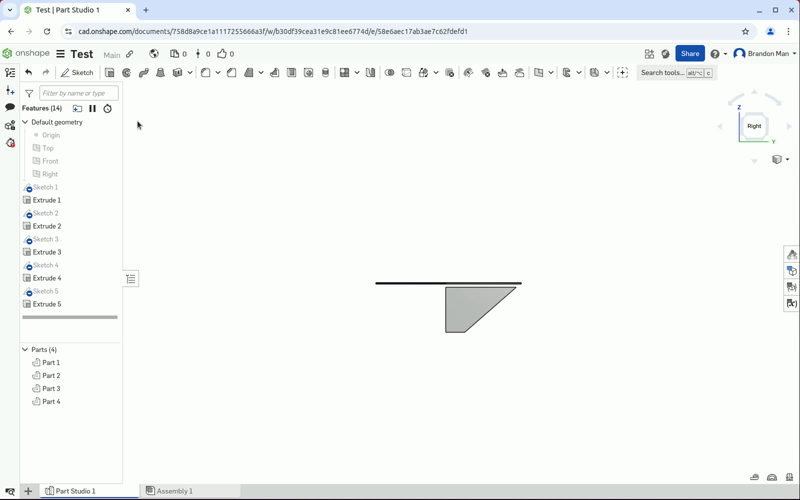
key(right, 2)
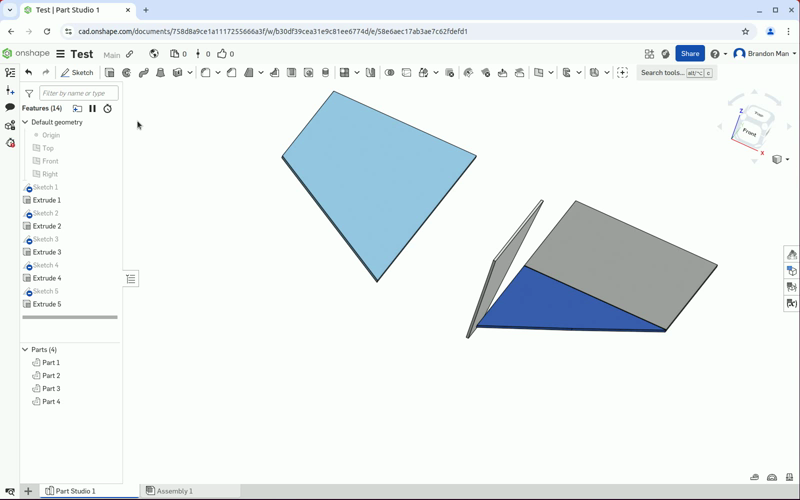
key(down, 2)
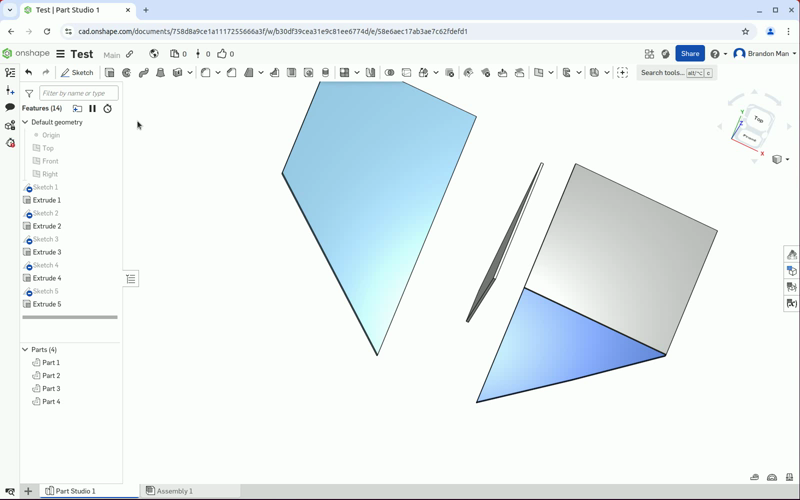
key(up, 2)
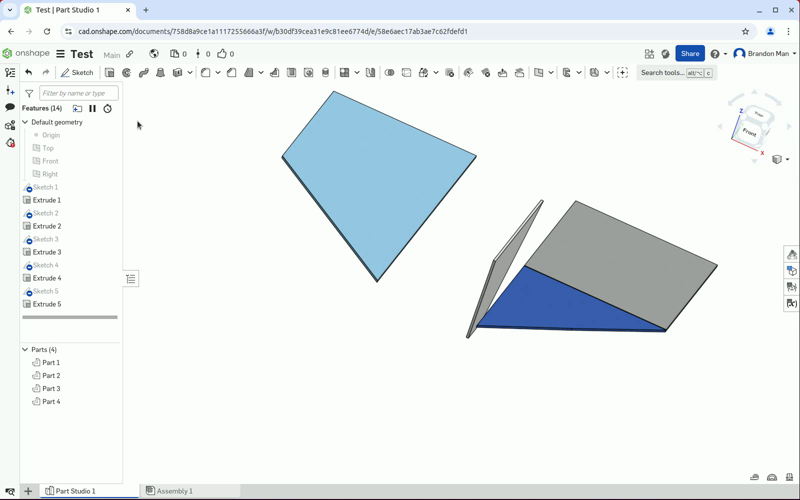
key(left, 2)
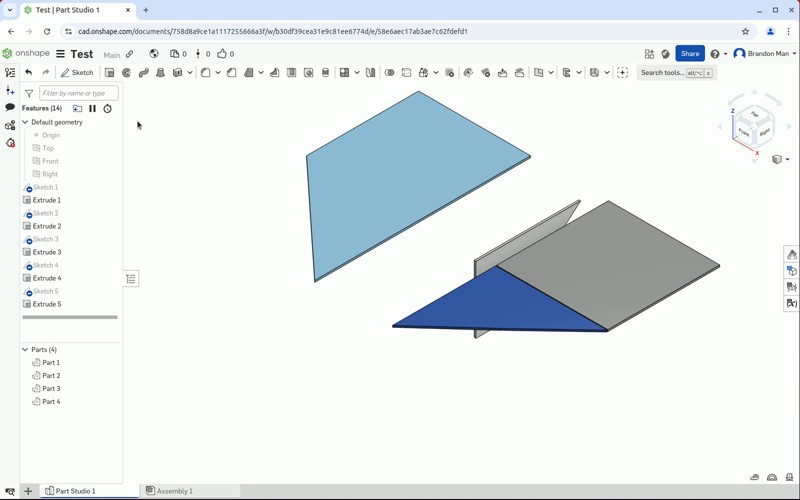
mouse_move(73, 189)
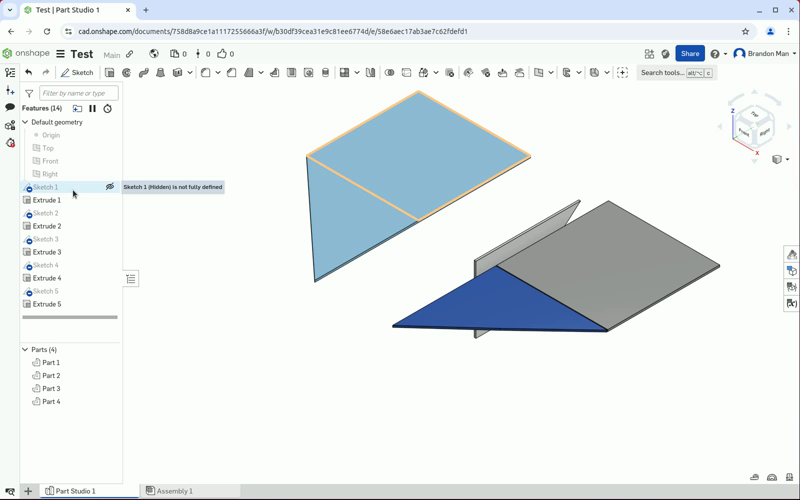
click(73, 189)